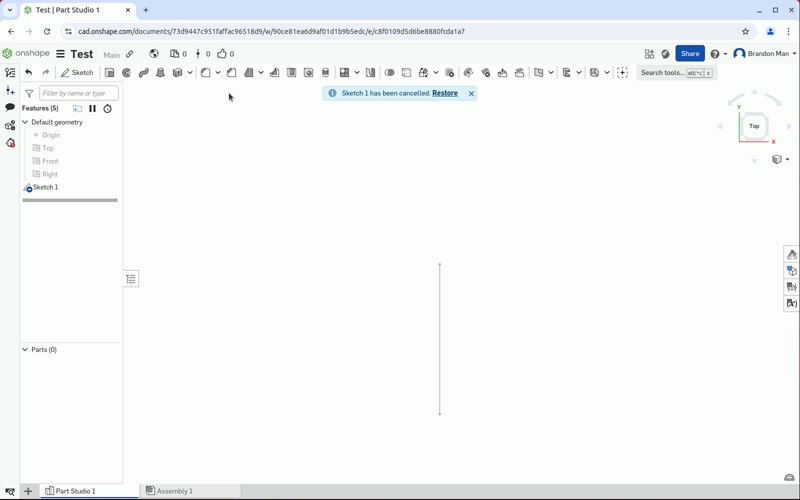
key(shift+h)
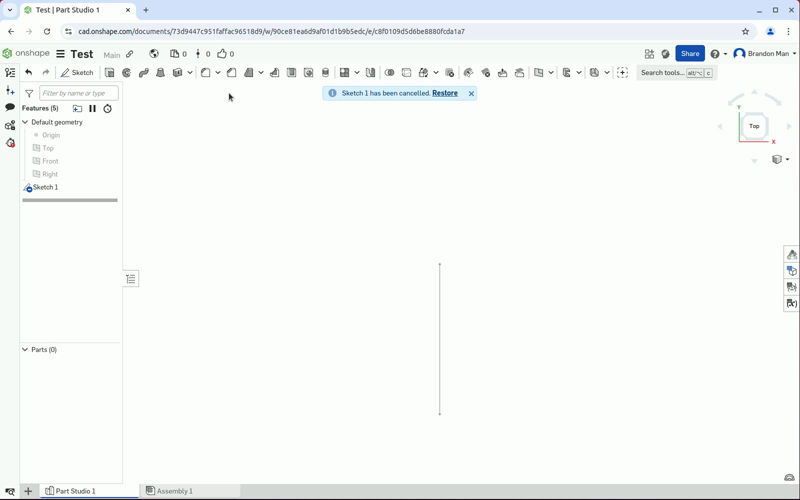
key(shift+s)
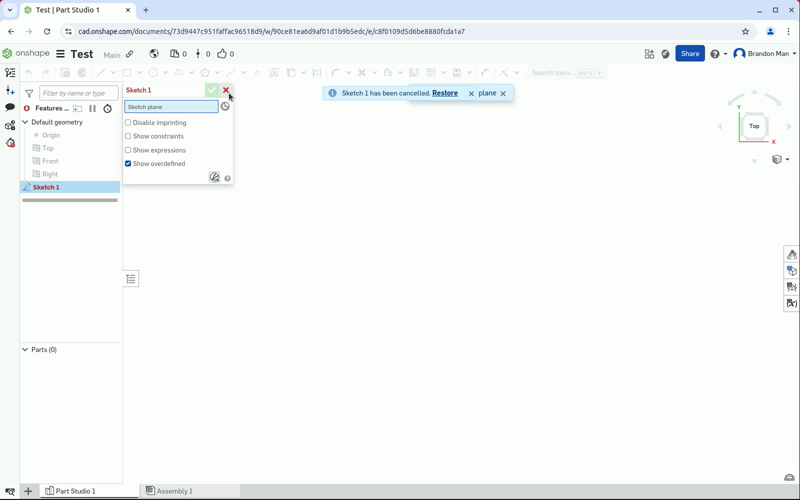
mouse_move(73, 150)
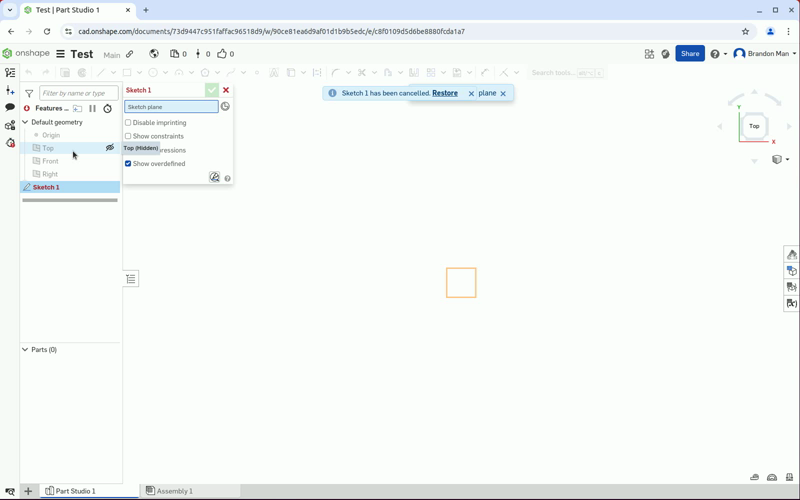
click(73, 150)
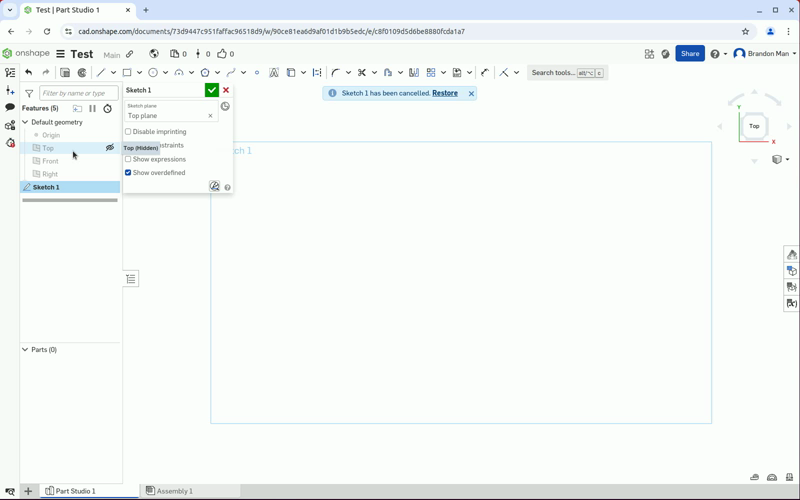
mouse_move(73, 352)
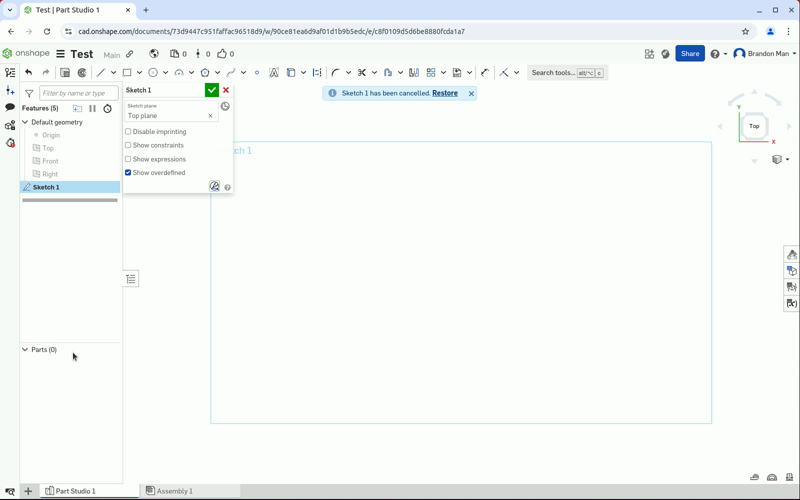
key(y)
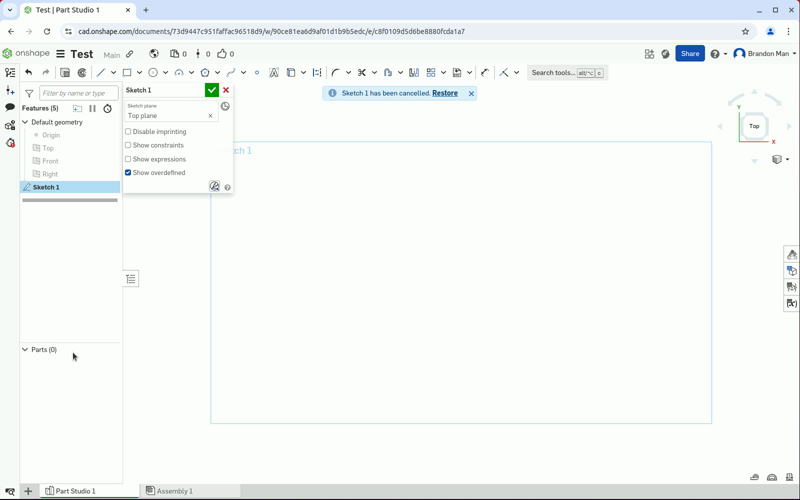
key(l)
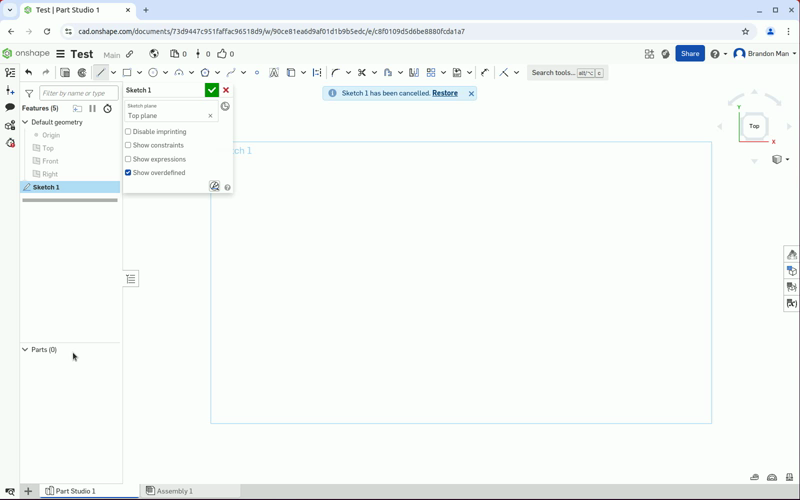
key_down(shift)
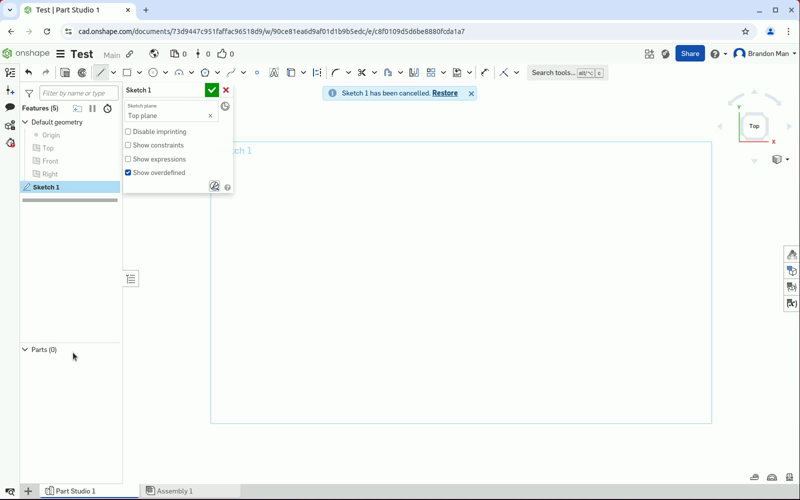
mouse_move(460, 282)
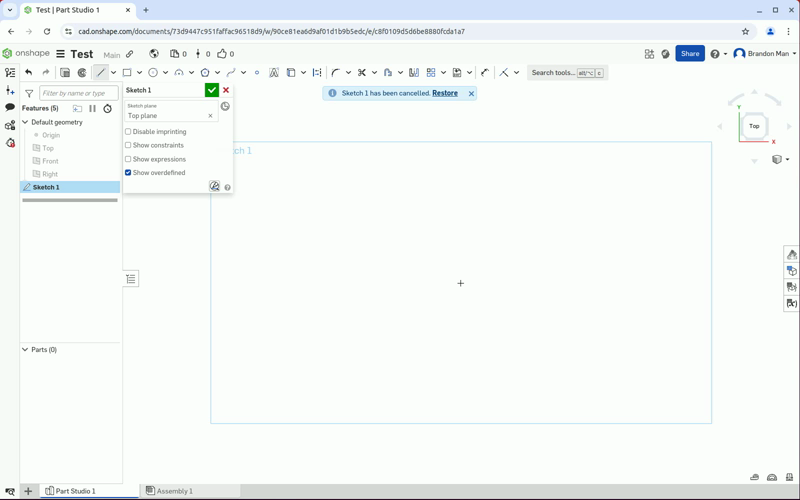
click(460, 282)
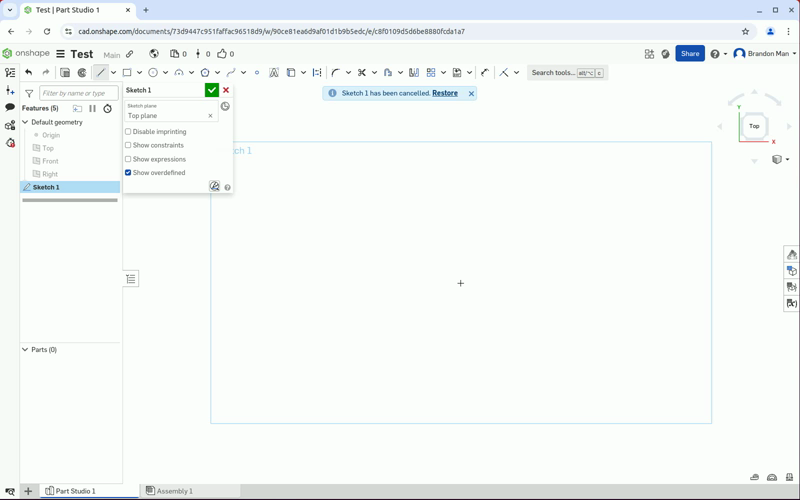
key_up(shift)
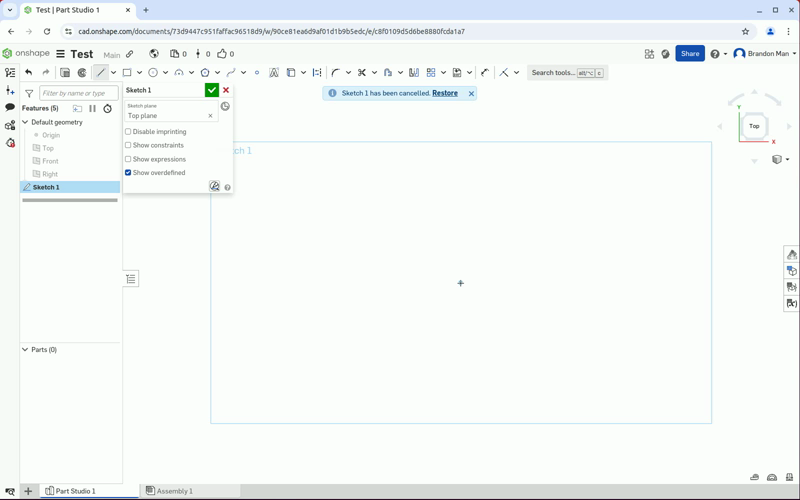
key_down(shift)
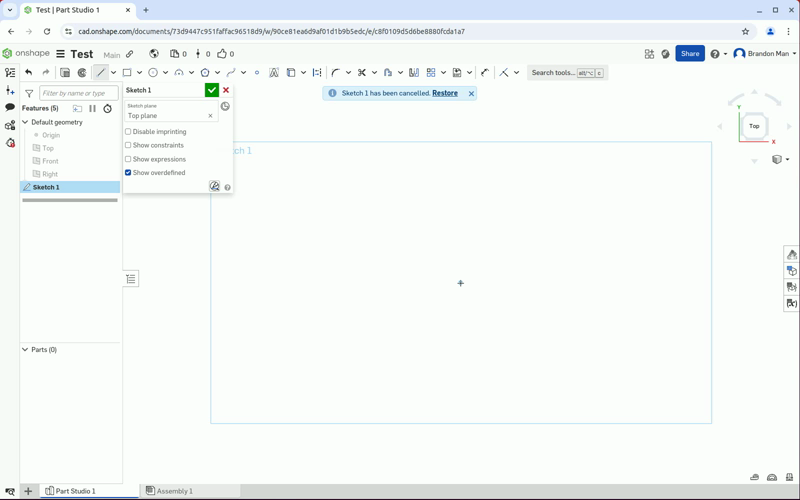
mouse_move(573, 282)
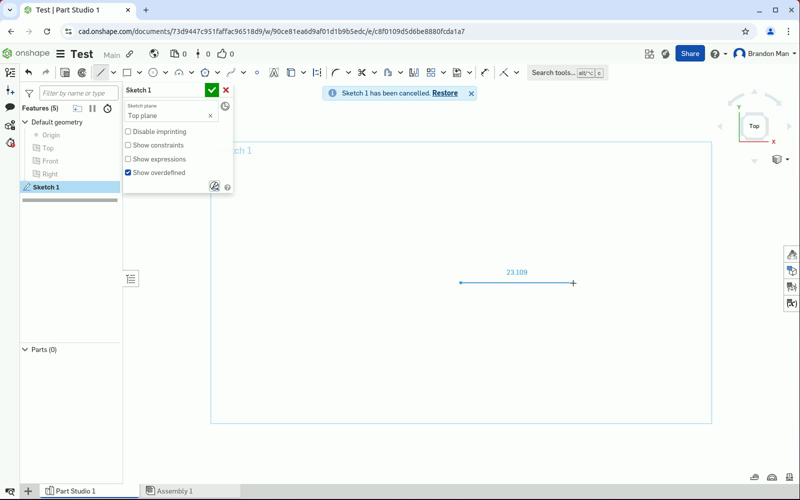
click(573, 282)
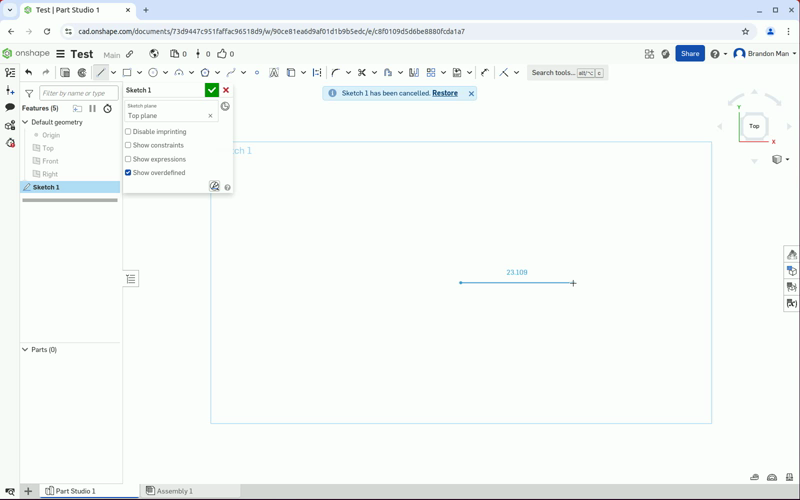
key_up(shift)
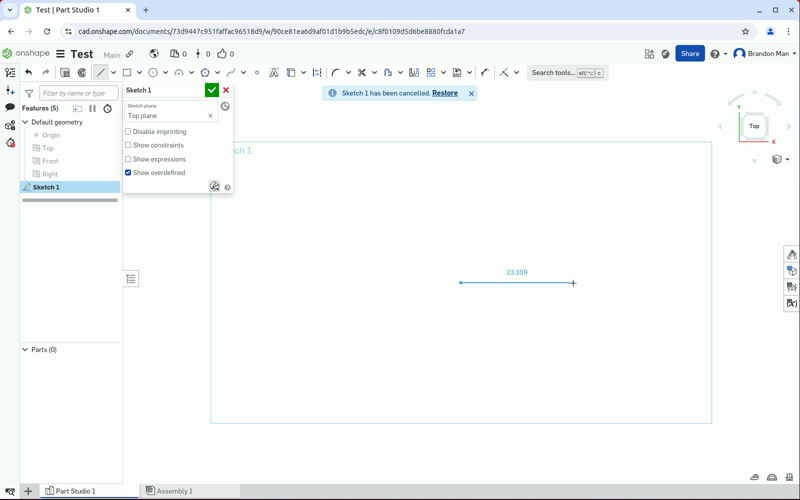
key_down(shift)
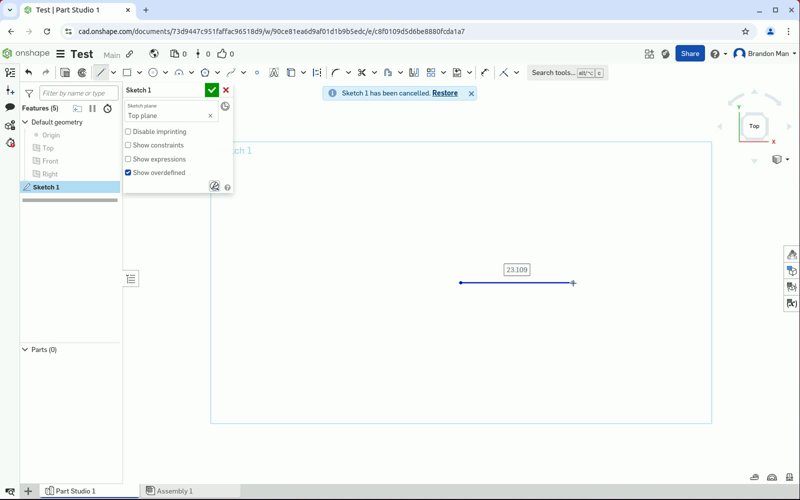
mouse_move(573, 170)
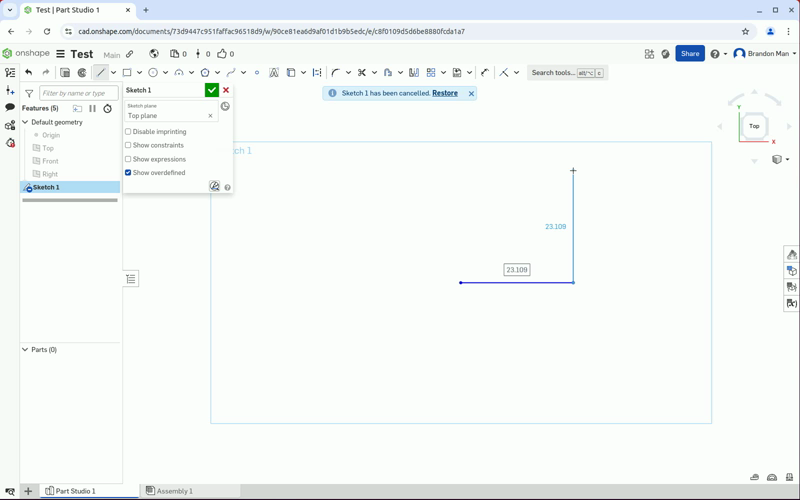
click(573, 170)
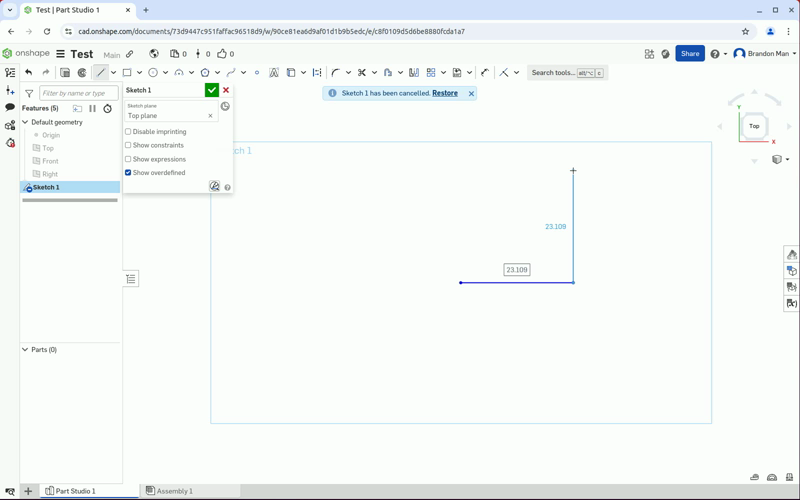
key_up(shift)
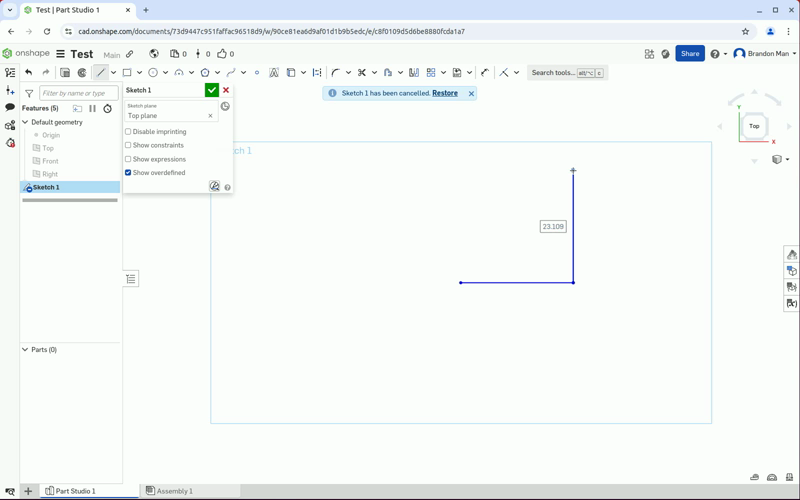
key_down(shift)
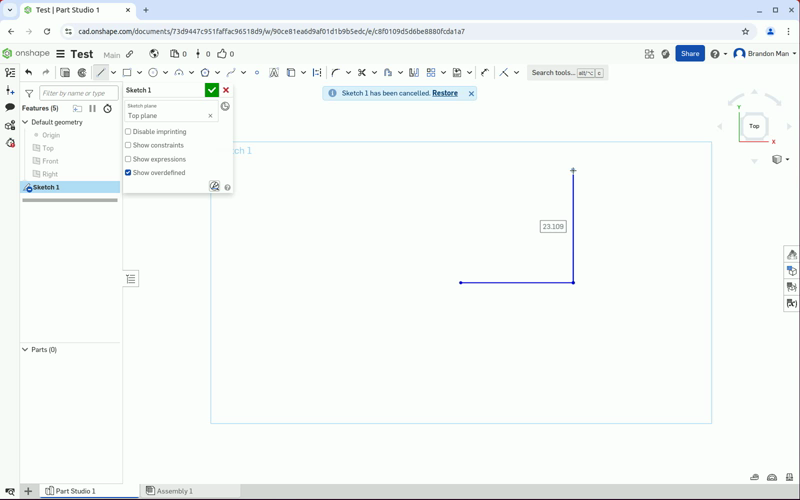
mouse_move(460, 170)
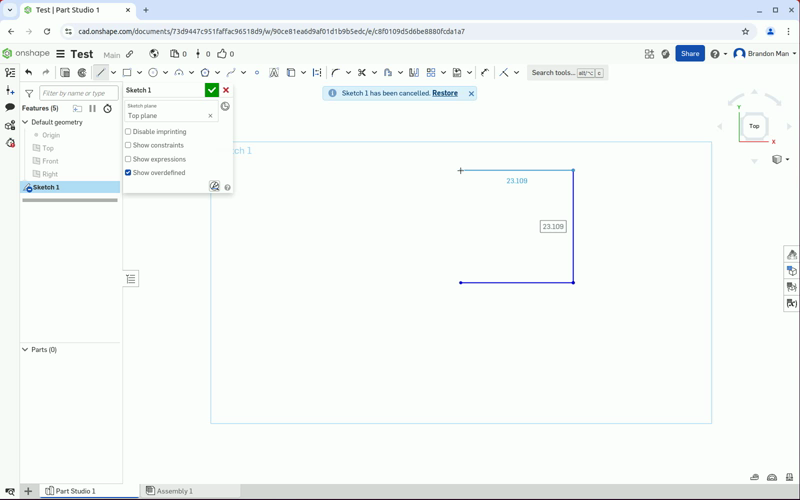
click(460, 170)
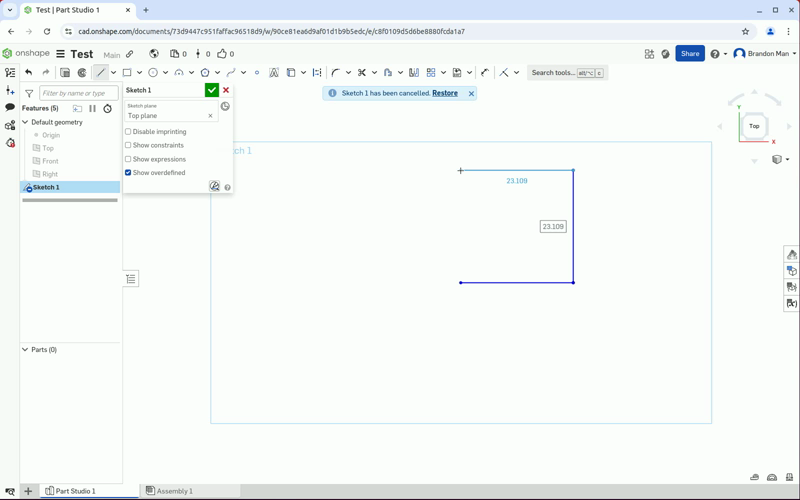
key_up(shift)
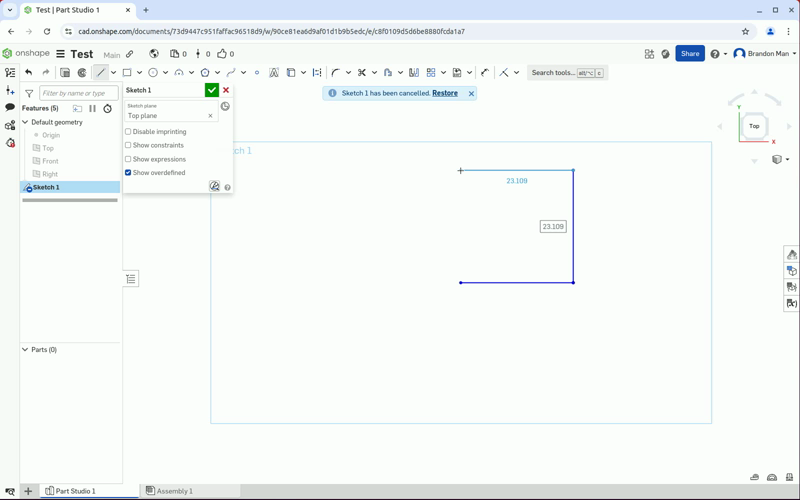
key_down(shift)
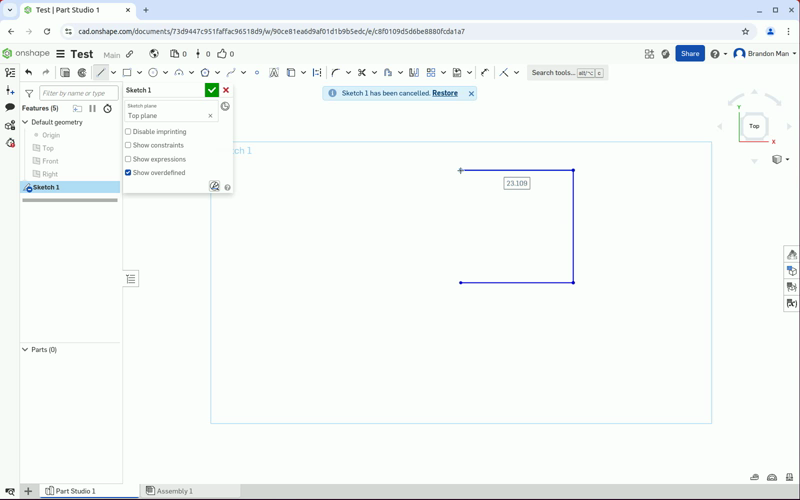
mouse_move(460, 282)
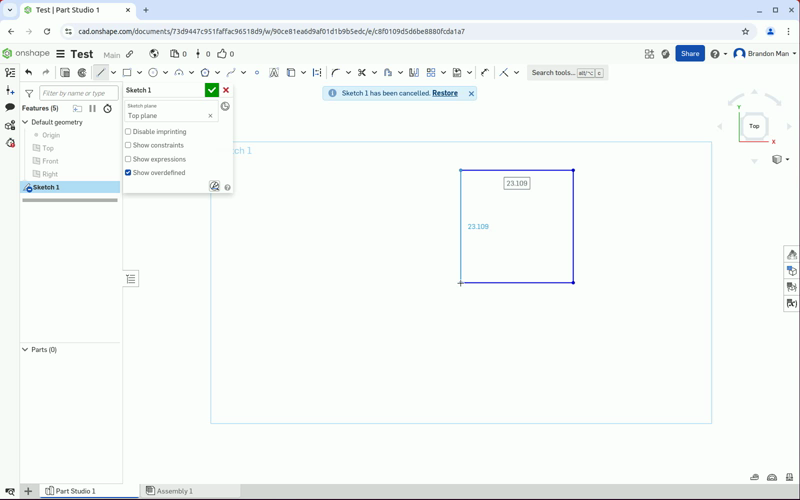
key_up(shift)
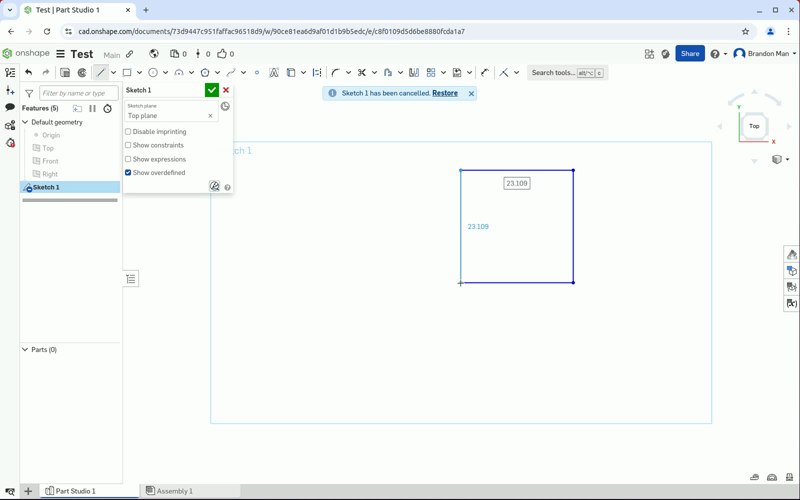
click(460, 282)
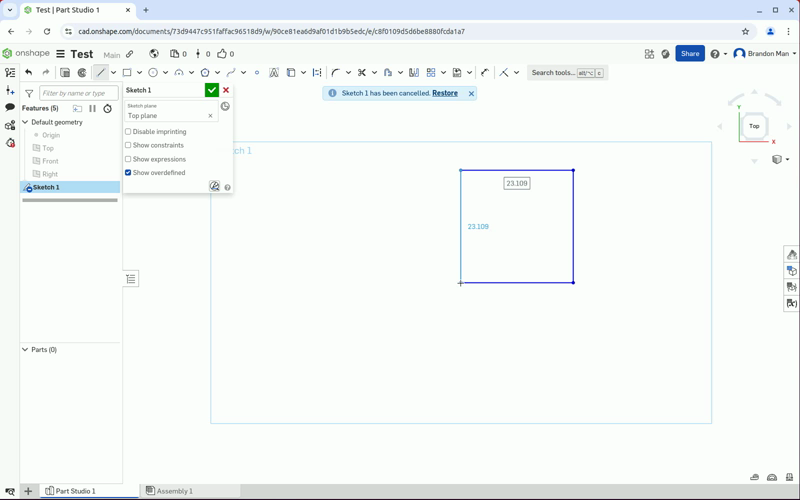
key(esc)
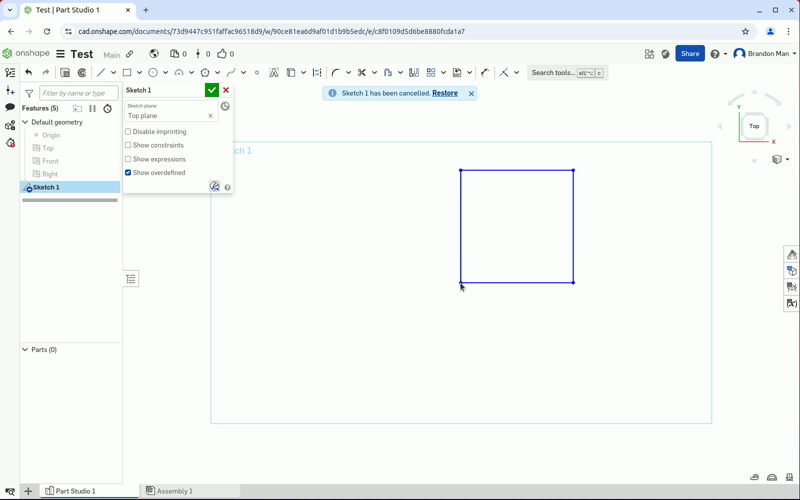
mouse_move(510, 234)
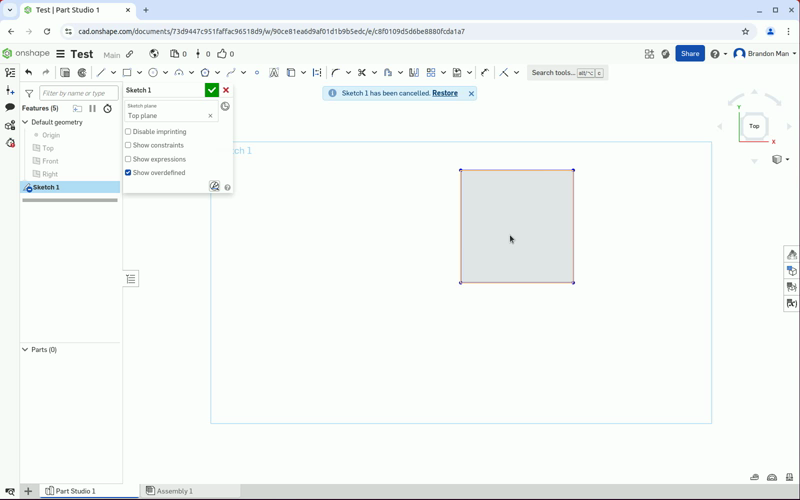
click(510, 234)
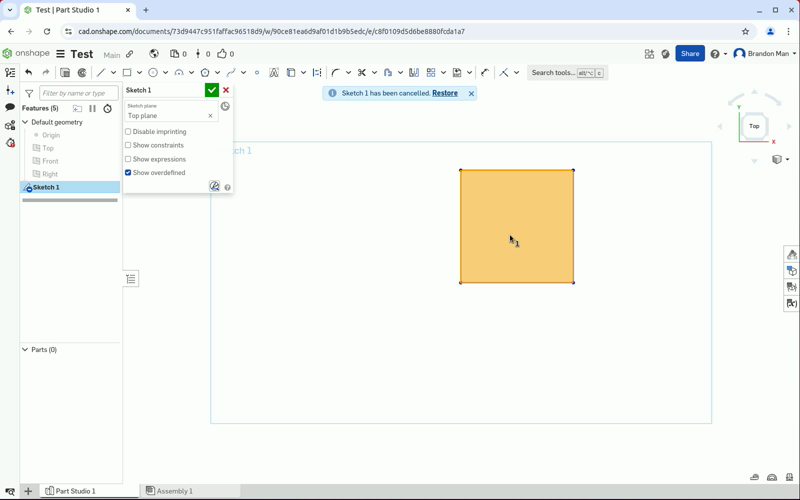
mouse_move(73, 352)
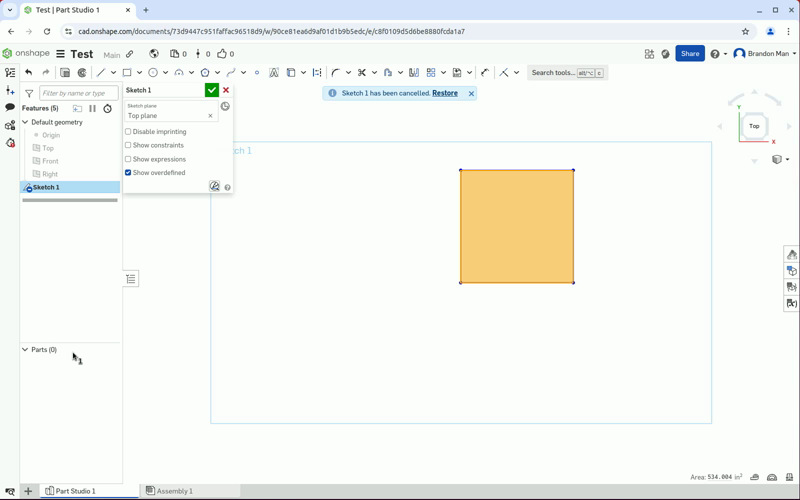
key(shift+y)
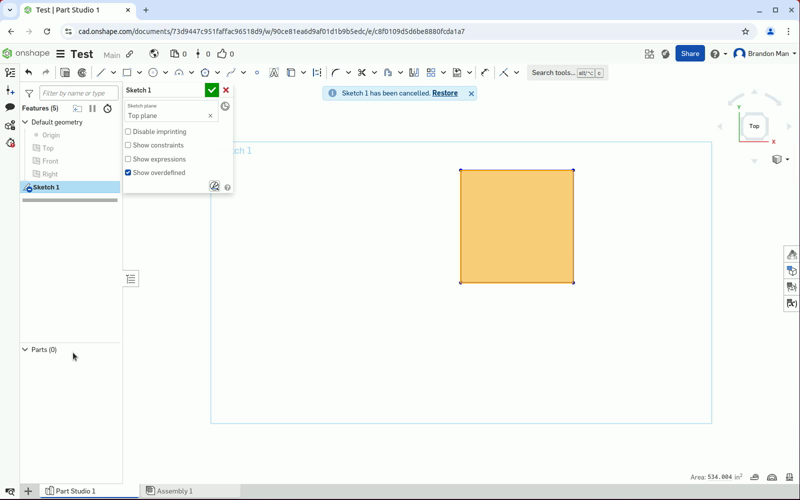
key(shift+e)
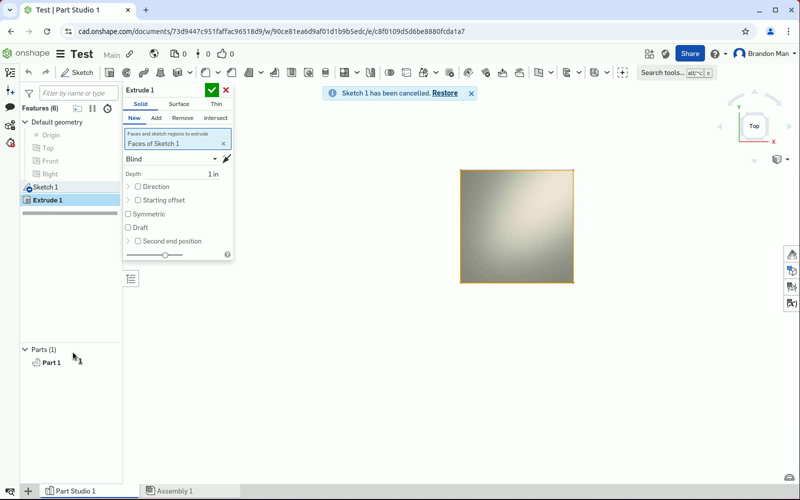
mouse_move(143, 106)
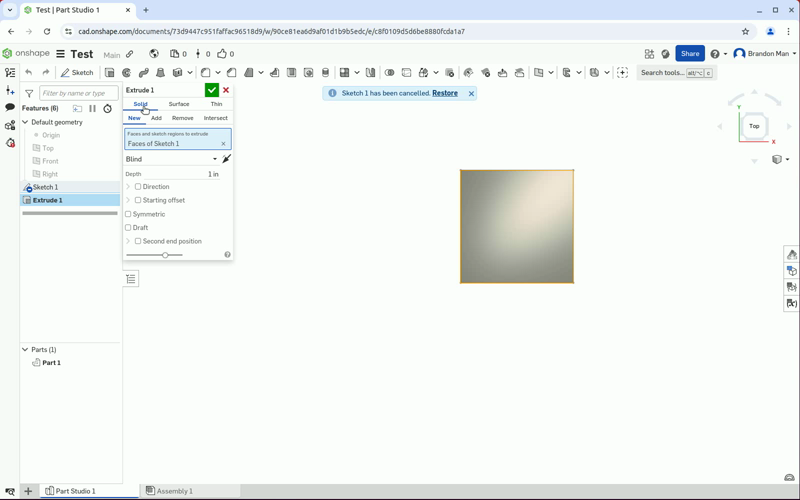
click(143, 106)
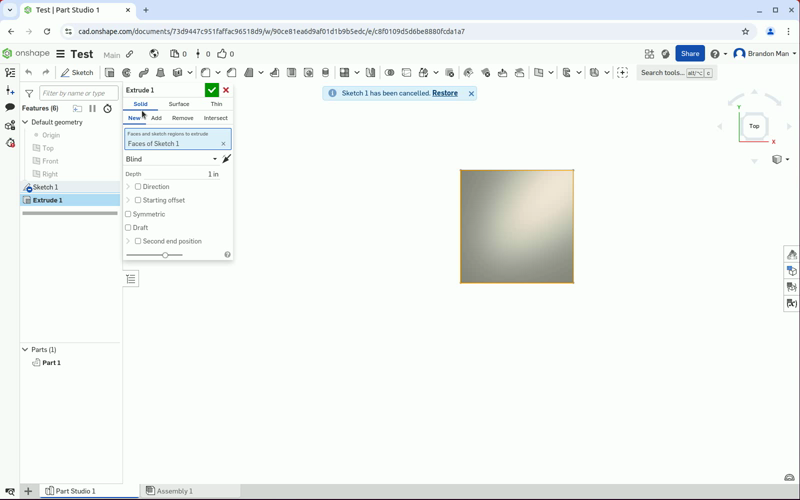
mouse_move(137, 120)
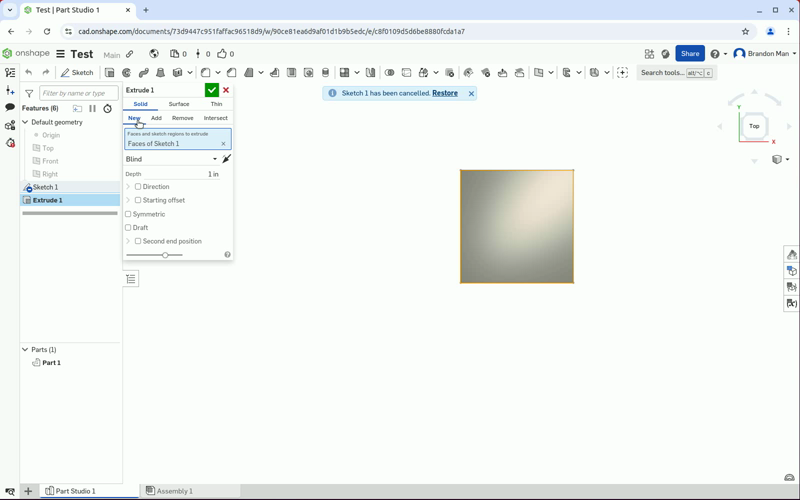
click(137, 120)
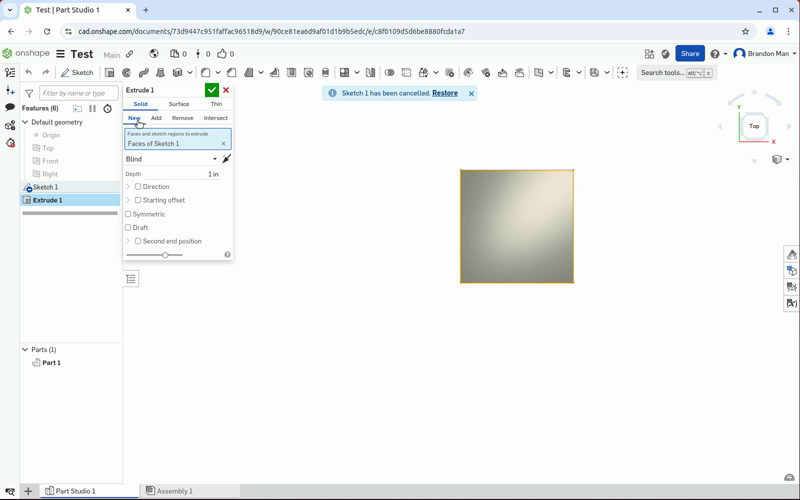
key(tab, 4)
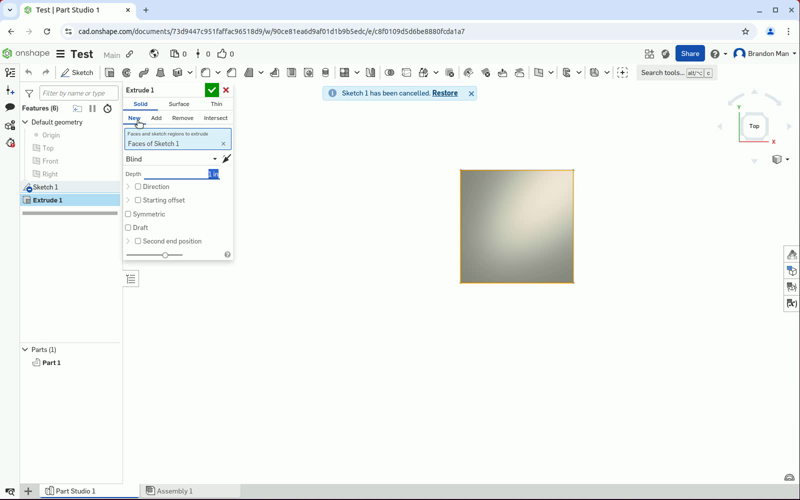
text(7.703)
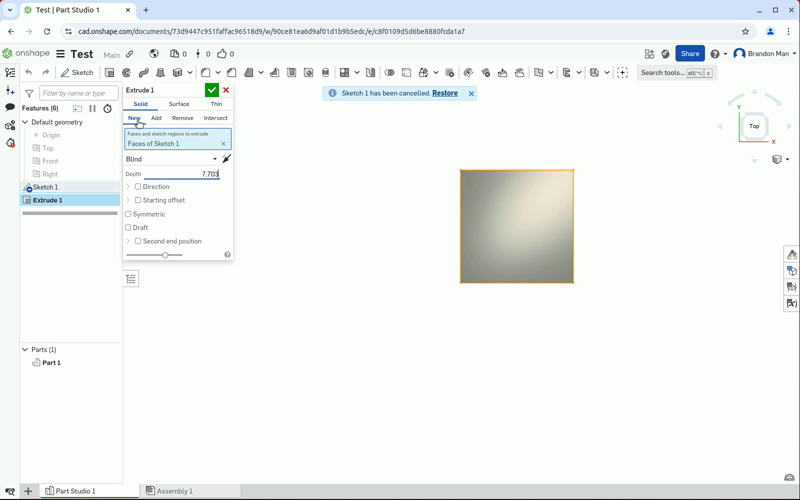
key(enter)
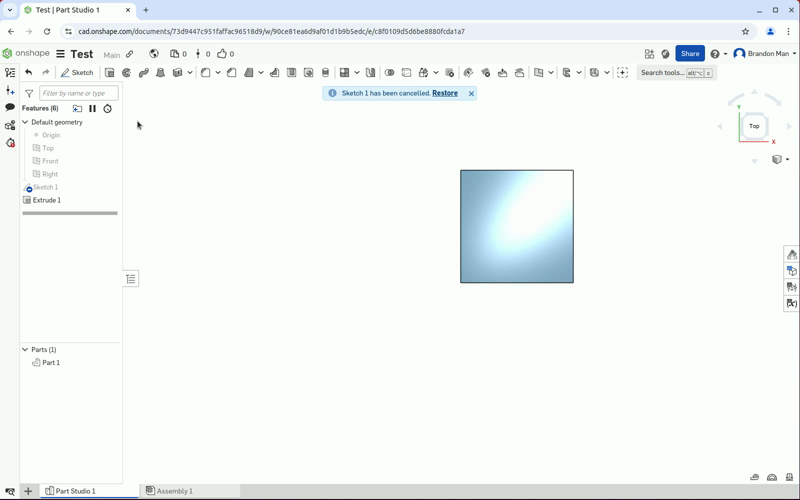
key(shift+h)
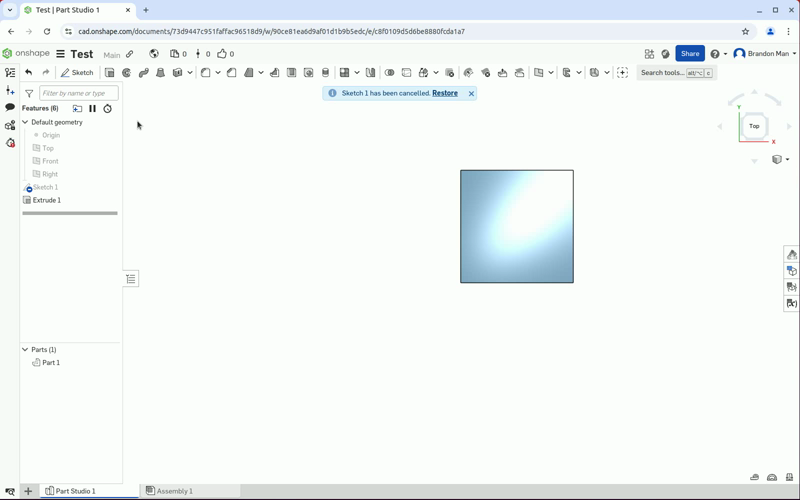
key(shift+h)
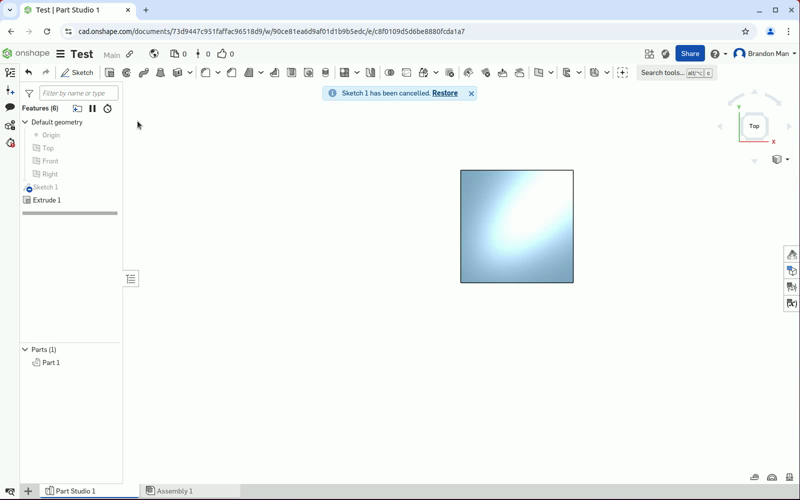
mouse_move(73, 189)
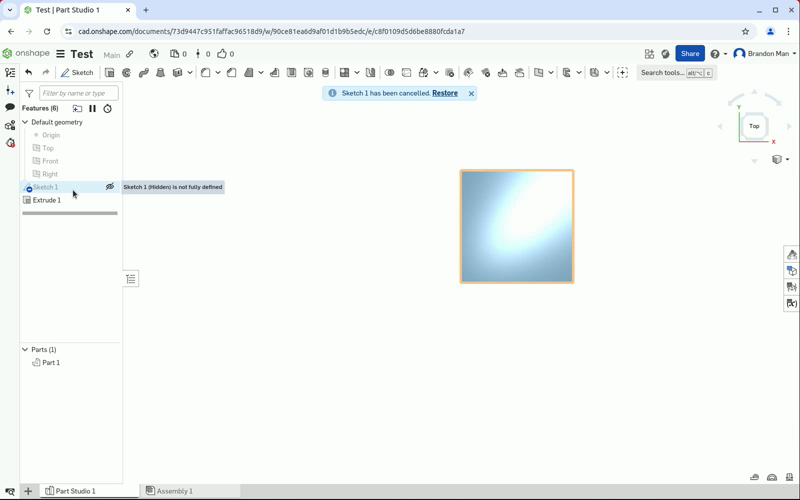
click(73, 189)
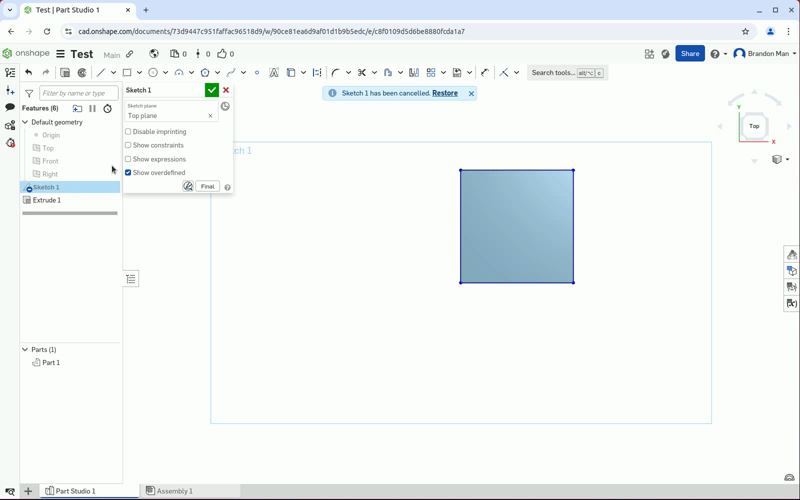
mouse_move(229, 92)
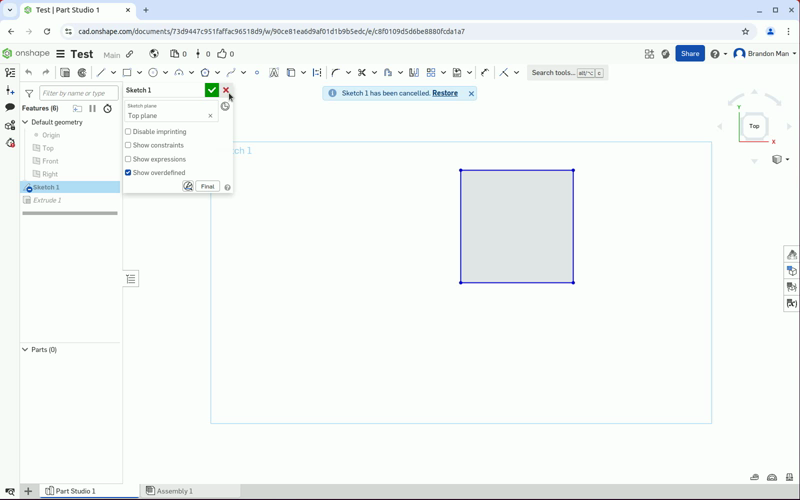
click(229, 92)
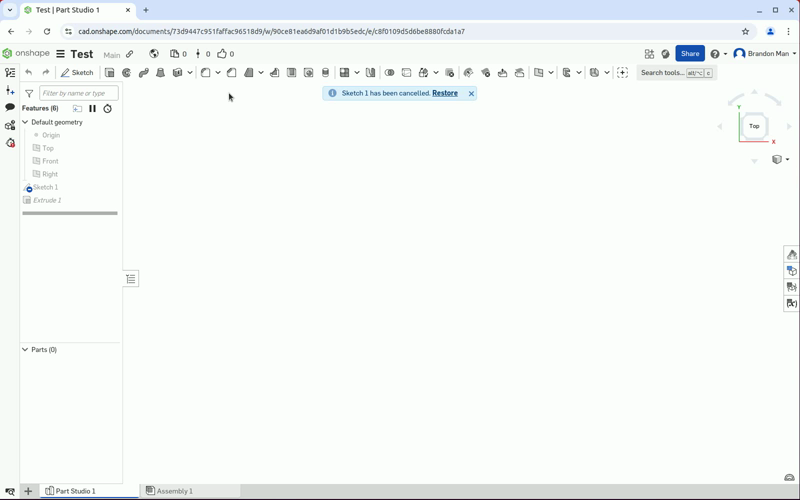
mouse_move(541, 75)
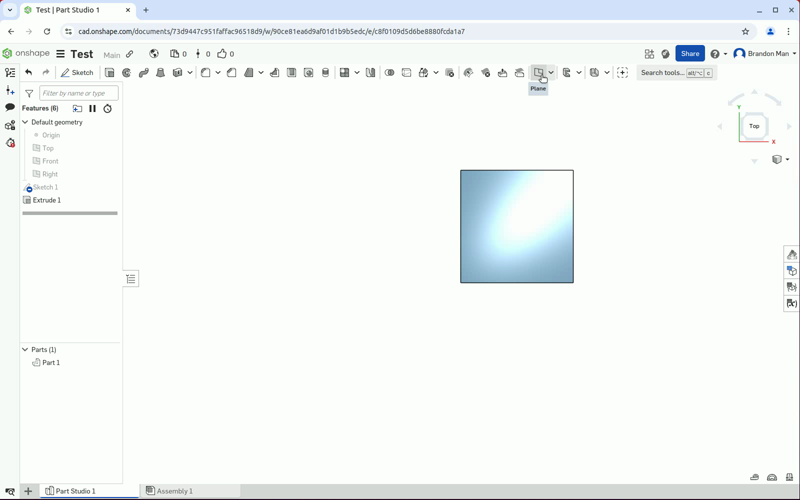
click(541, 75)
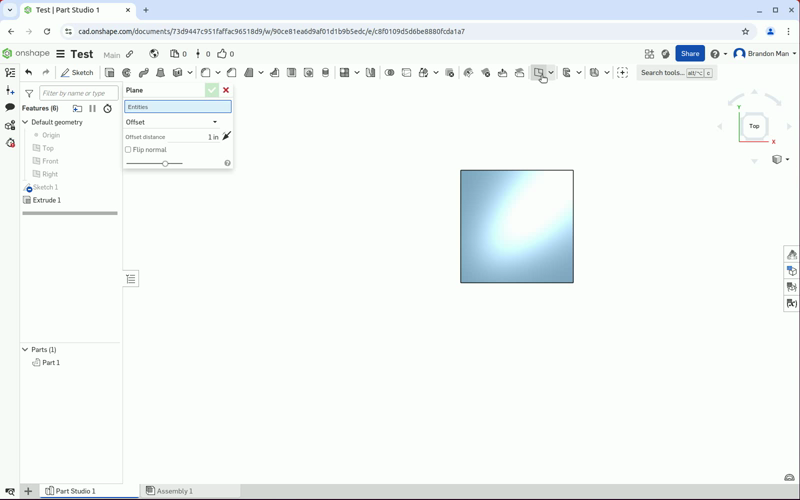
mouse_move(73, 150)
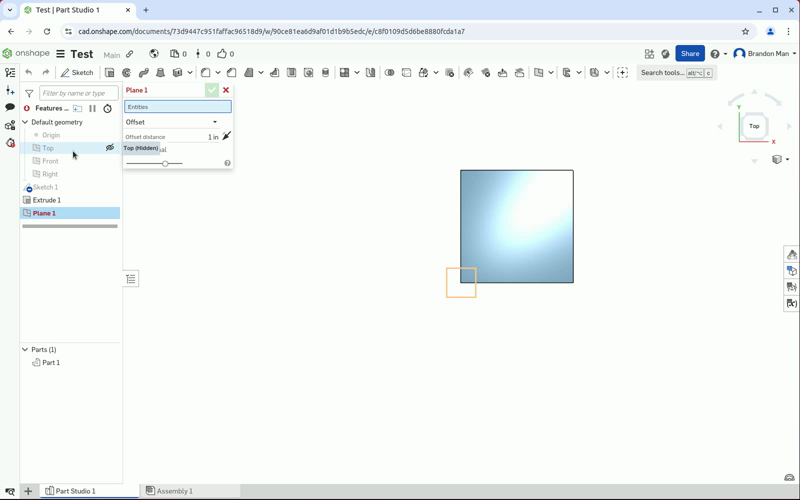
click(73, 150)
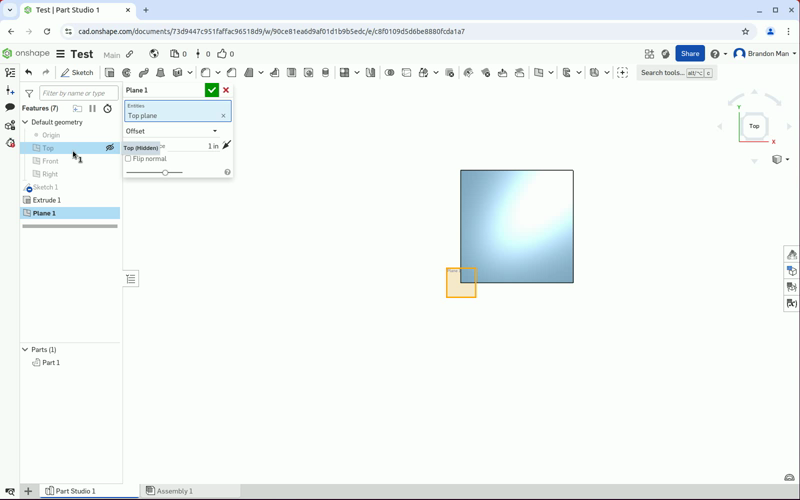
key(tab, 2)
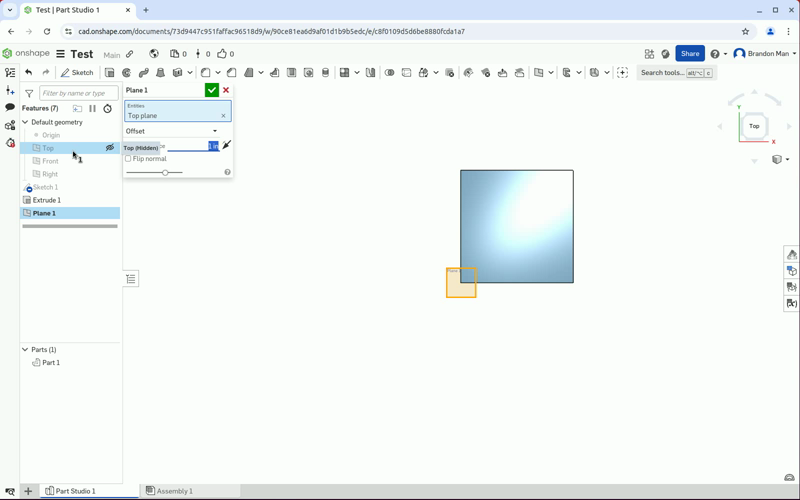
text(7.703)
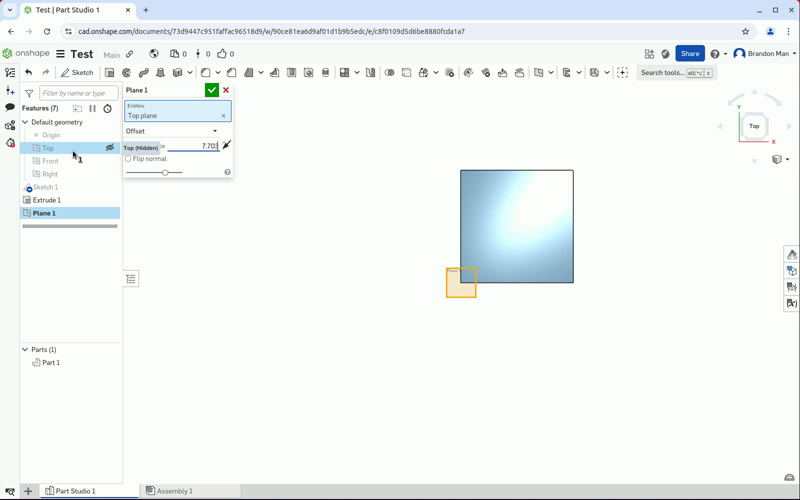
key(enter, 2)
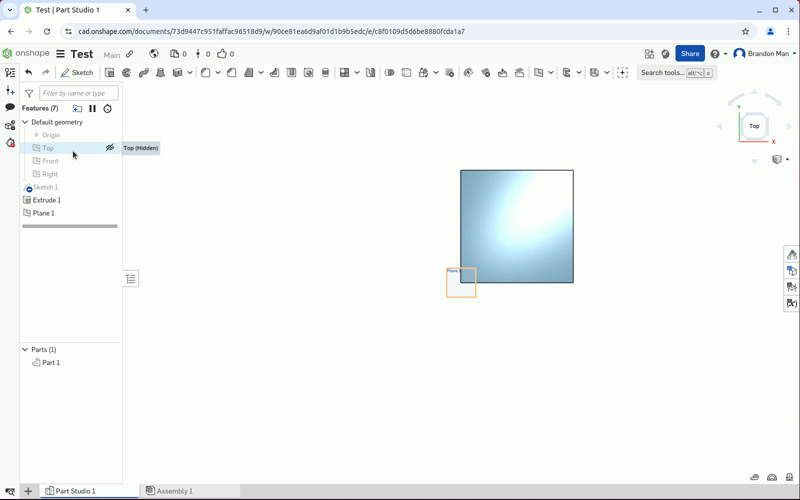
key(shift+s)
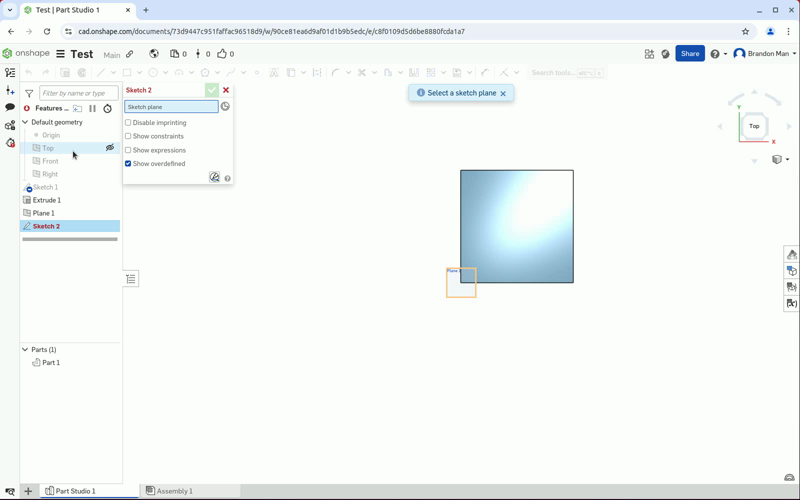
mouse_move(73, 215)
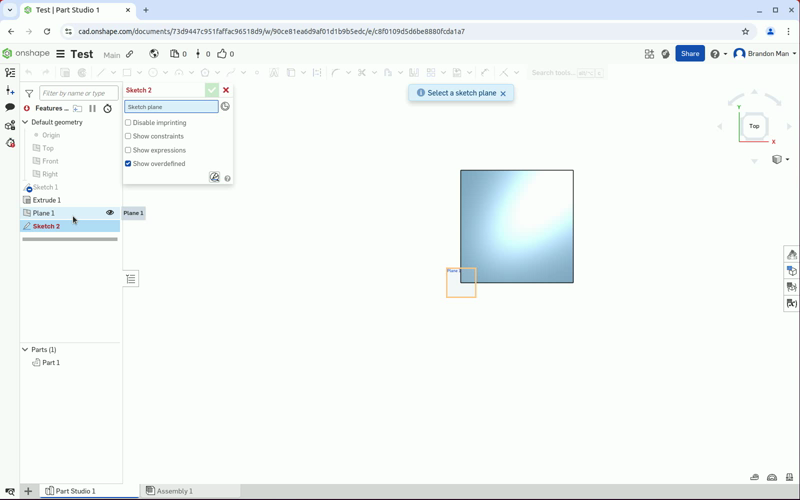
click(73, 215)
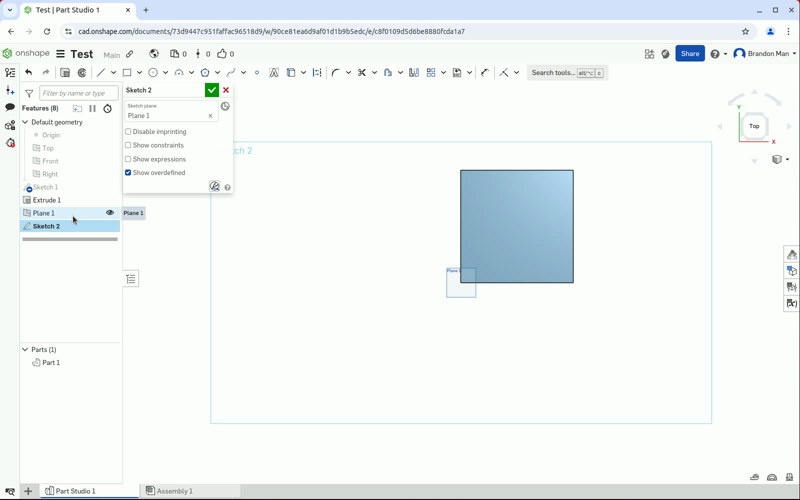
mouse_move(73, 352)
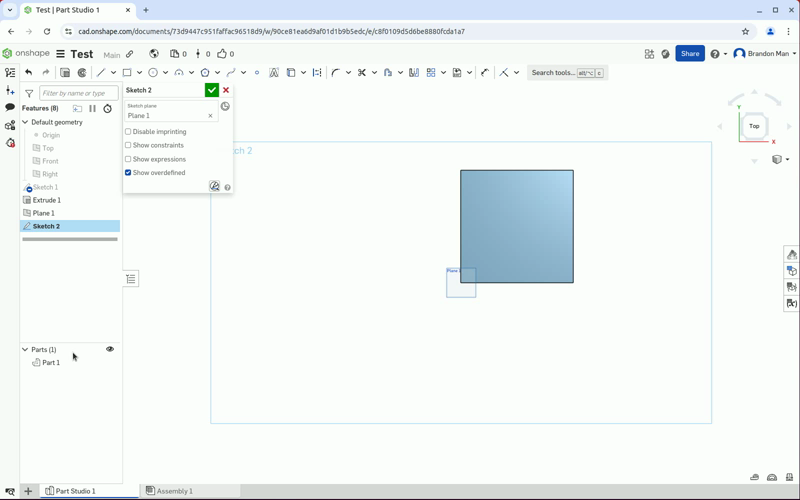
key(y)
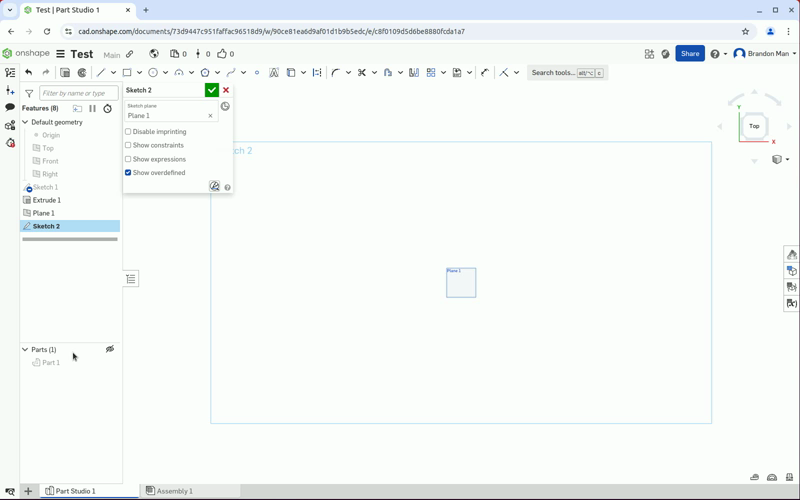
key(c)
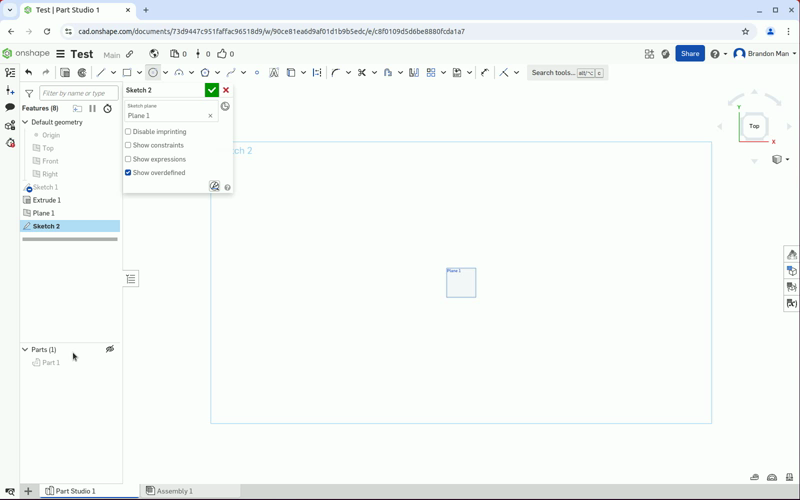
key_down(shift)
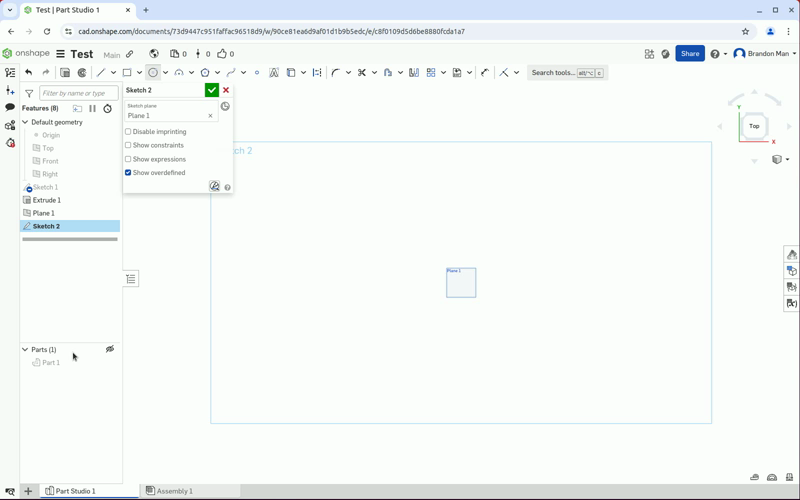
mouse_move(480, 189)
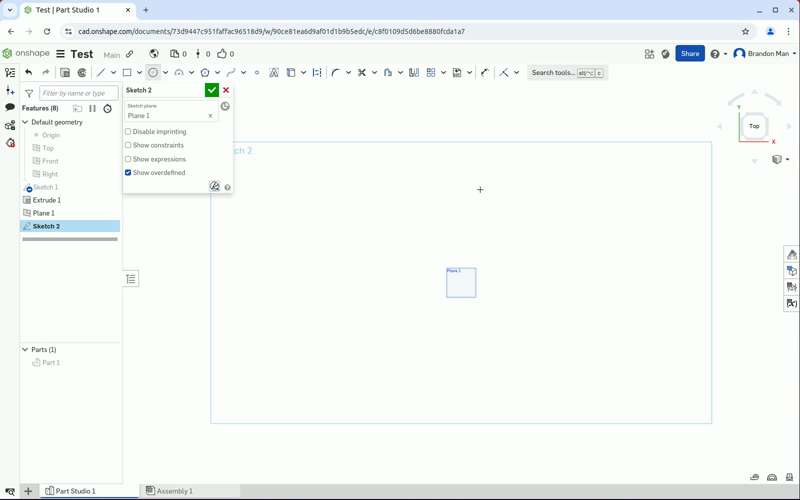
click(480, 189)
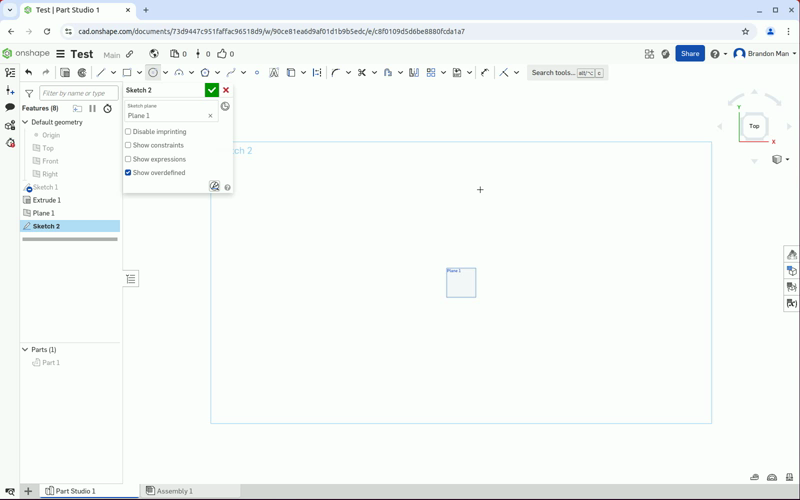
key_up(shift)
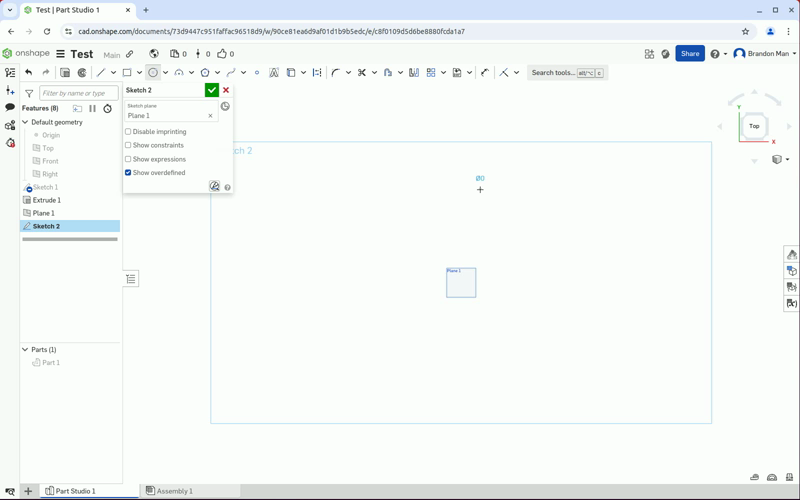
mouse_move(489, 189)
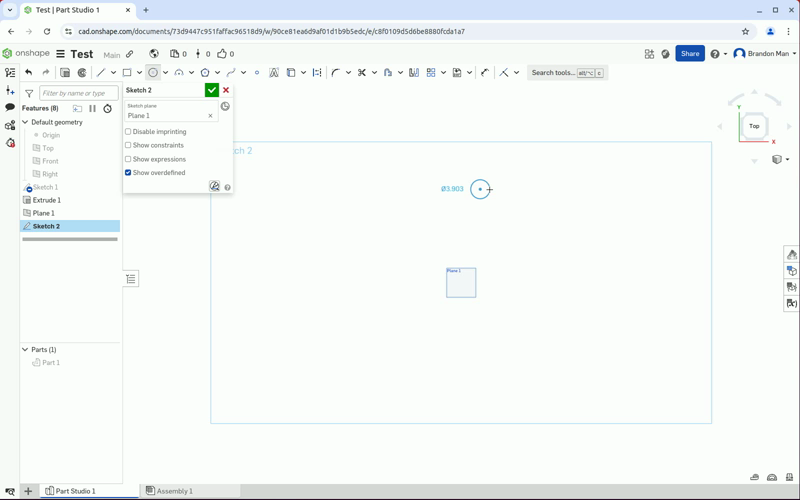
click(489, 189)
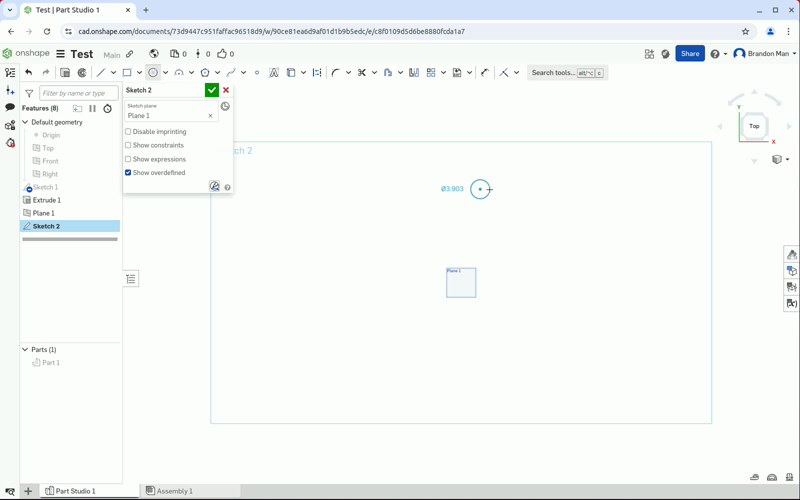
key(esc)
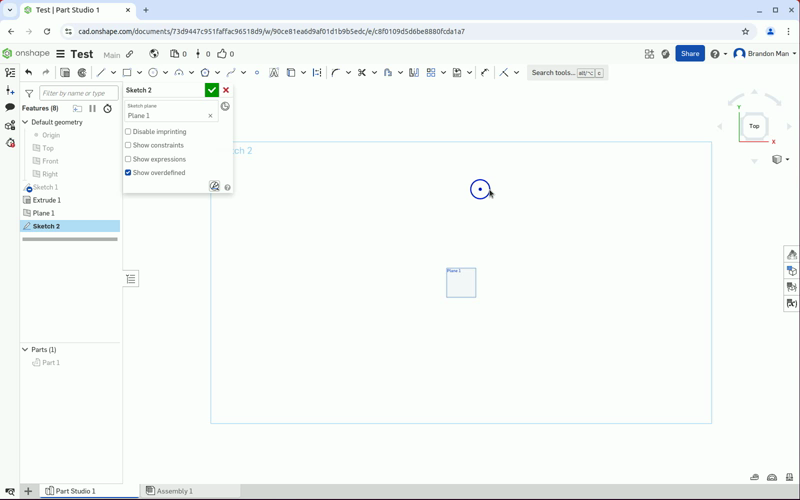
mouse_move(475, 191)
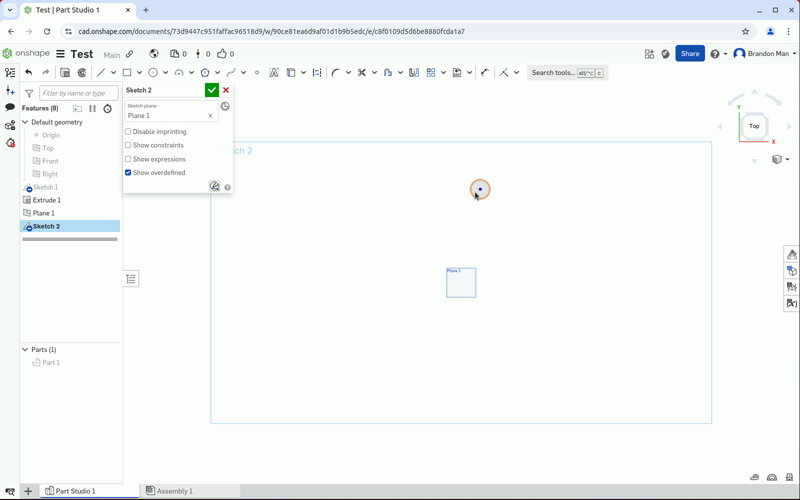
scroll(6)
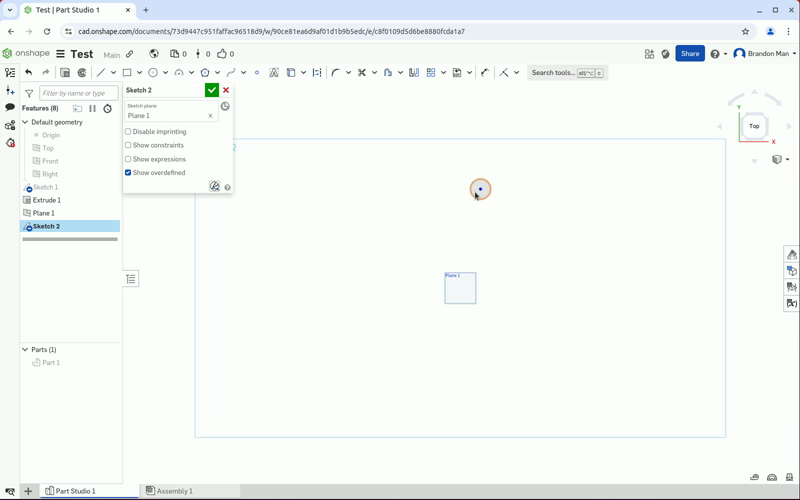
scroll(6)
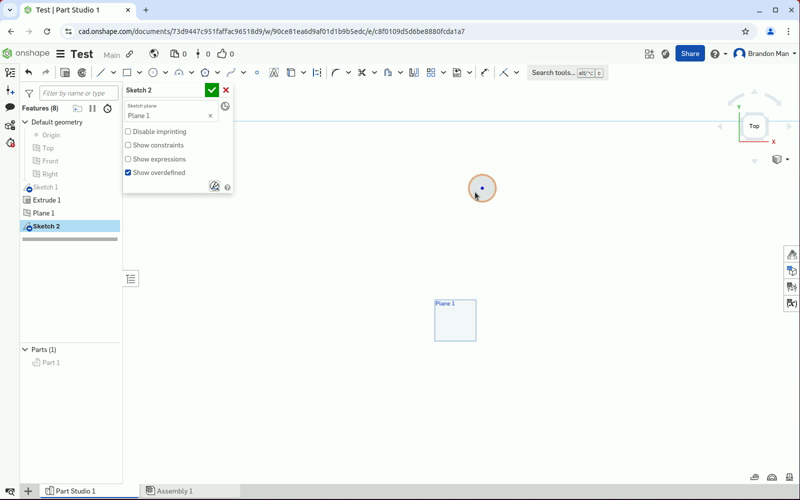
scroll(6)
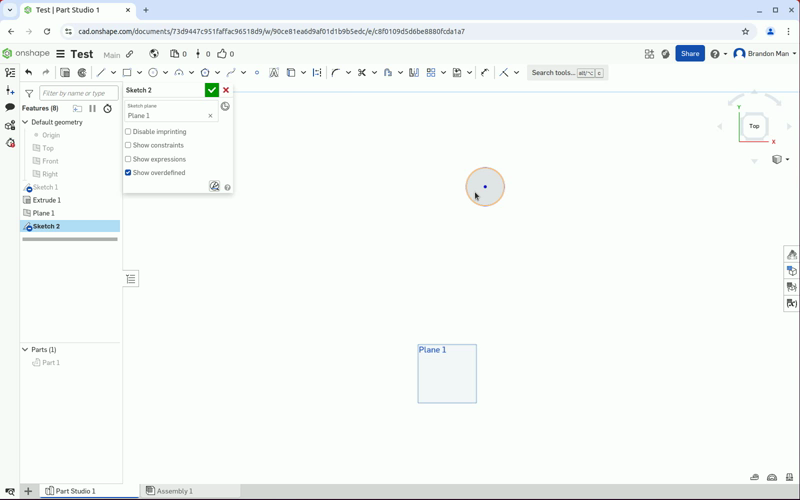
scroll(6)
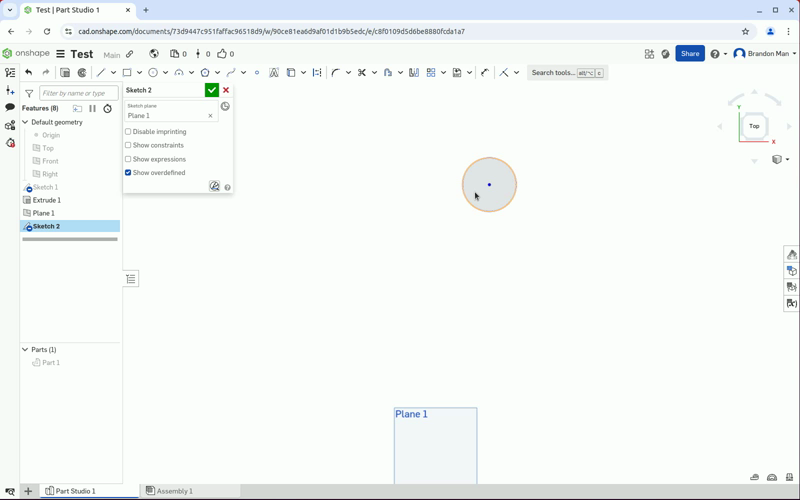
scroll(6)
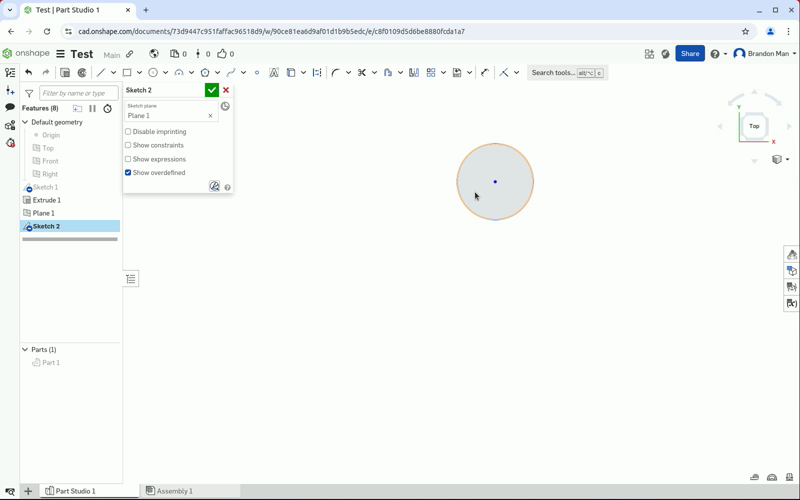
scroll(6)
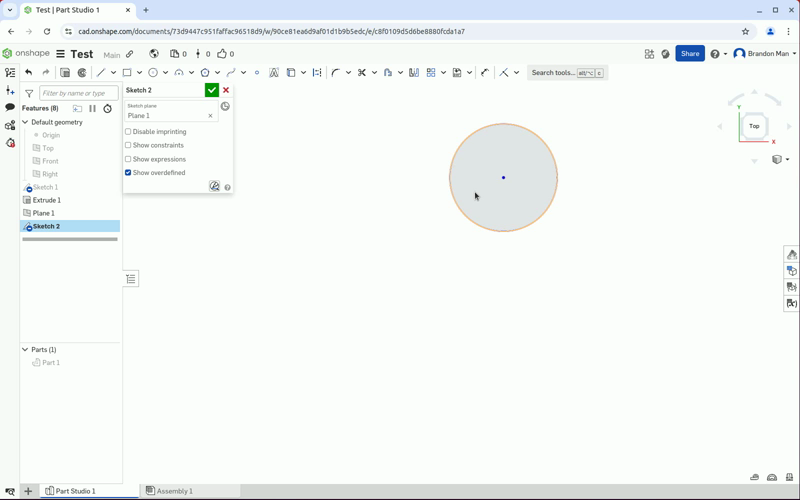
scroll(6)
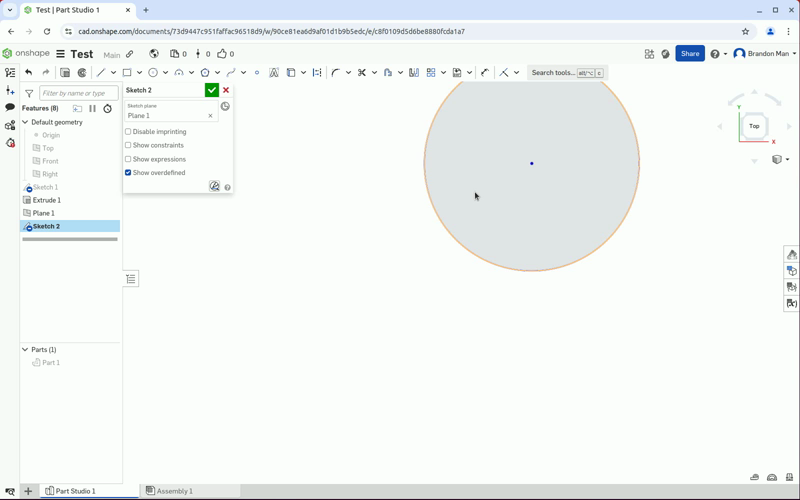
click(475, 191)
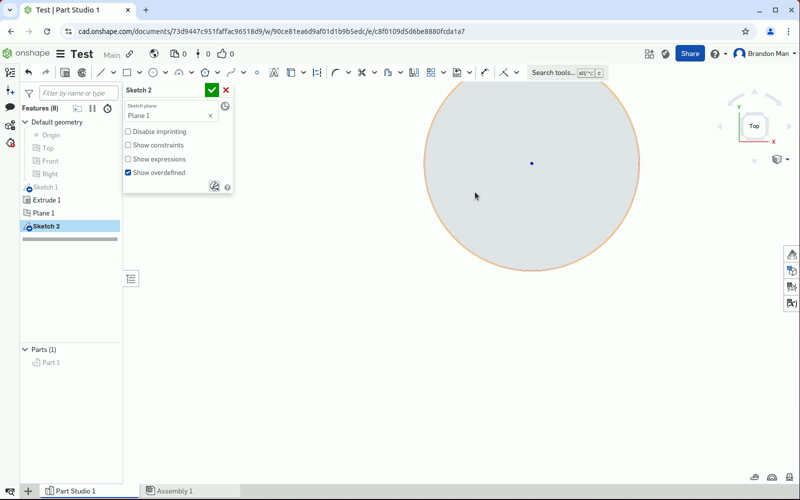
scroll(-6)
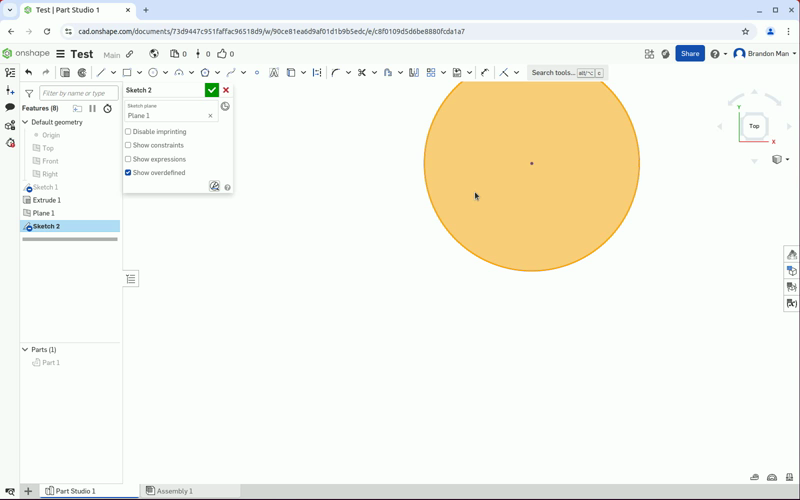
scroll(-6)
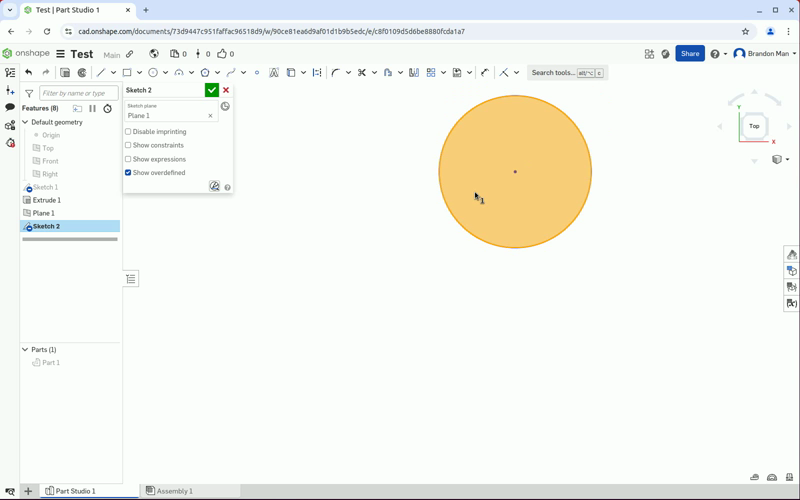
scroll(-6)
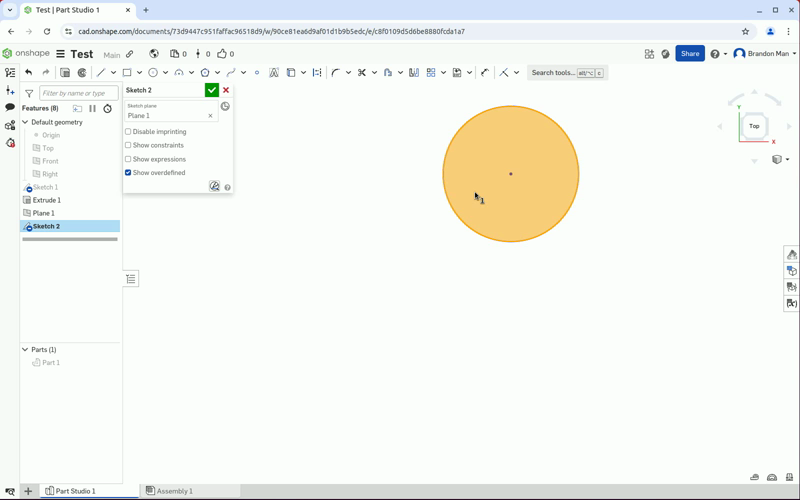
scroll(-6)
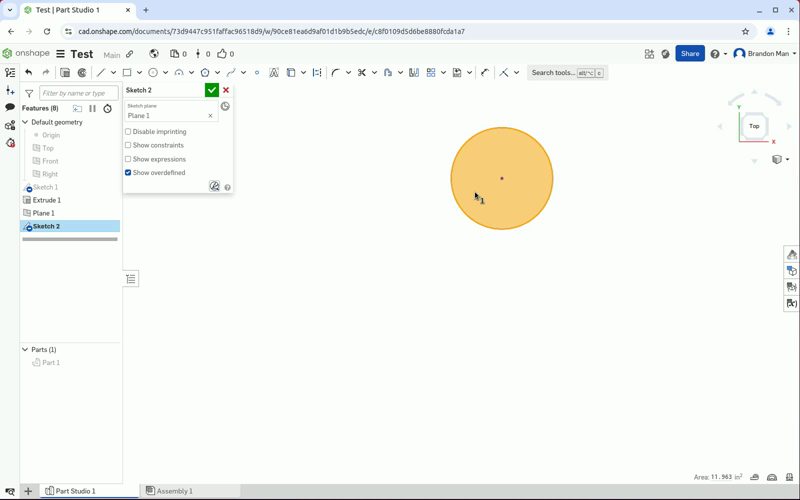
scroll(-6)
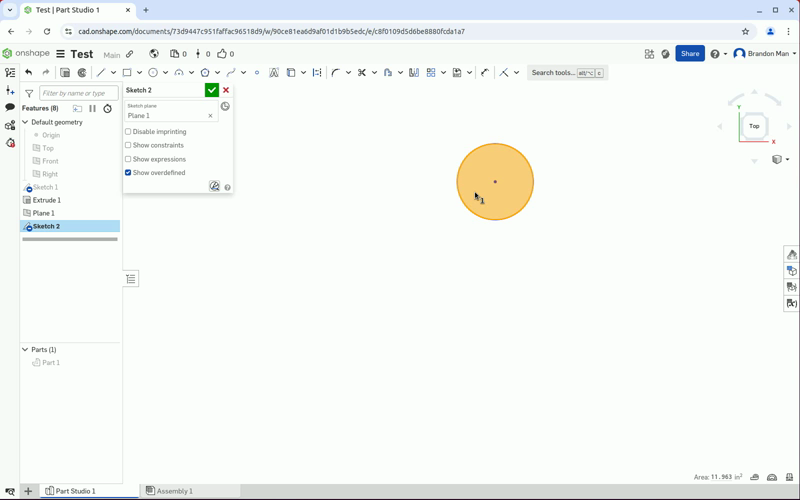
scroll(-6)
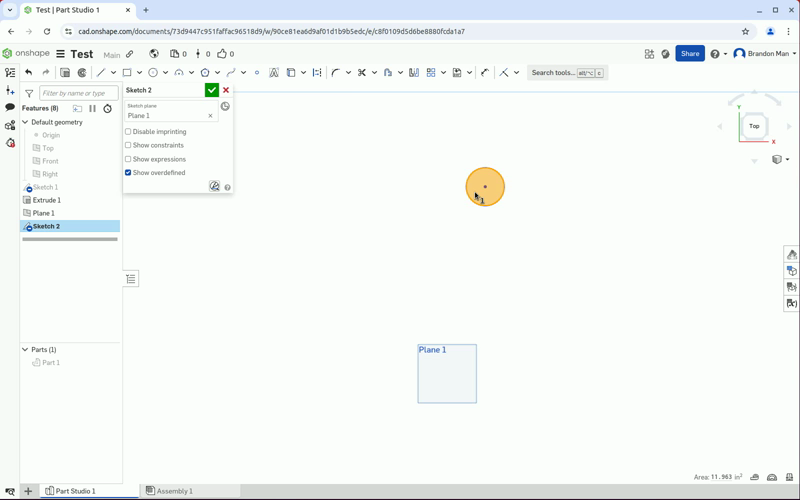
scroll(-6)
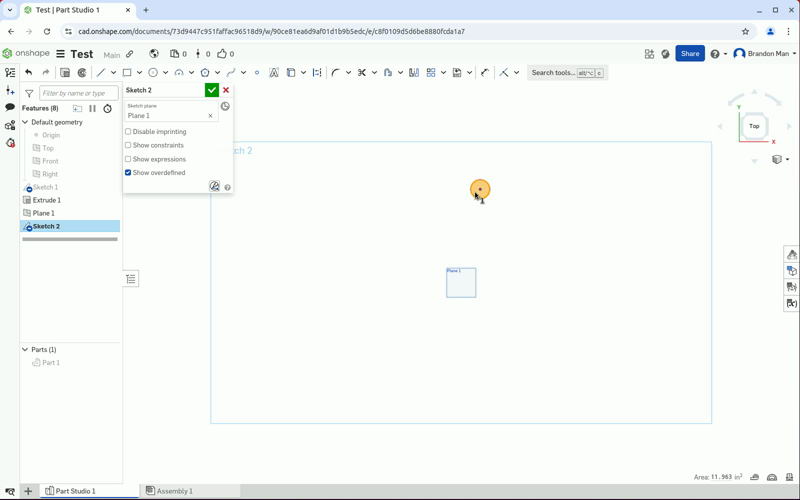
mouse_move(73, 352)
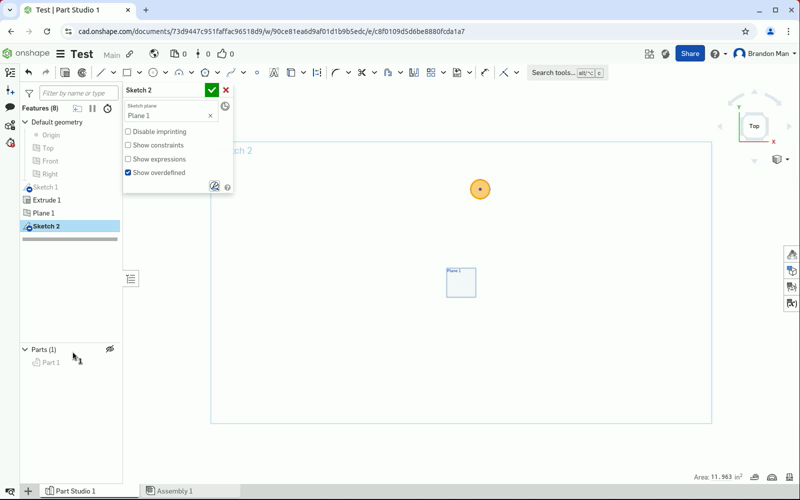
key(shift+y)
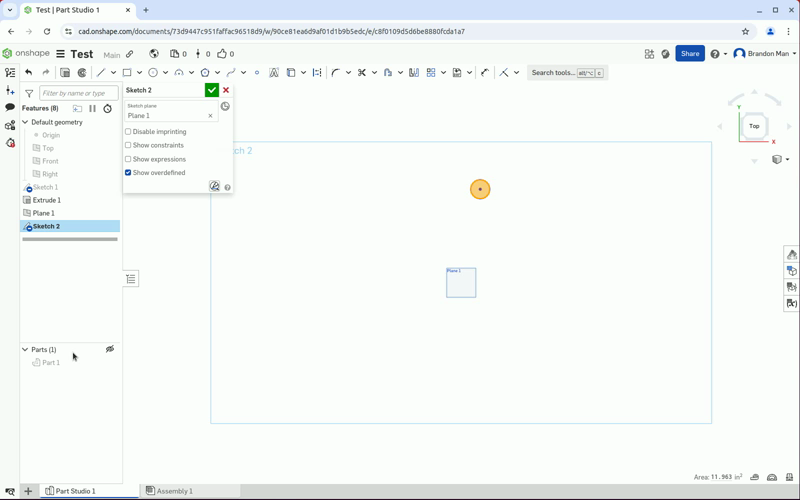
key(shift+e)
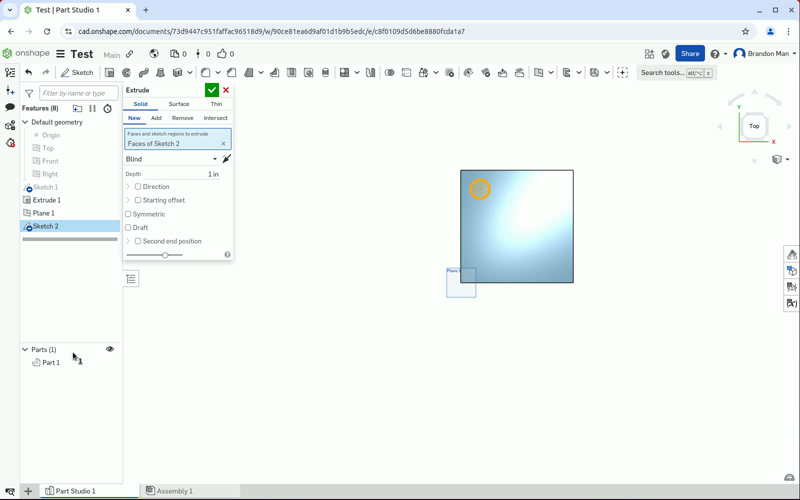
mouse_move(143, 106)
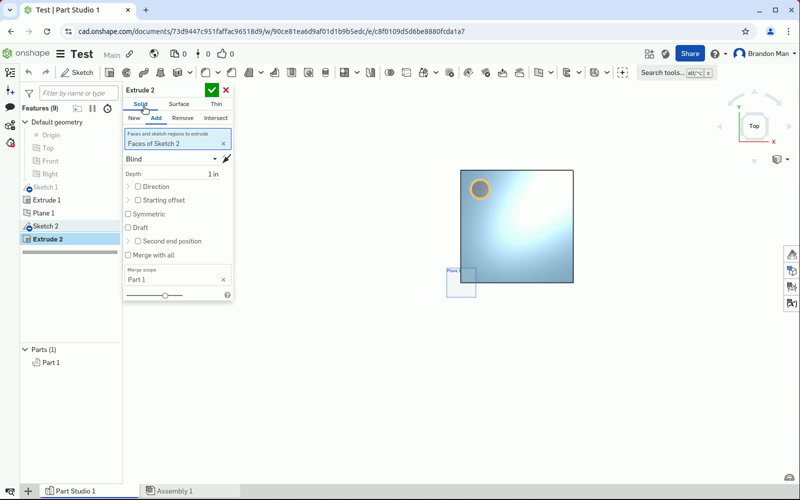
click(143, 106)
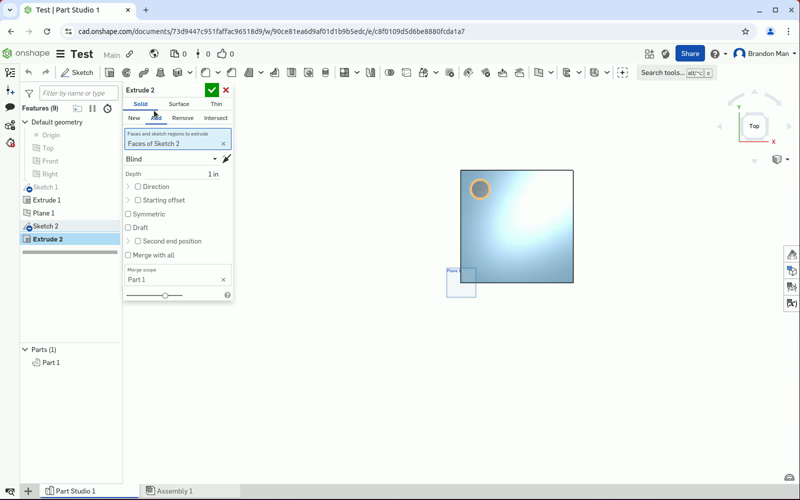
mouse_move(186, 120)
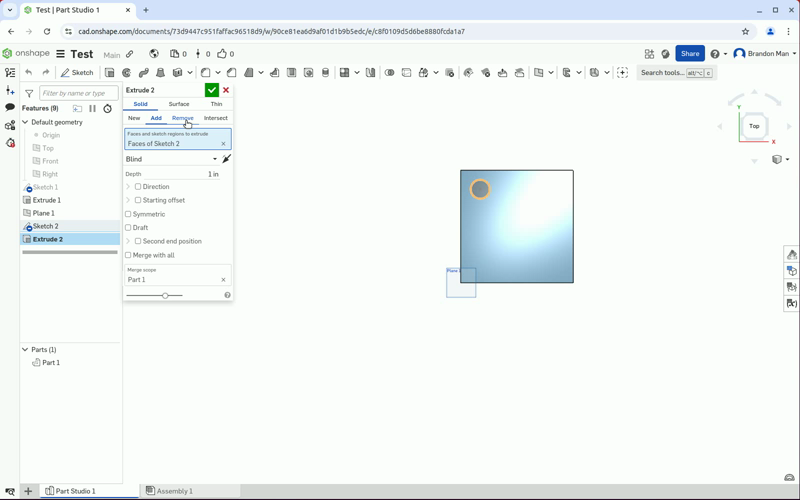
click(186, 120)
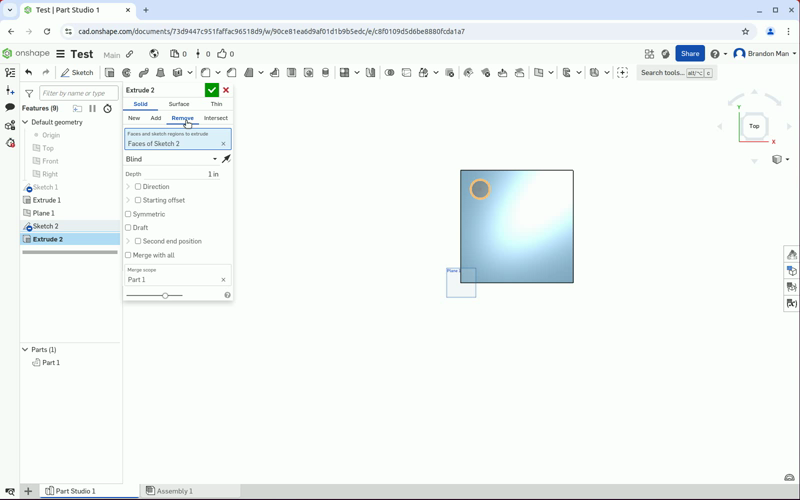
key(tab, 4)
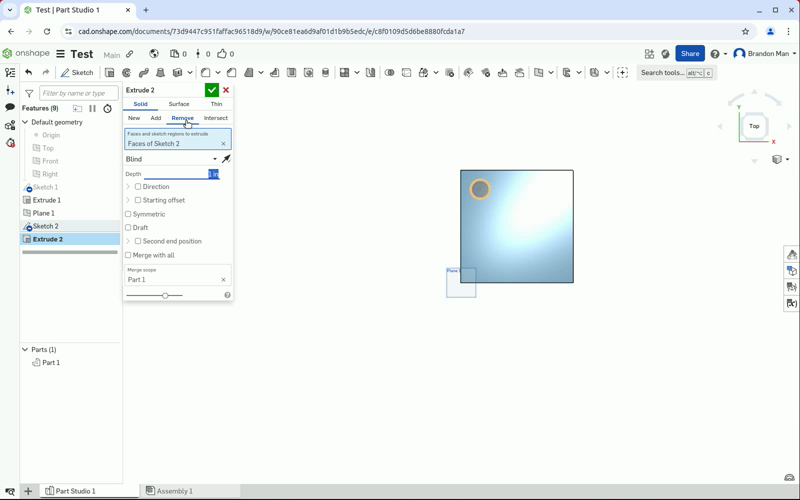
text(3.851)
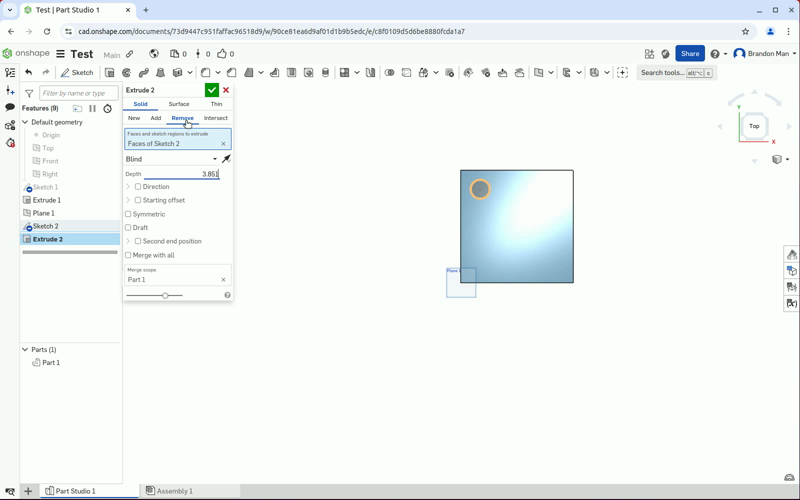
key(tab, 6)
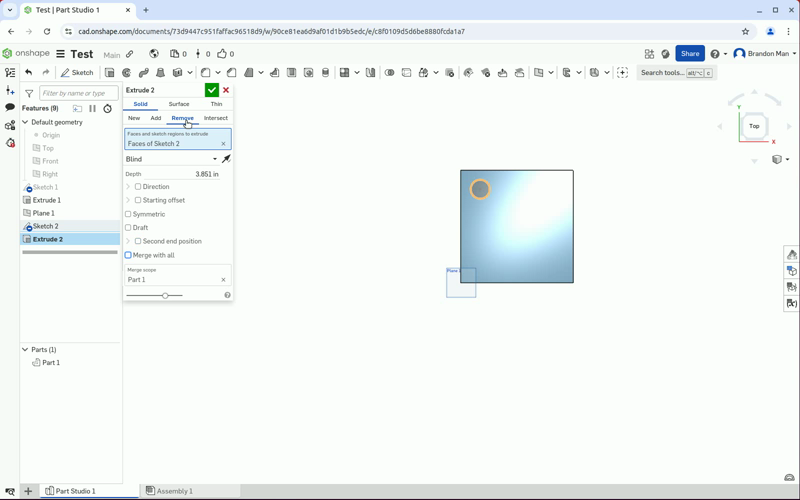
key(space)
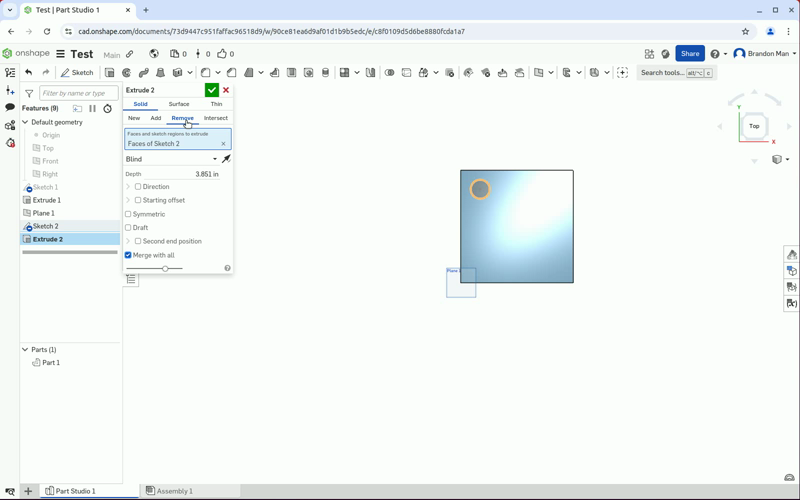
key(enter)
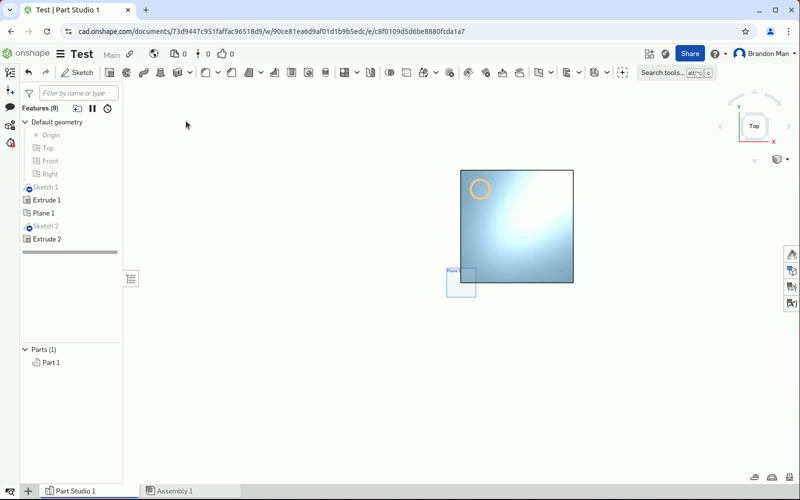
key(shift+h)
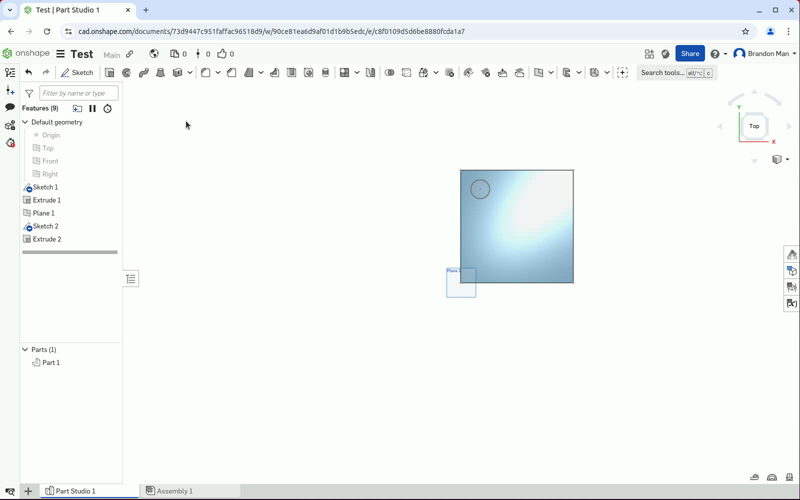
key(shift+h)
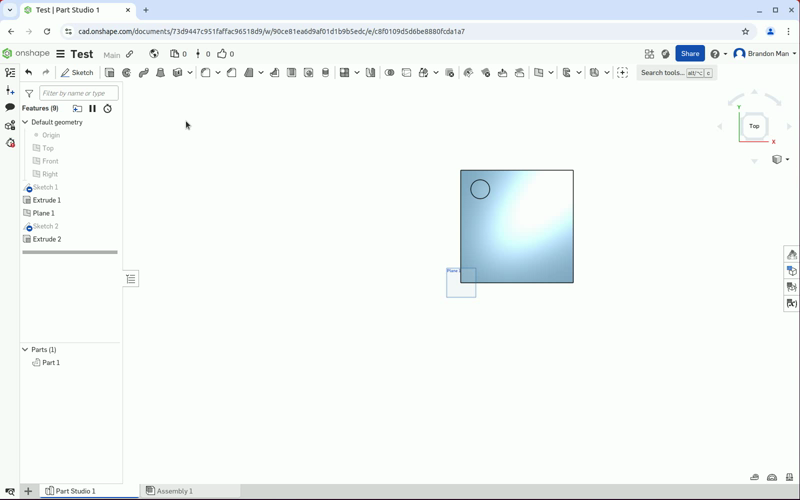
mouse_move(73, 189)
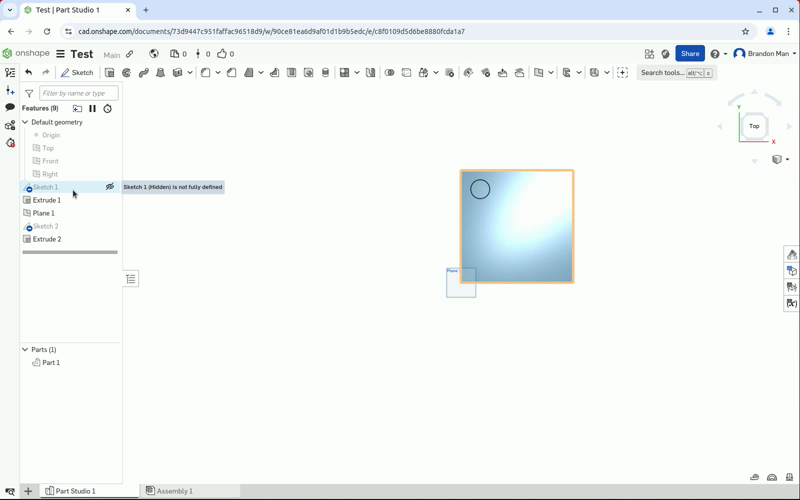
click(73, 189)
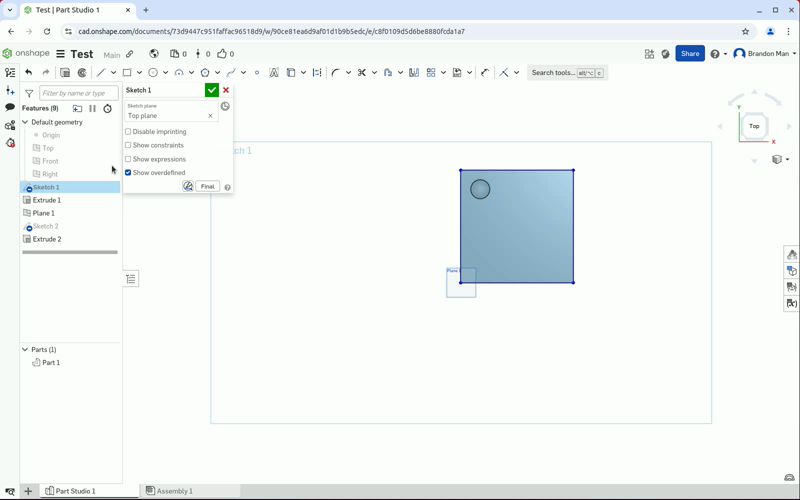
mouse_move(229, 92)
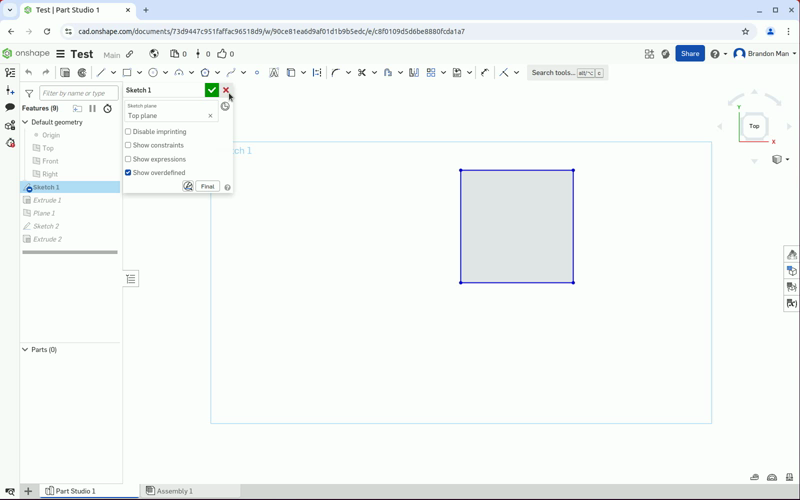
click(229, 92)
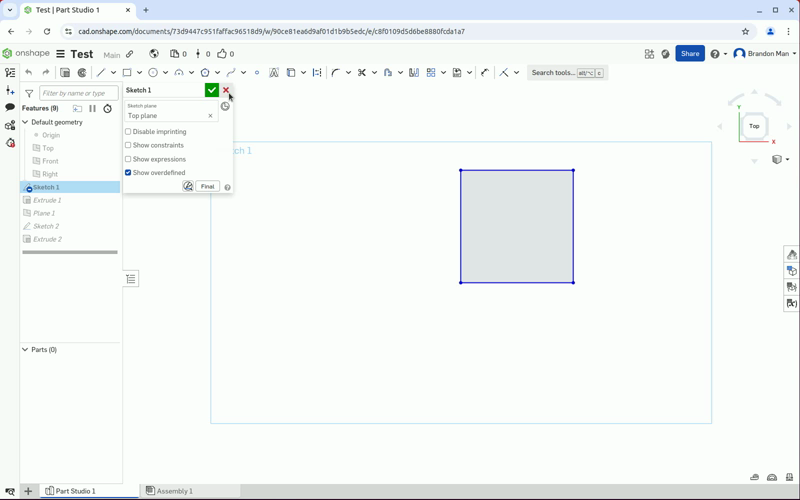
key(shift+s)
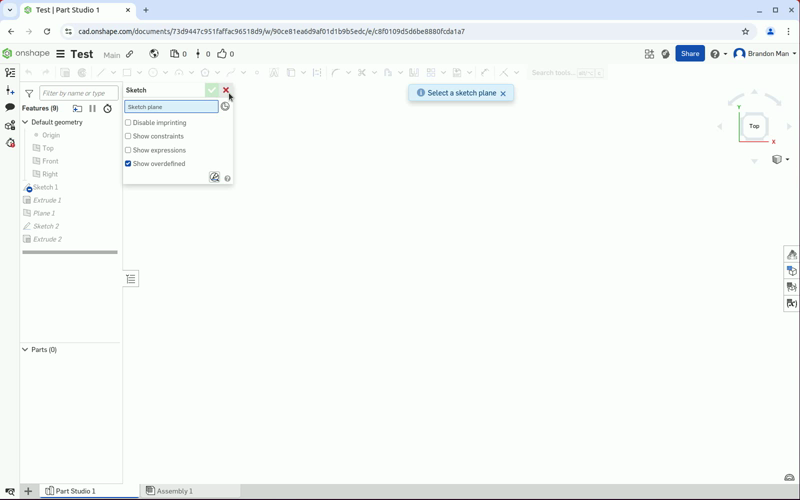
mouse_move(73, 215)
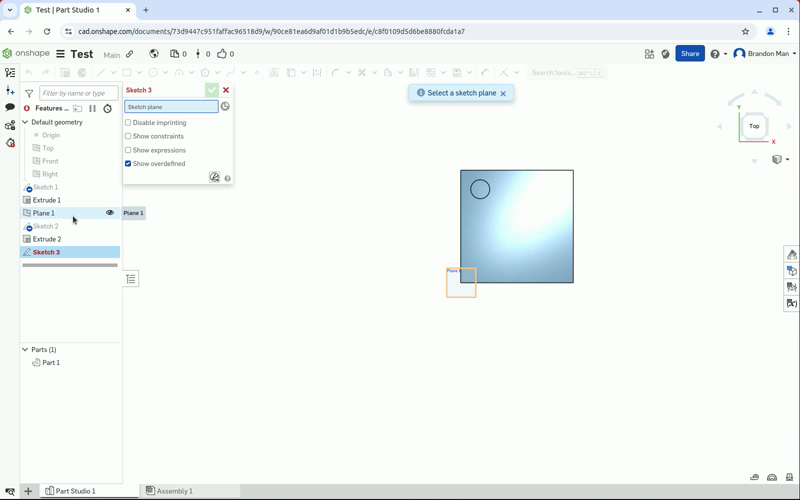
click(73, 215)
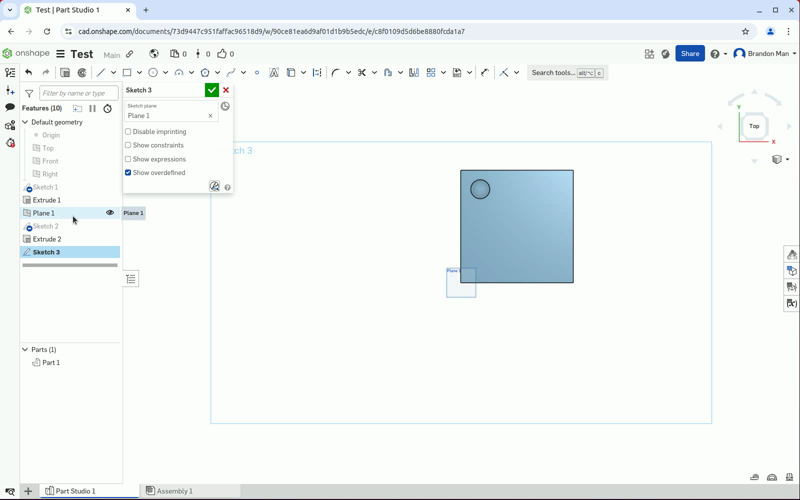
mouse_move(73, 352)
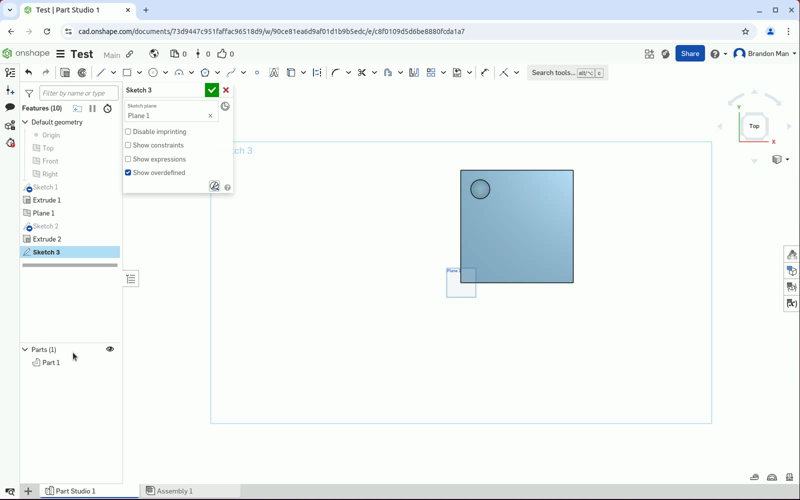
key(y)
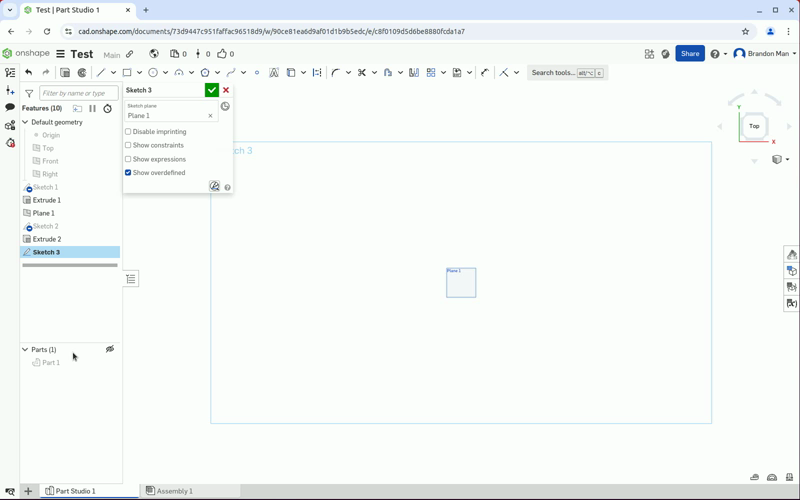
key(c)
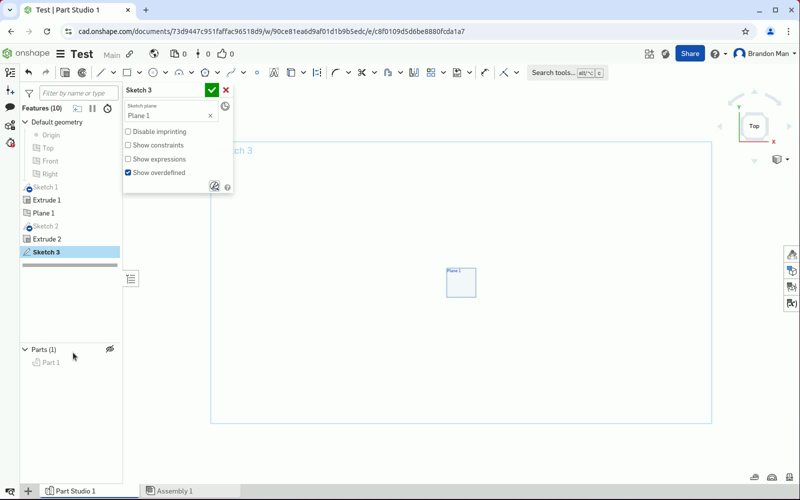
key_down(shift)
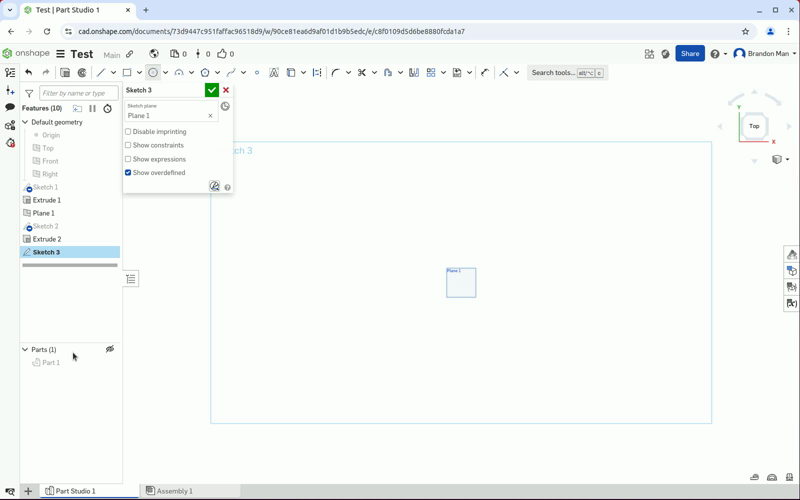
mouse_move(536, 189)
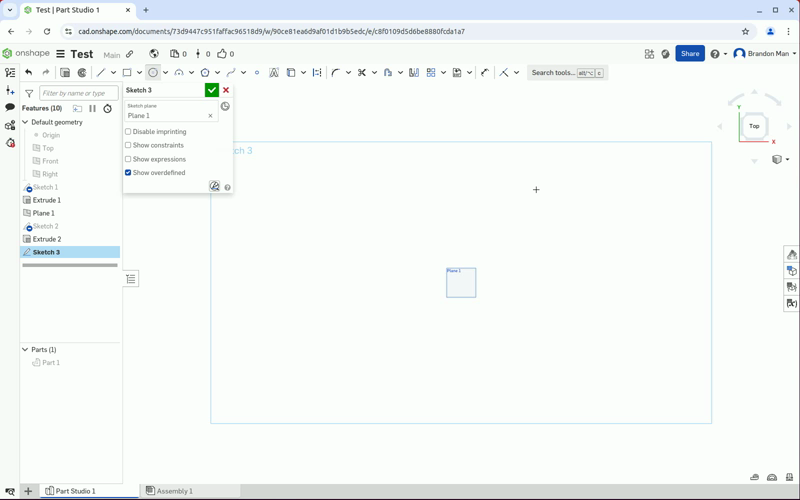
click(536, 189)
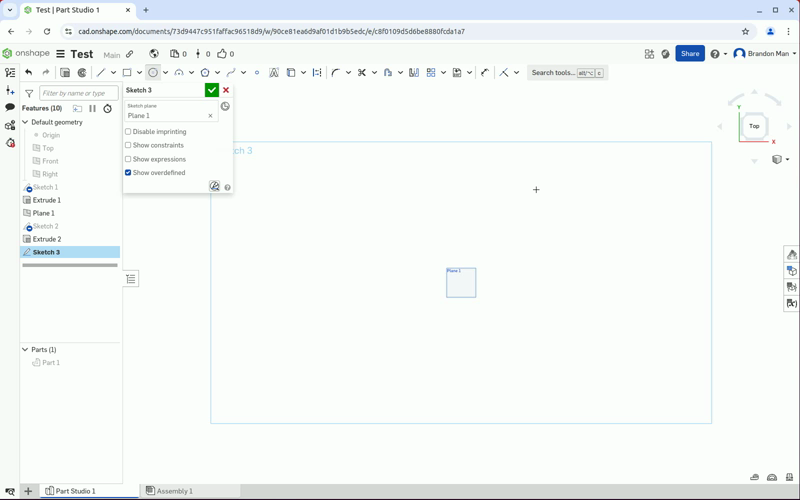
key_up(shift)
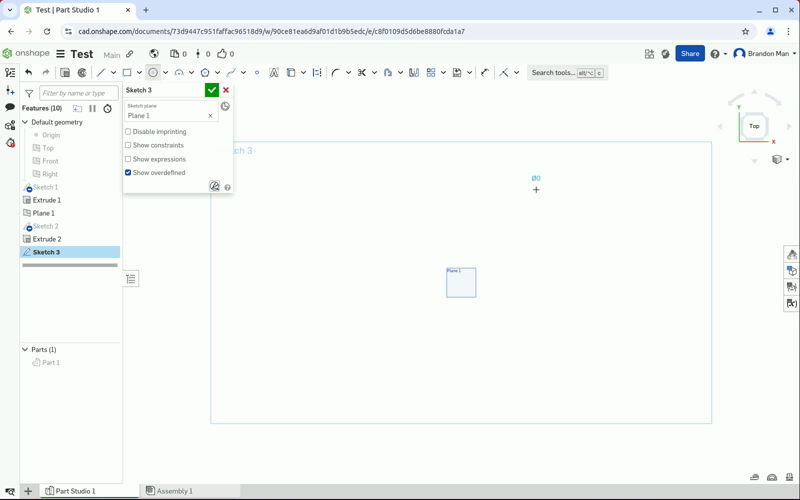
mouse_move(546, 189)
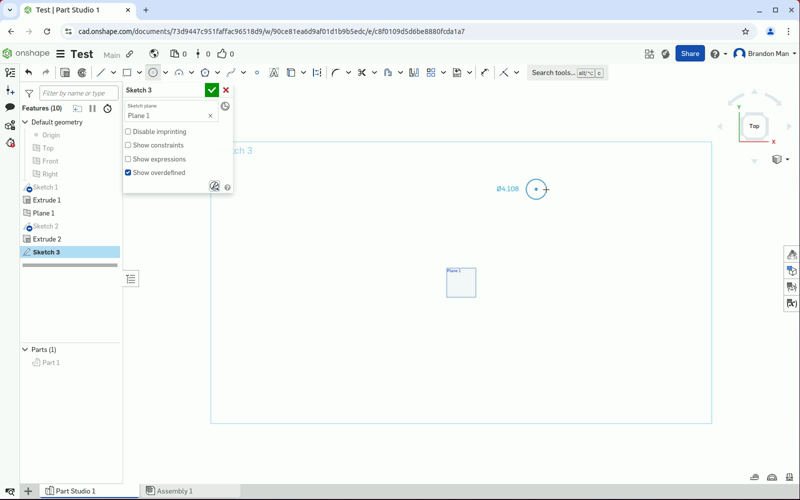
click(546, 189)
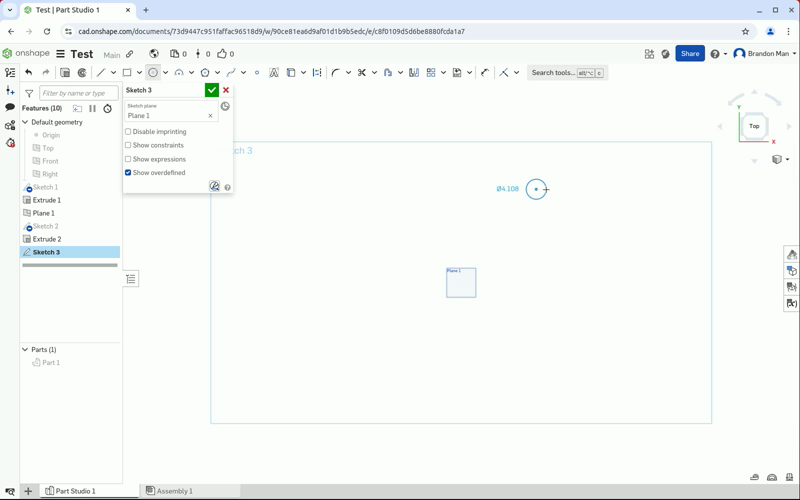
key(esc)
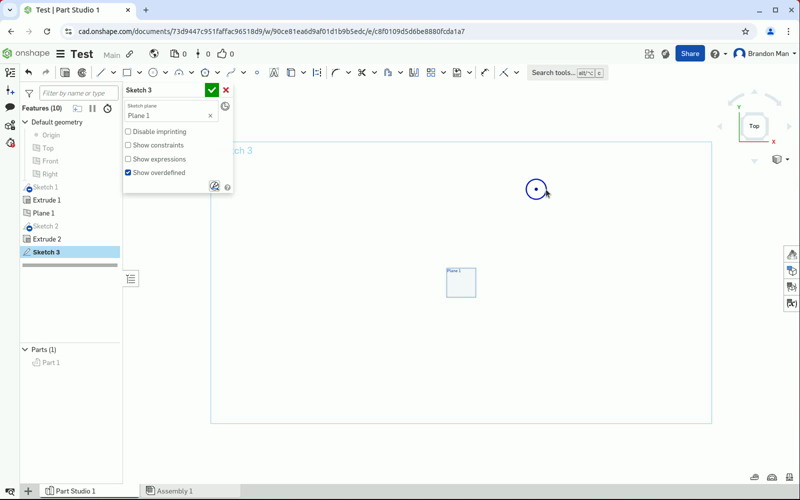
mouse_move(536, 198)
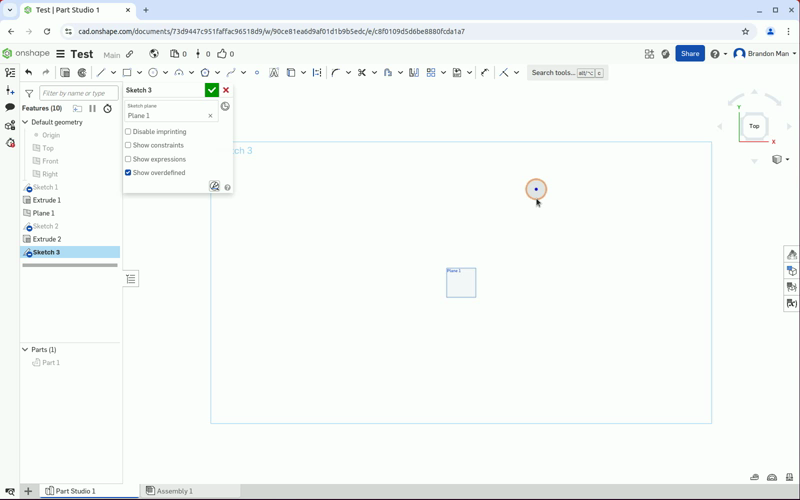
scroll(6)
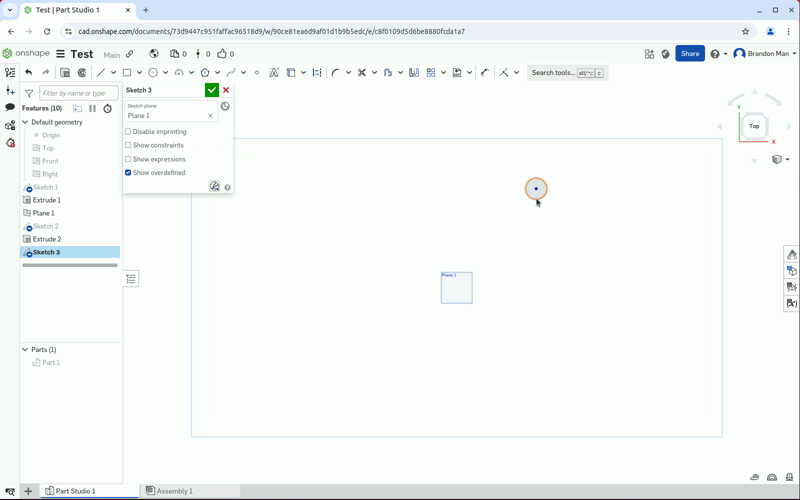
scroll(6)
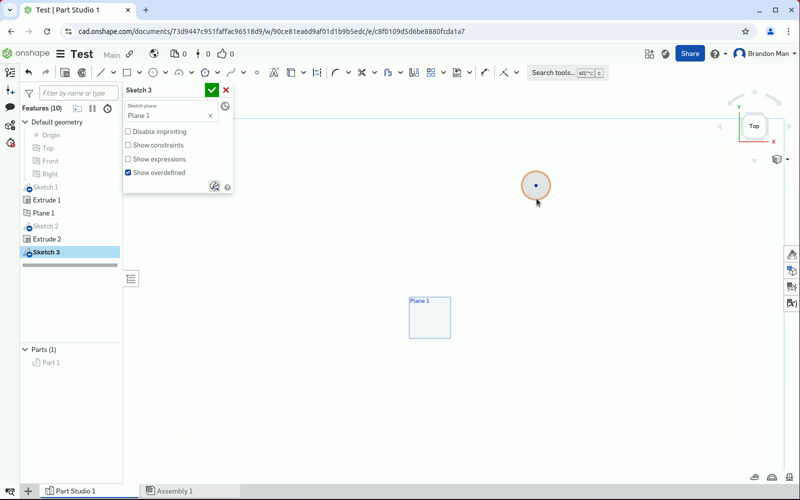
scroll(6)
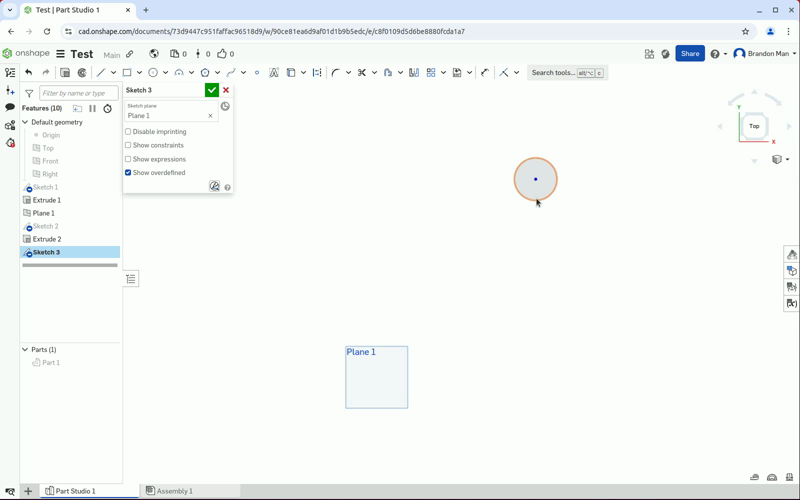
scroll(6)
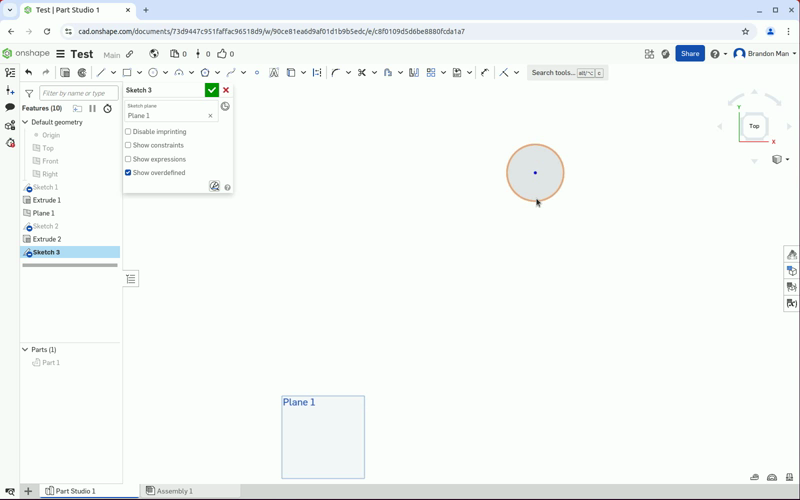
scroll(6)
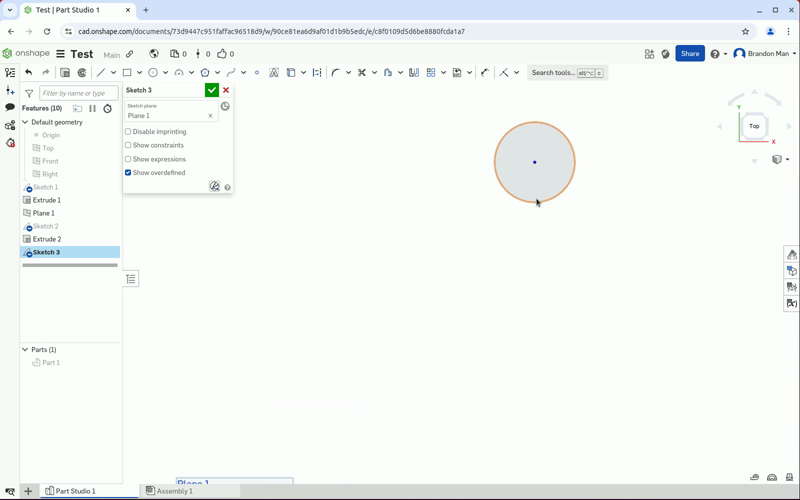
scroll(6)
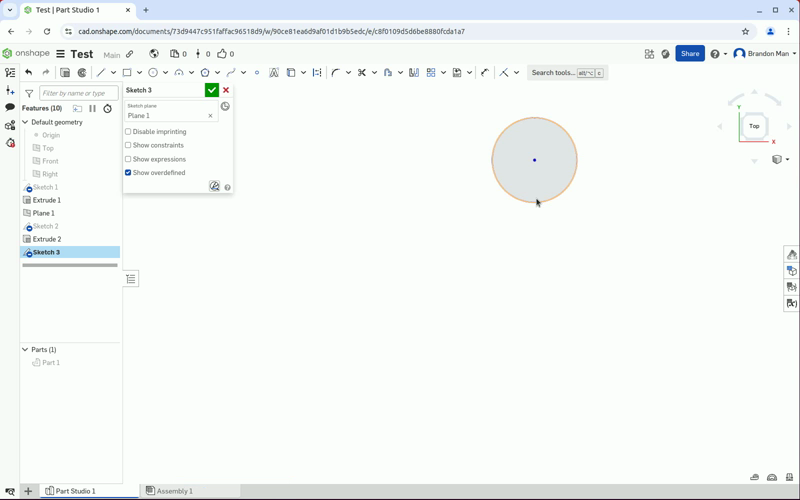
scroll(6)
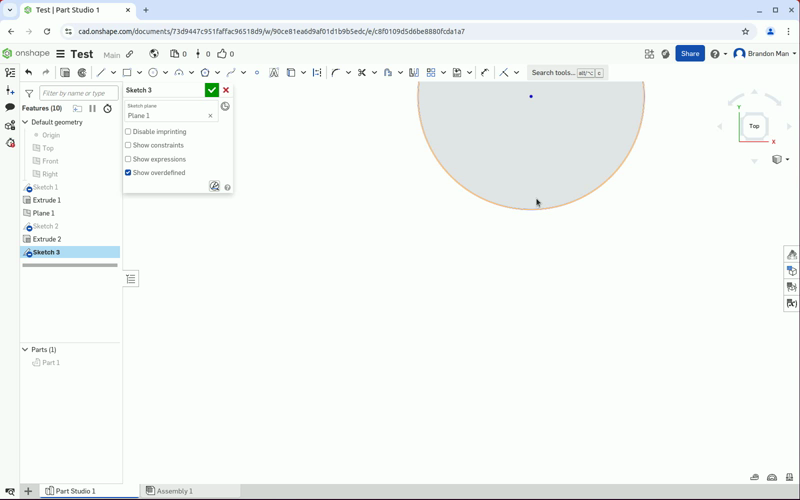
click(536, 198)
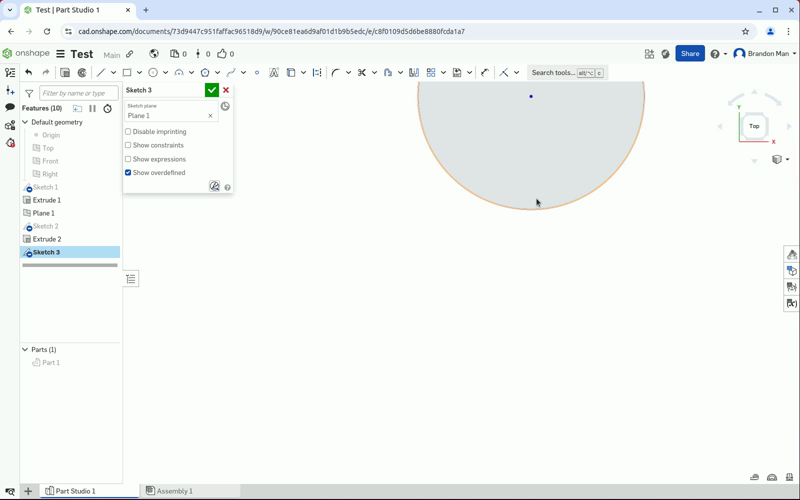
scroll(-6)
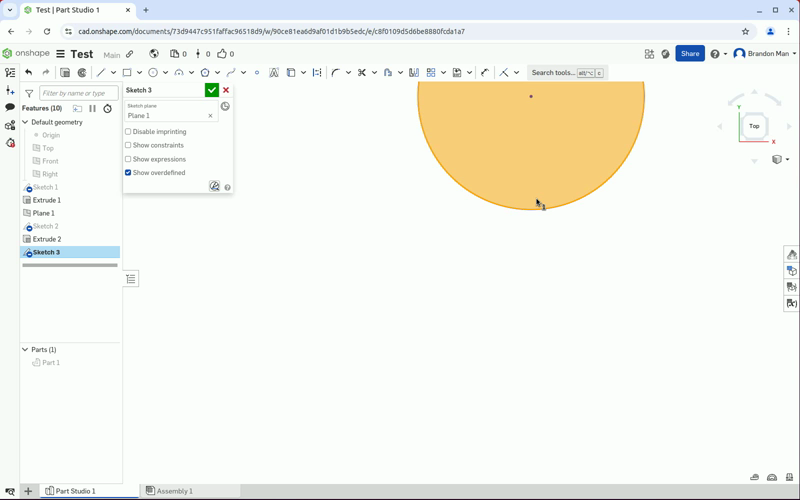
scroll(-6)
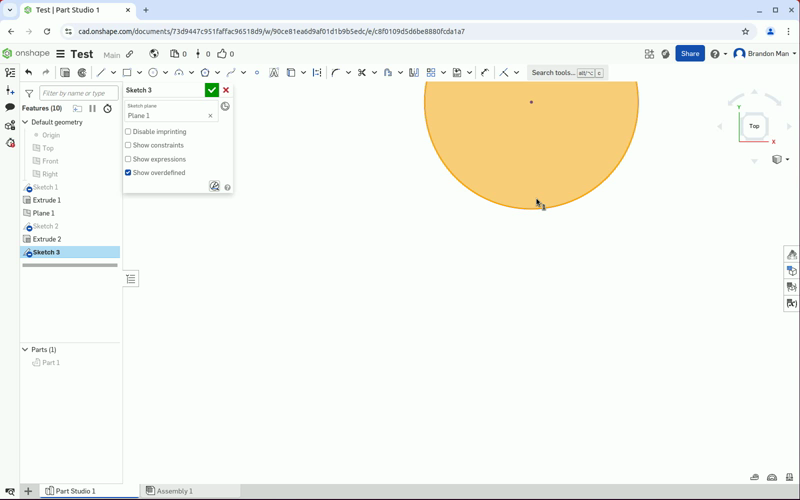
scroll(-6)
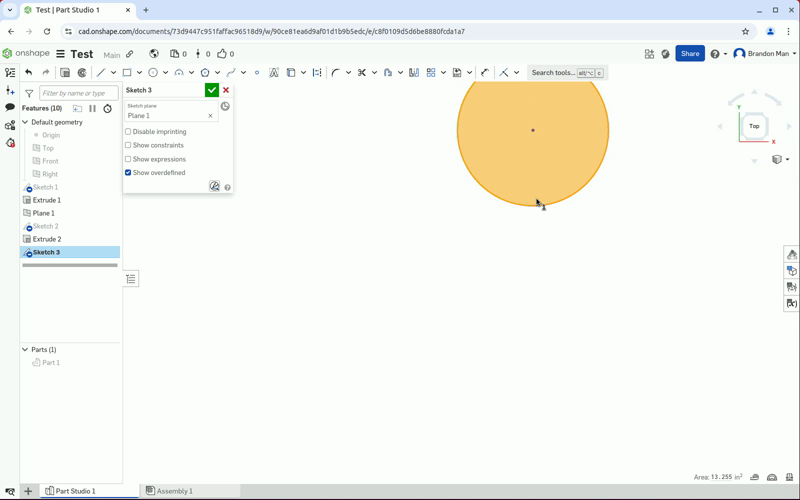
scroll(-6)
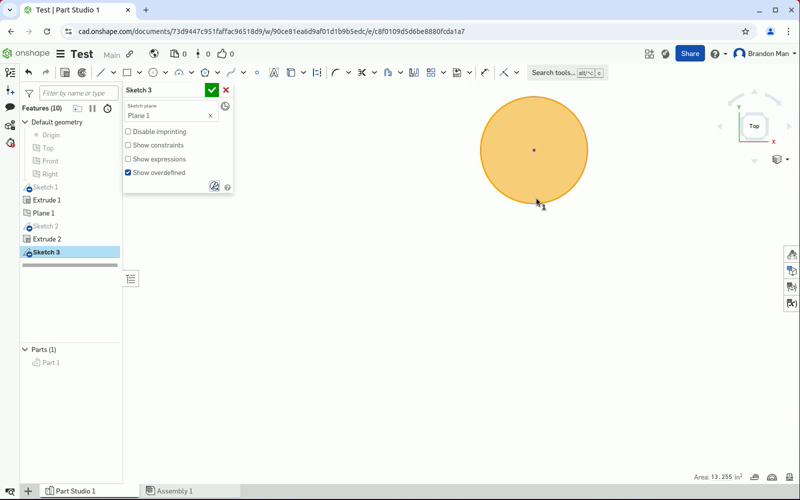
scroll(-6)
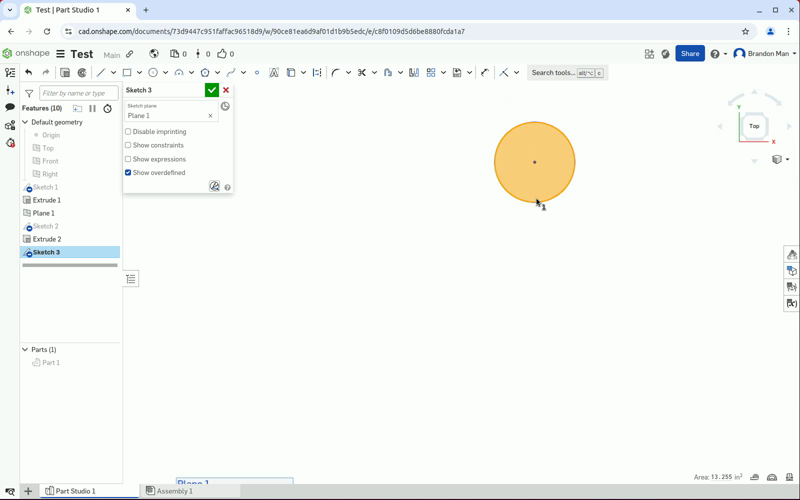
scroll(-6)
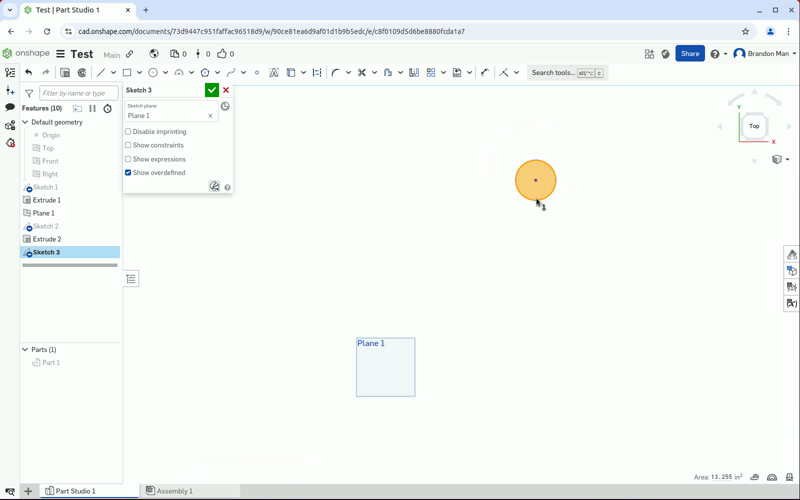
scroll(-6)
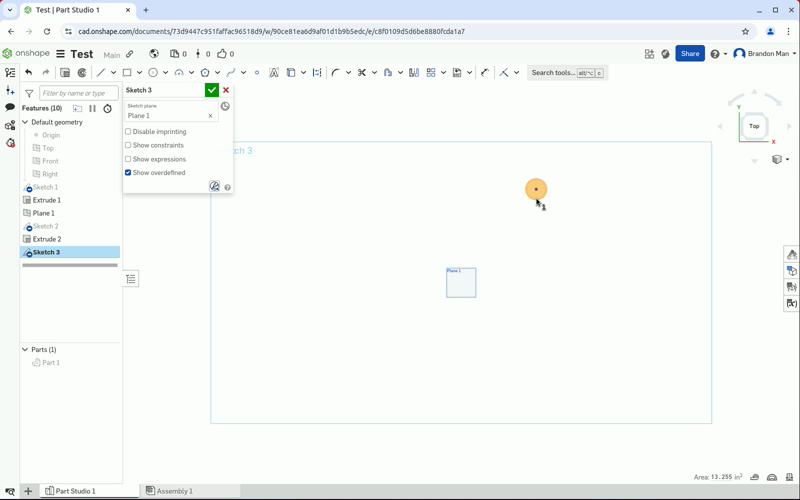
mouse_move(73, 352)
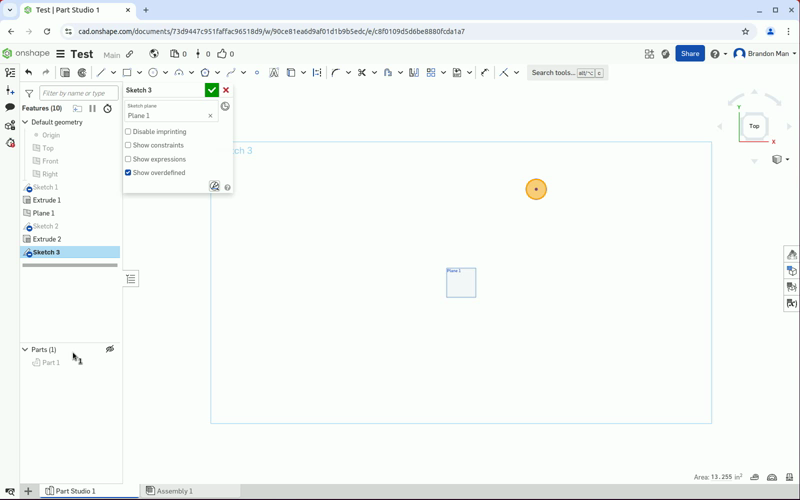
key(shift+y)
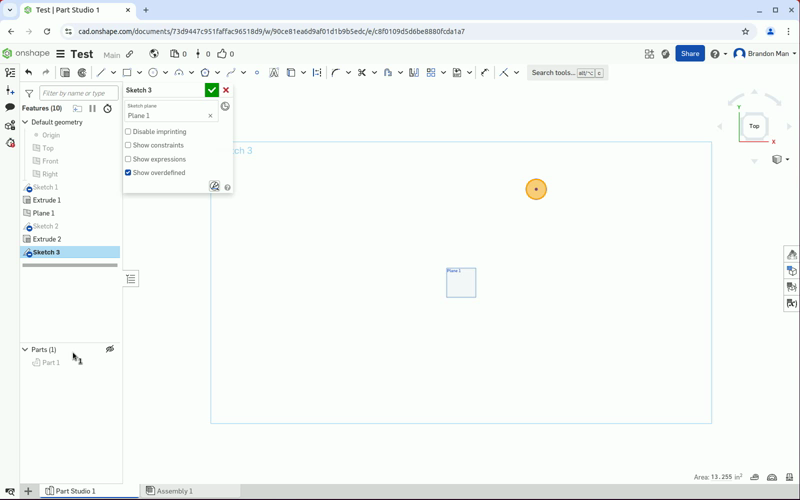
key(shift+e)
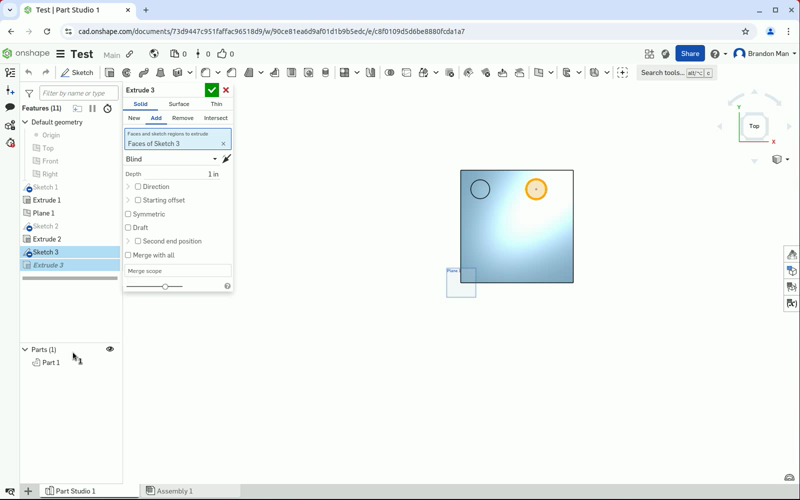
mouse_move(143, 106)
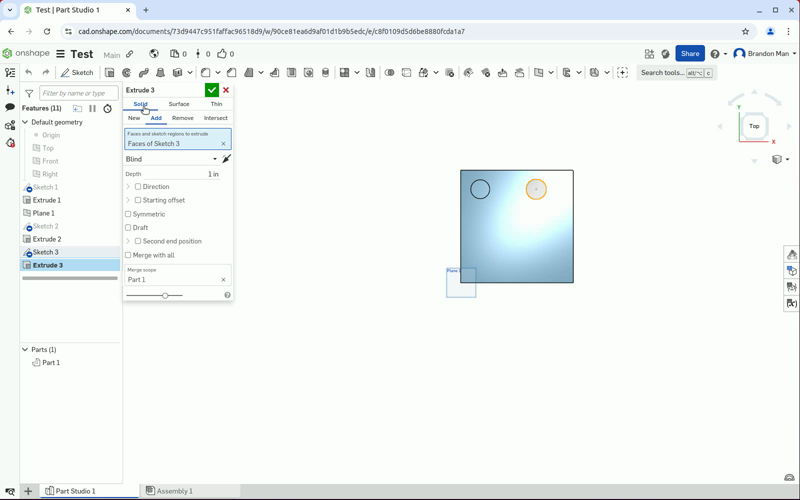
click(143, 106)
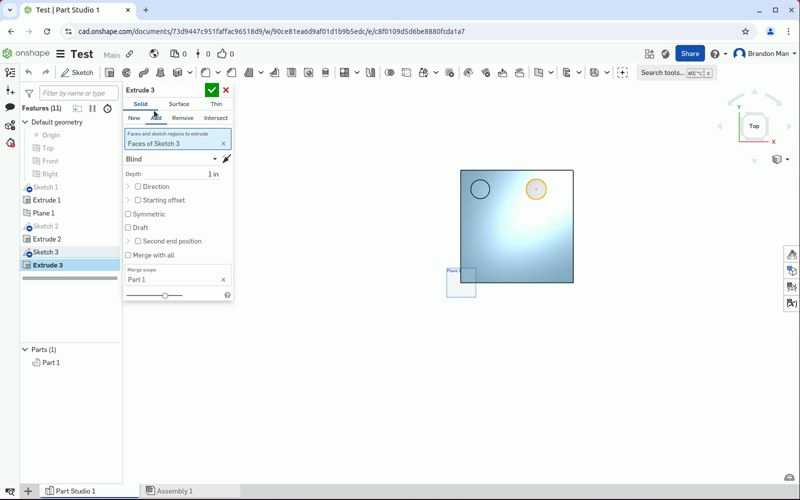
mouse_move(186, 120)
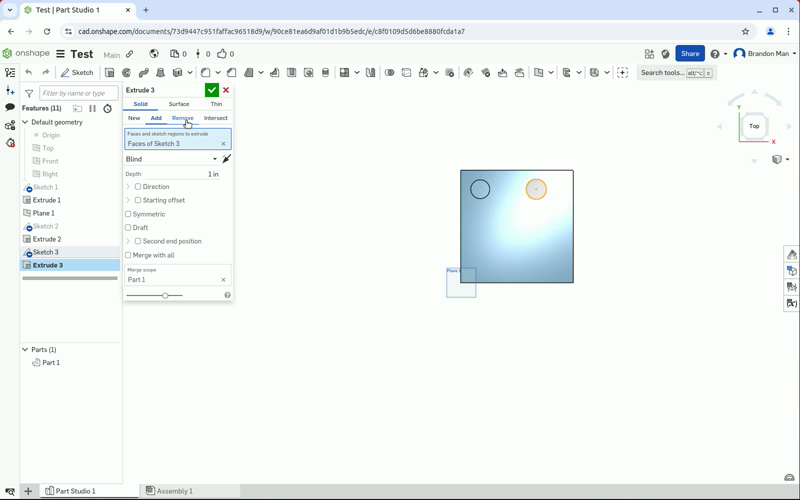
click(186, 120)
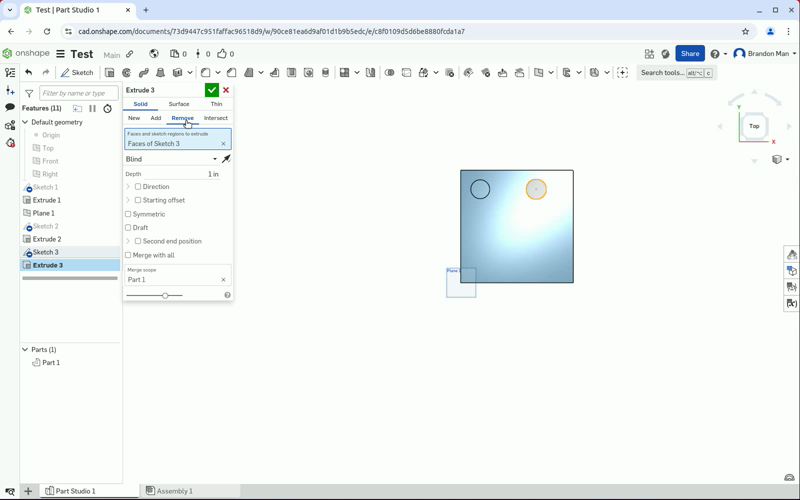
key(tab, 4)
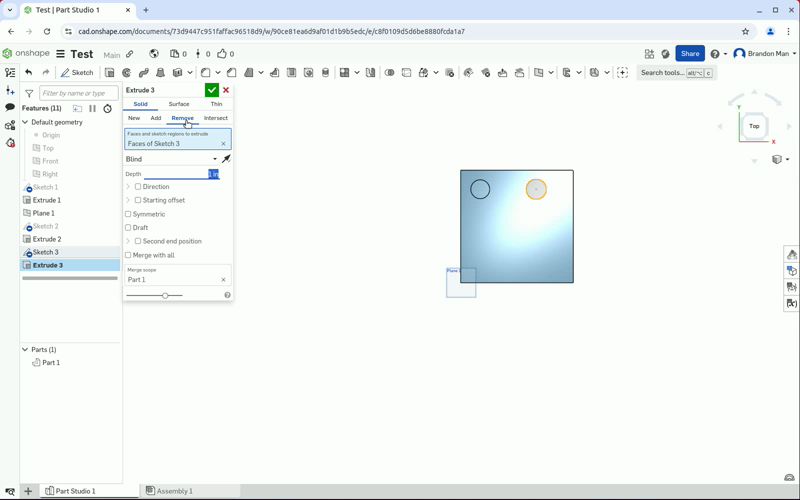
text(3.851)
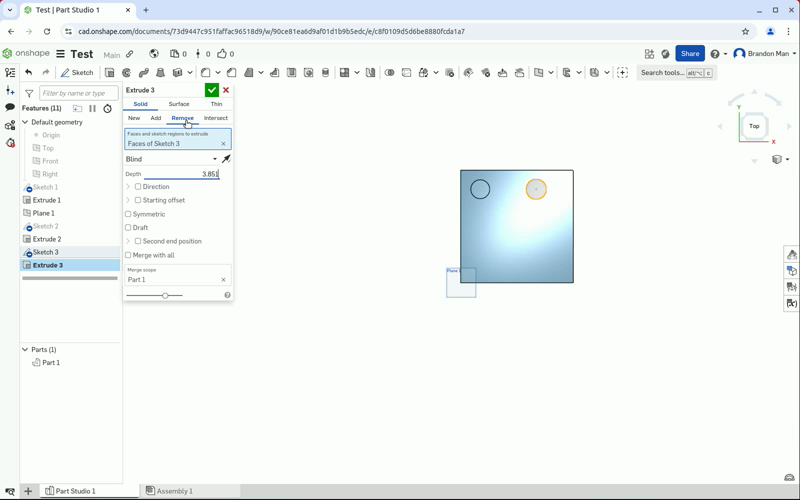
key(tab, 6)
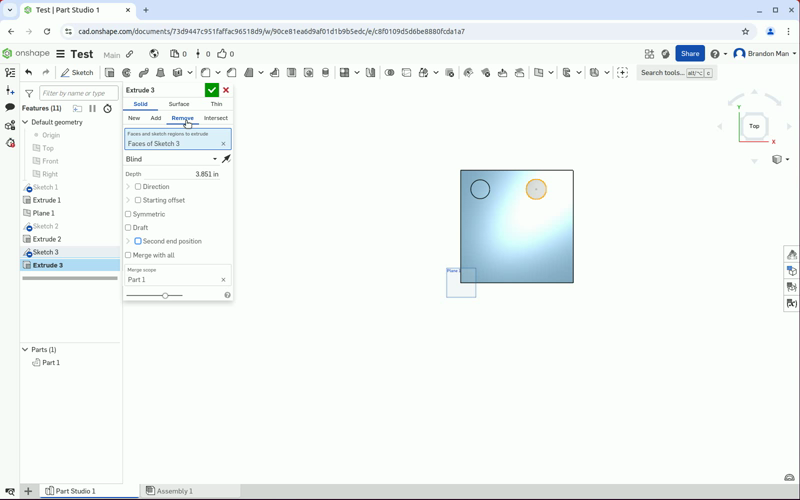
key(space)
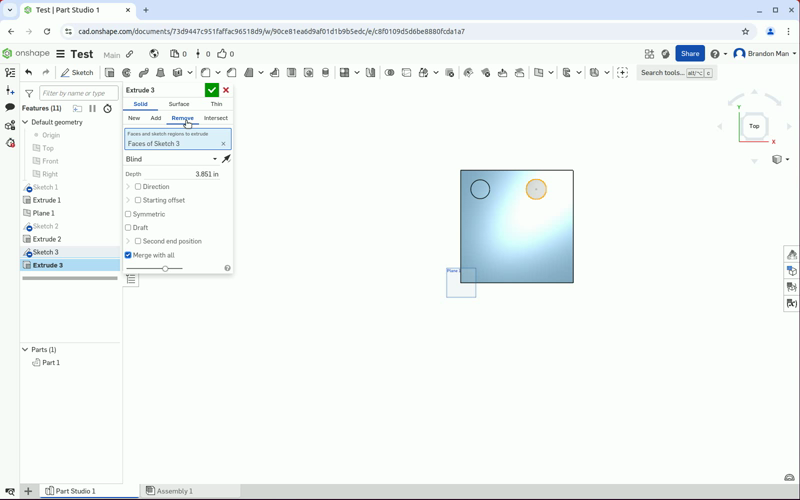
key(enter)
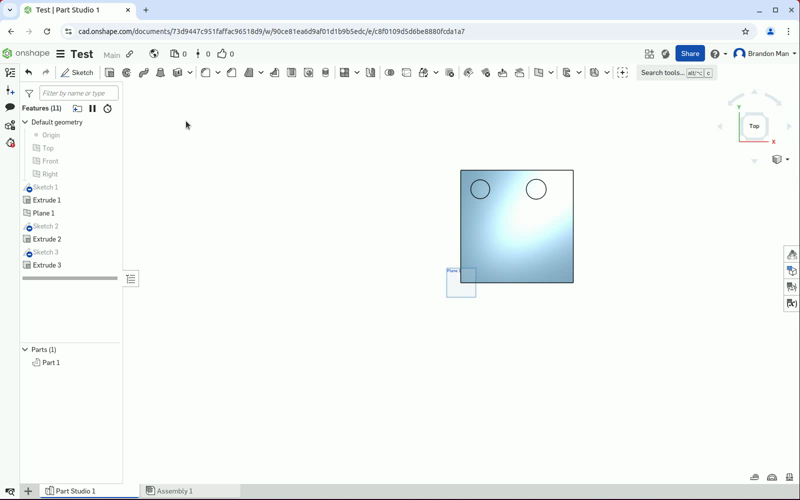
key(shift+h)
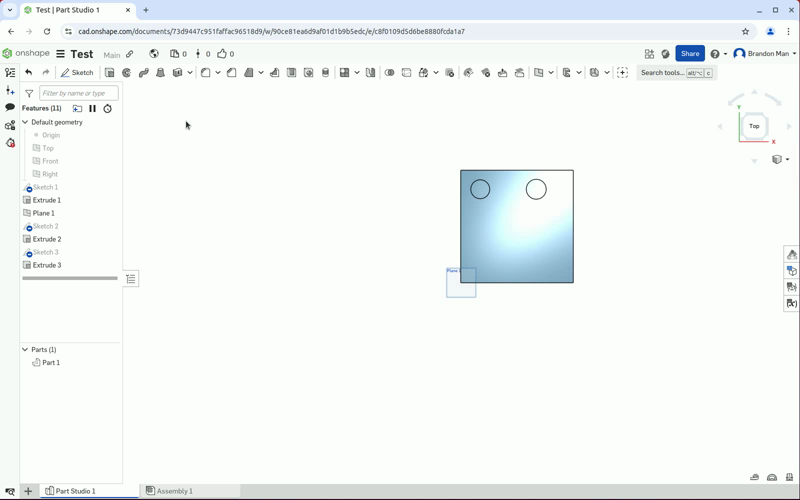
key(shift+h)
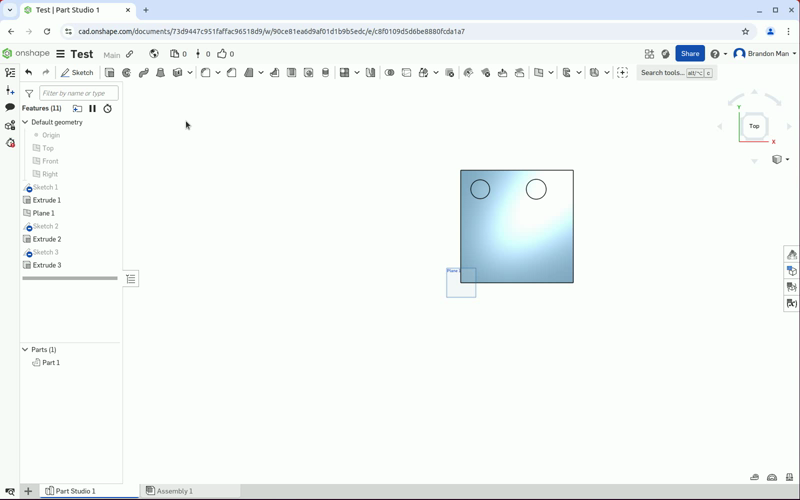
mouse_move(73, 189)
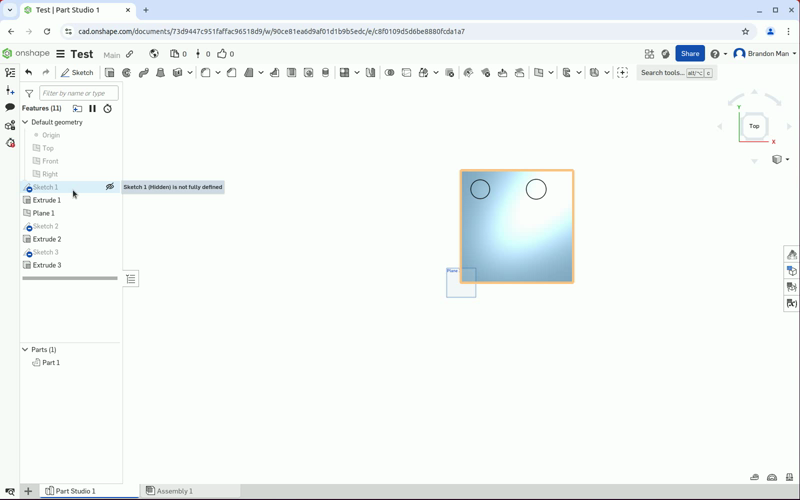
click(73, 189)
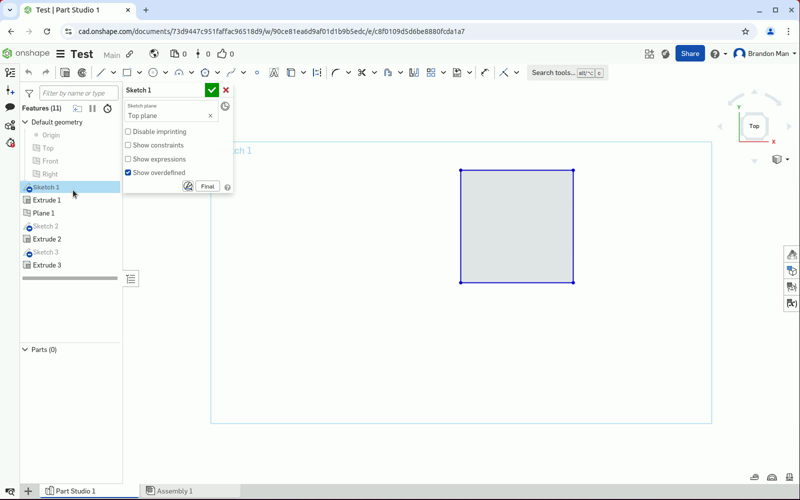
mouse_move(229, 92)
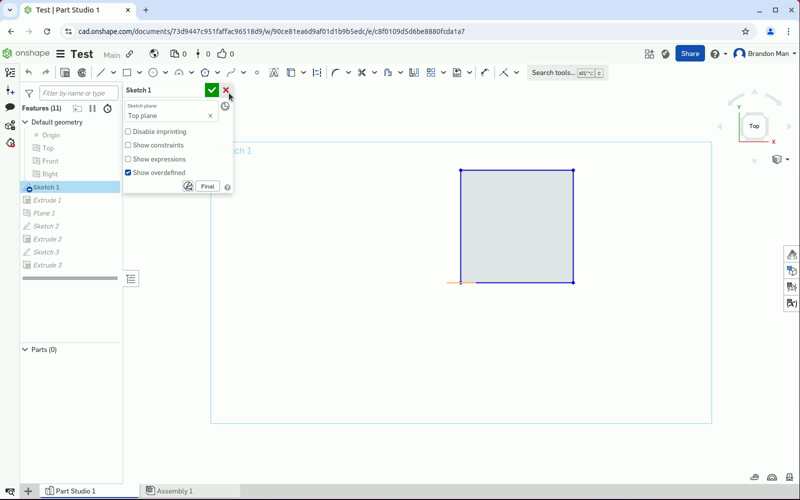
click(229, 92)
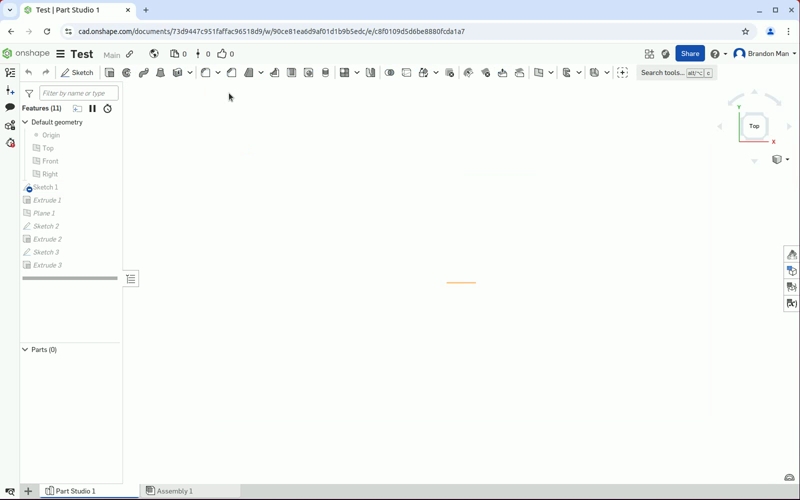
key(shift+s)
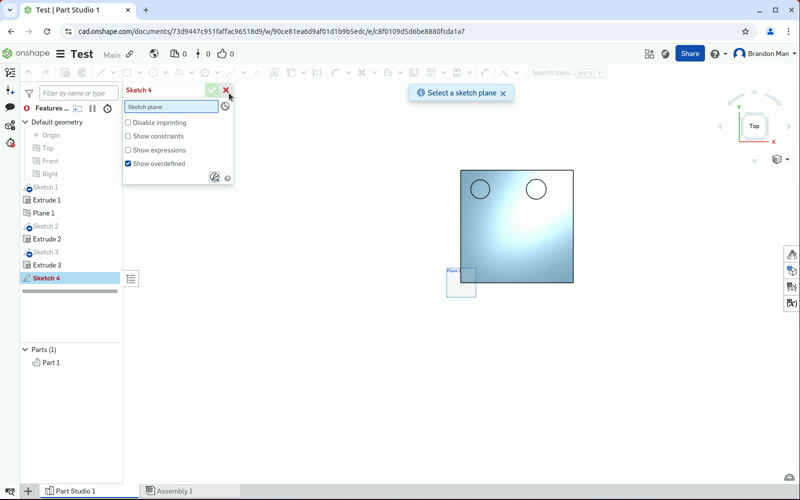
mouse_move(73, 215)
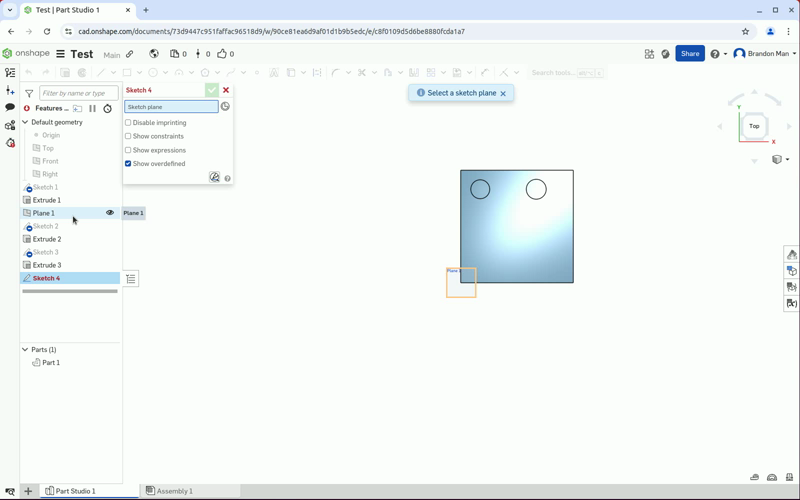
click(73, 215)
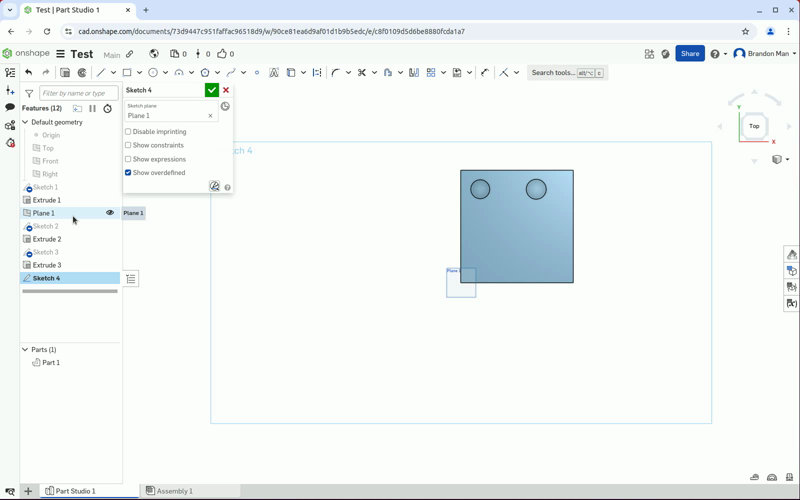
mouse_move(73, 352)
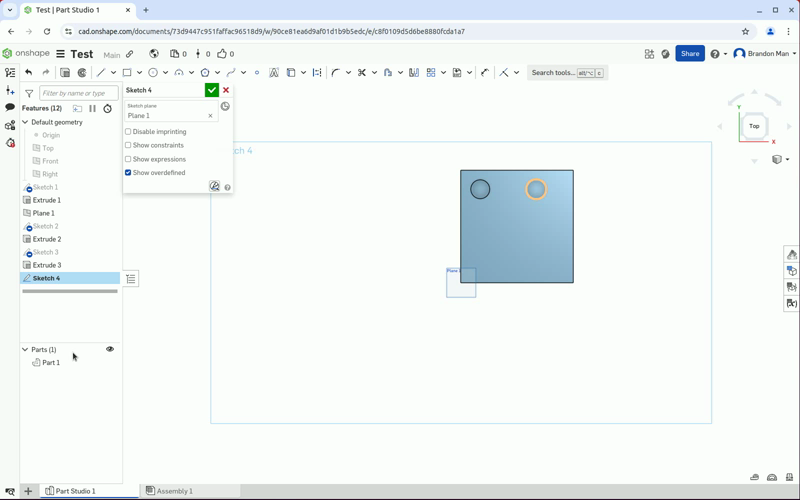
key(y)
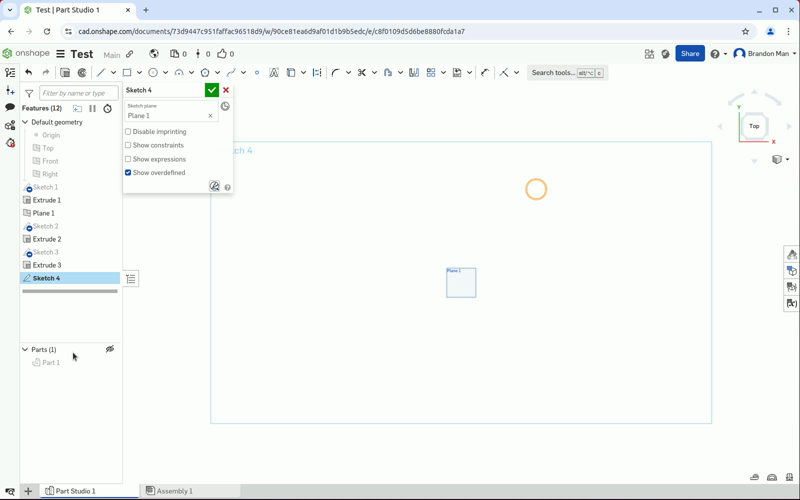
key(c)
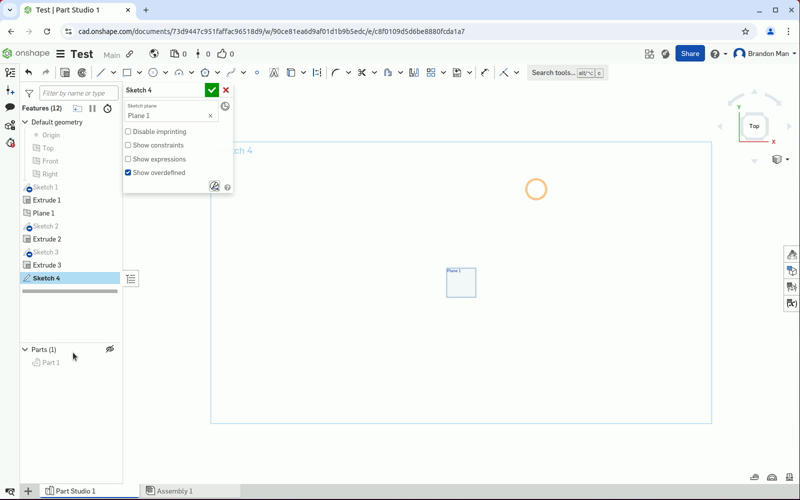
key_down(shift)
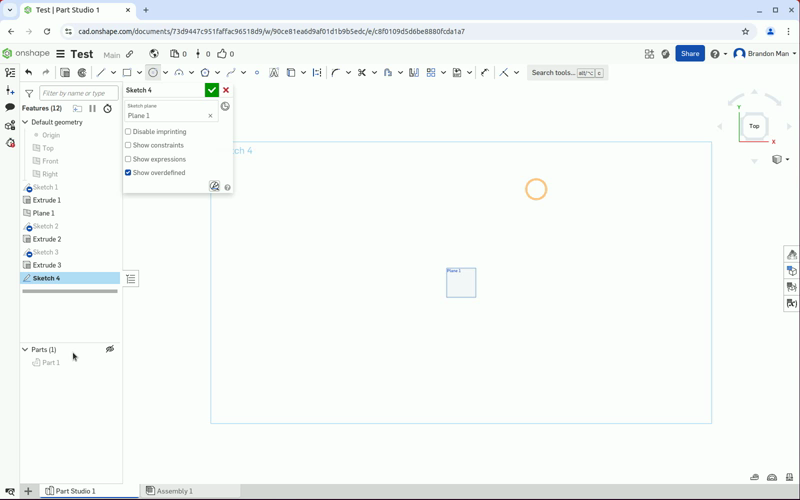
mouse_move(517, 245)
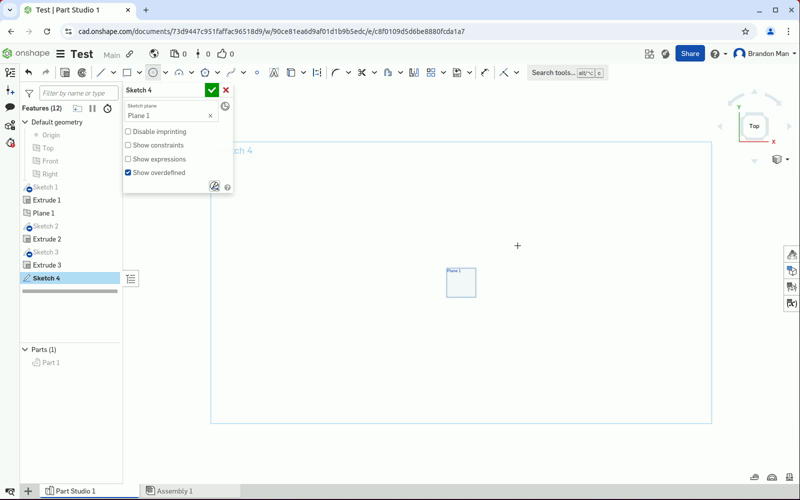
click(517, 245)
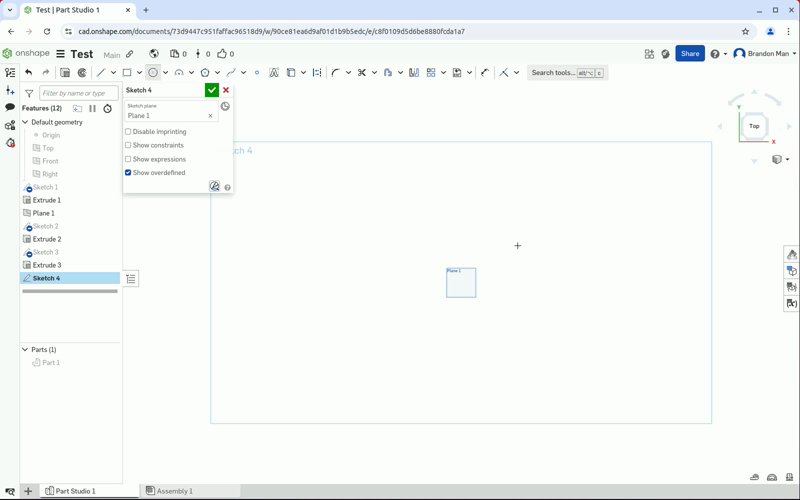
key_up(shift)
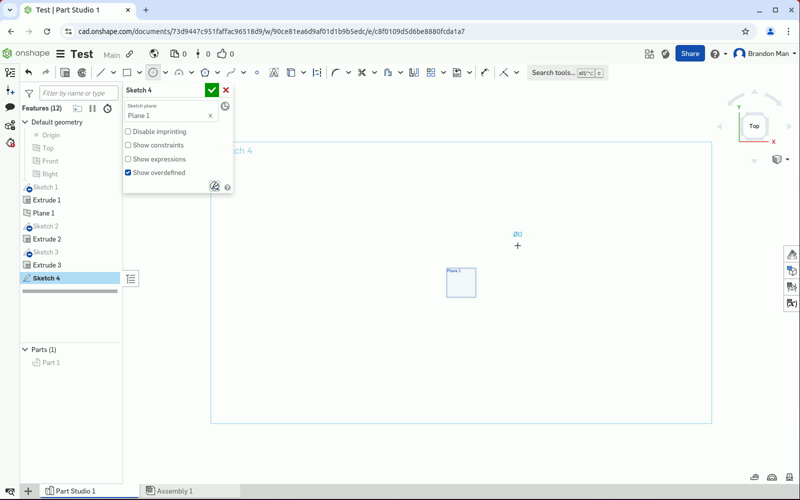
mouse_move(527, 245)
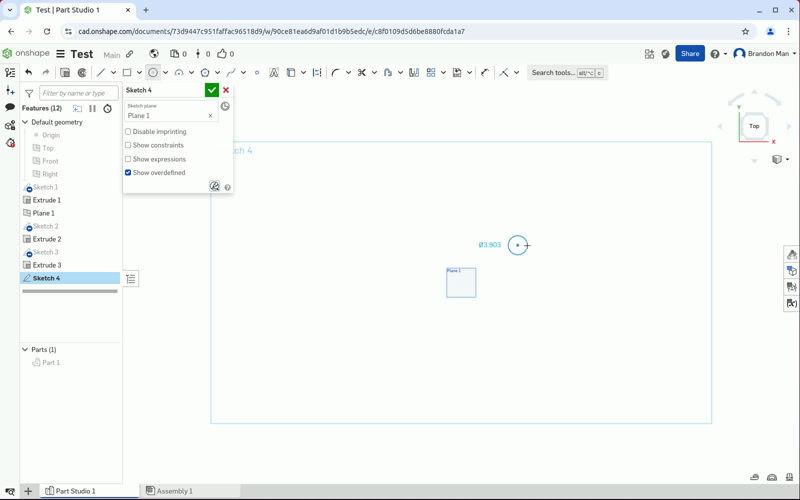
click(527, 245)
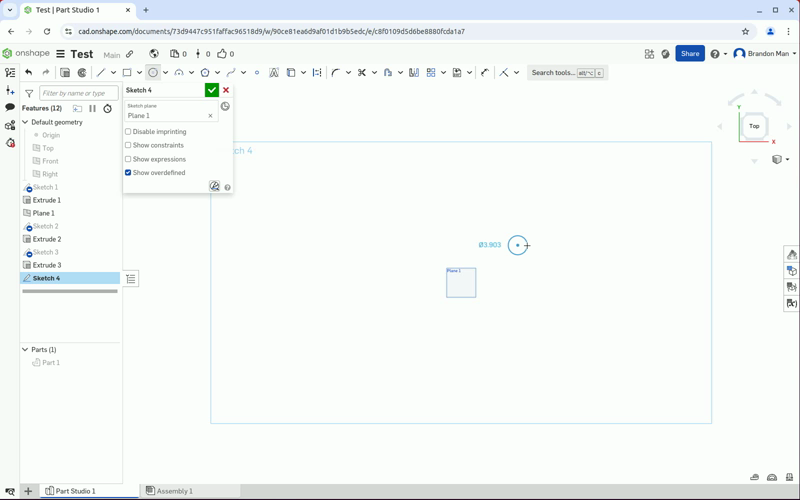
key(esc)
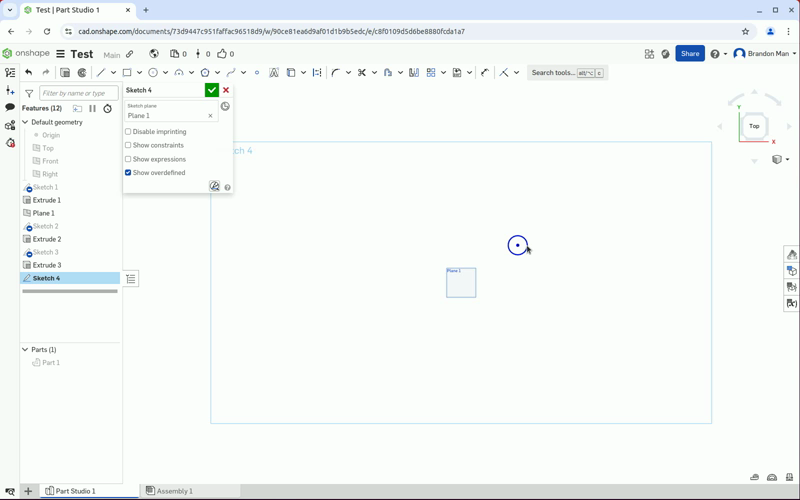
mouse_move(518, 249)
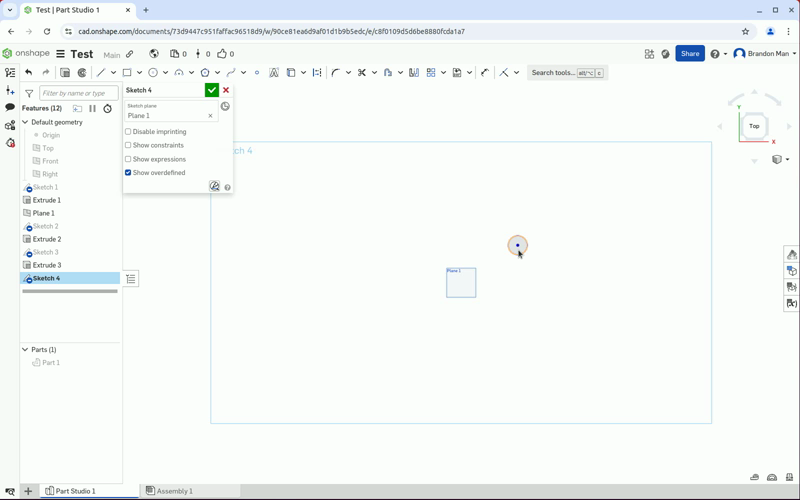
scroll(6)
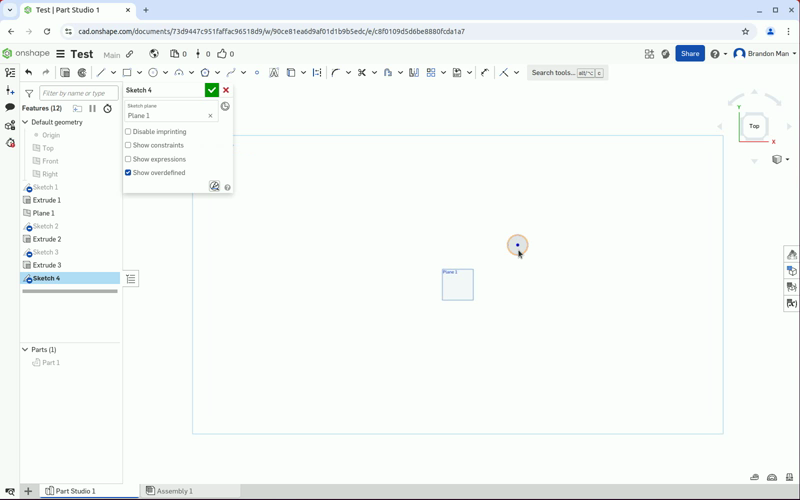
scroll(6)
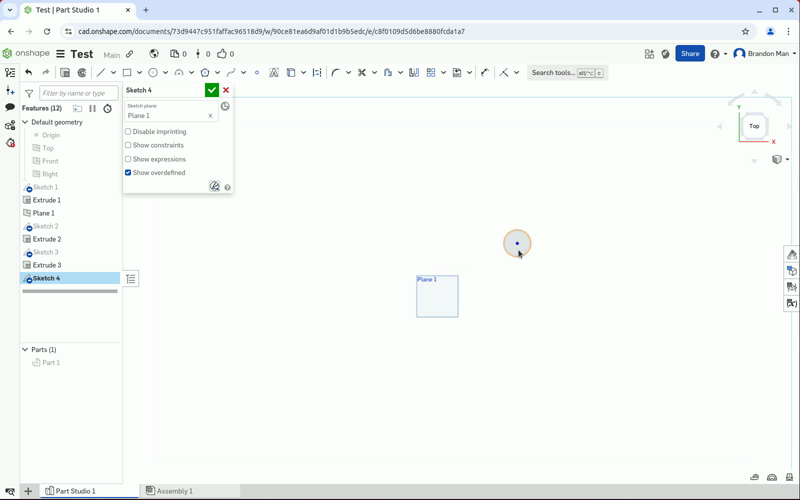
scroll(6)
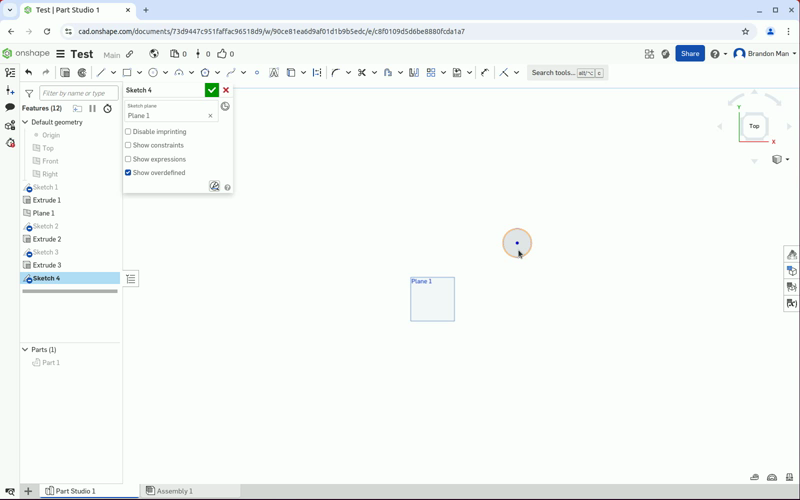
scroll(6)
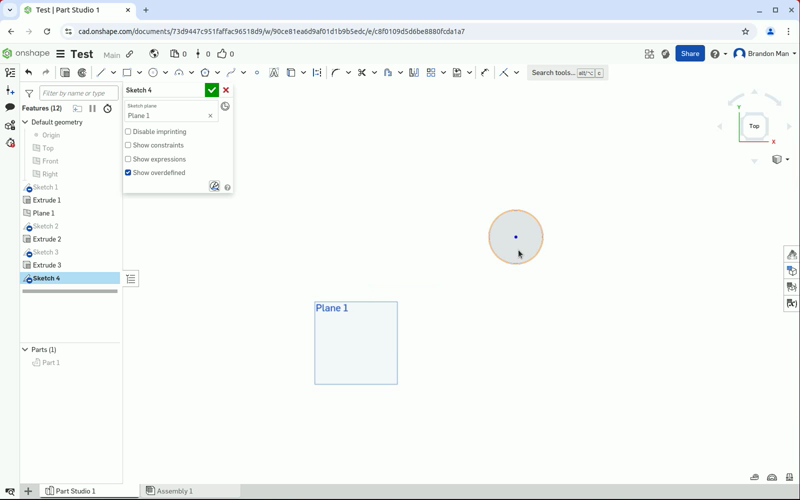
scroll(6)
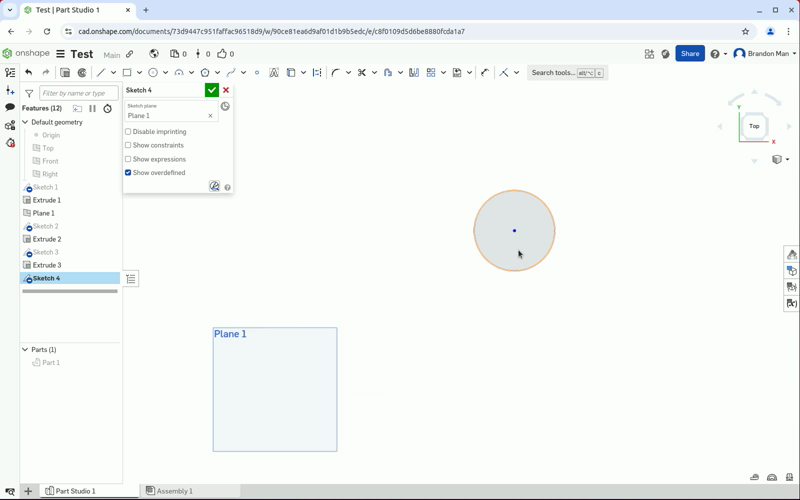
scroll(6)
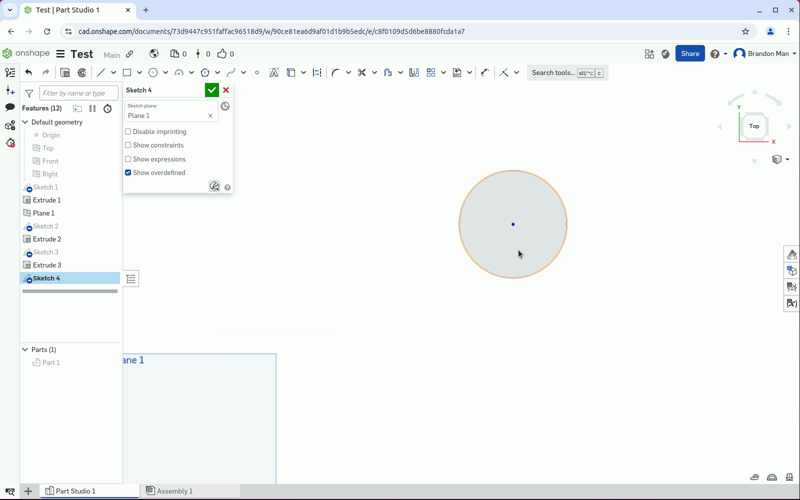
scroll(6)
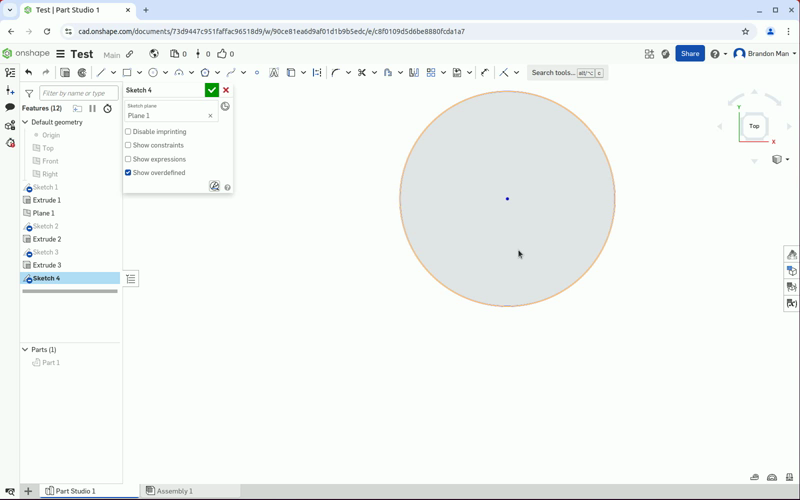
click(518, 249)
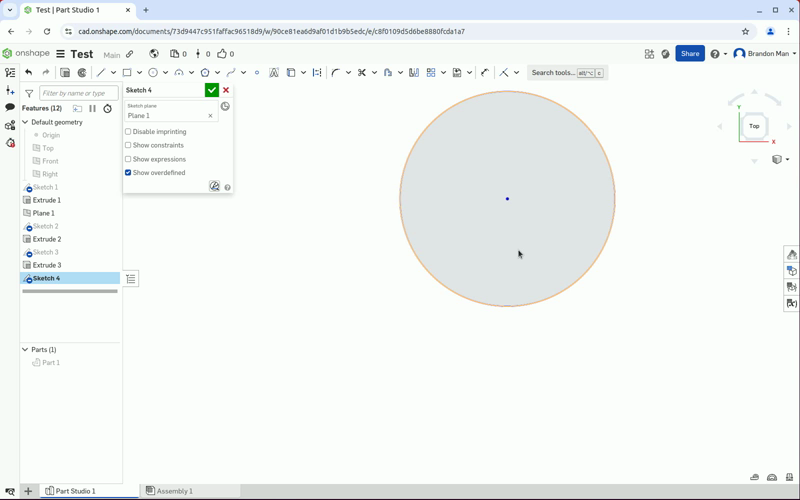
scroll(-6)
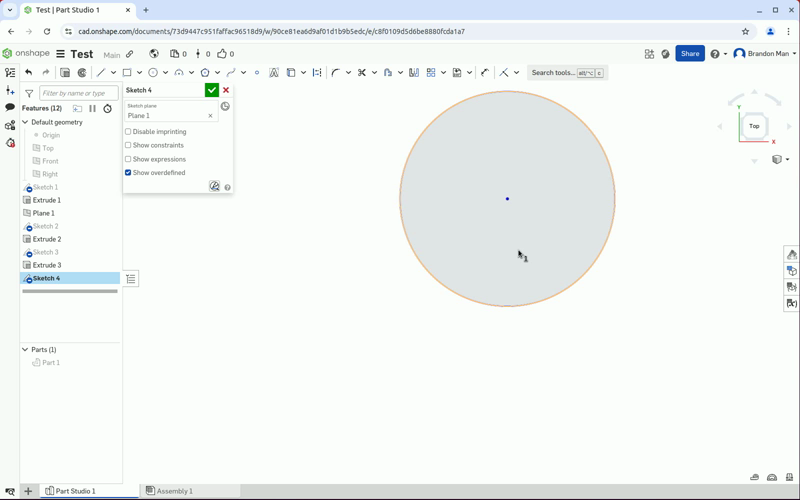
scroll(-6)
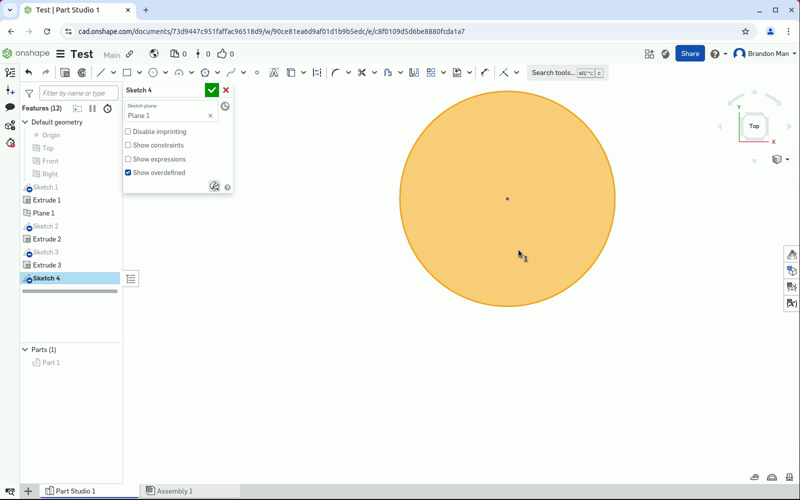
scroll(-6)
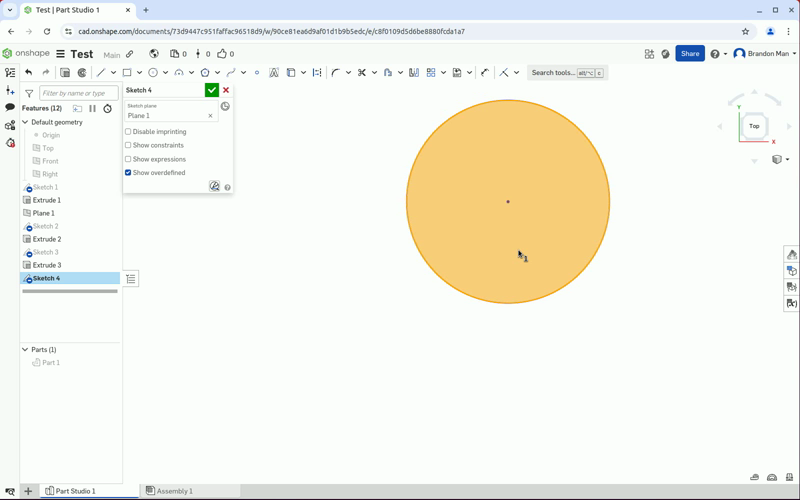
scroll(-6)
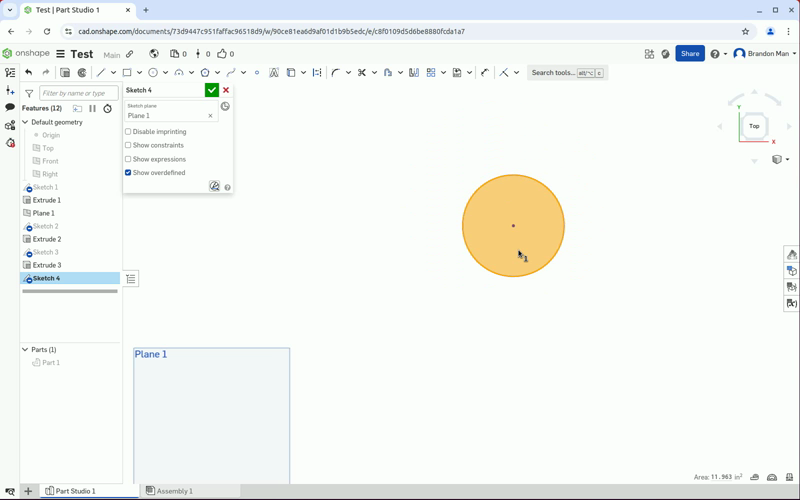
scroll(-6)
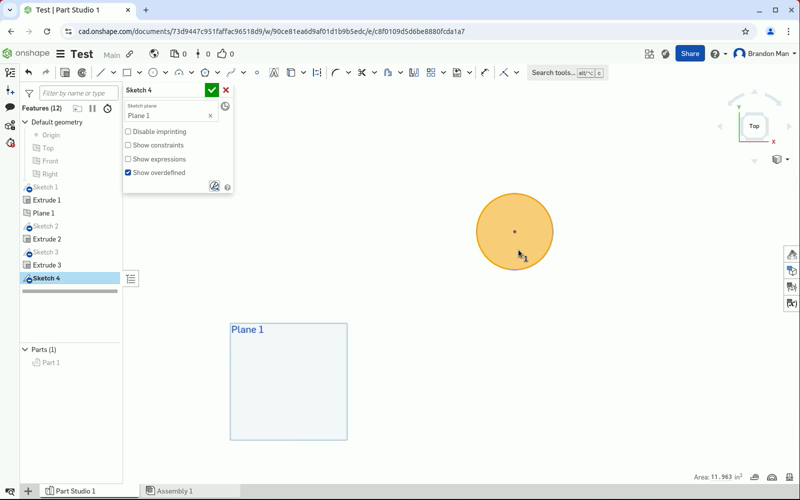
scroll(-6)
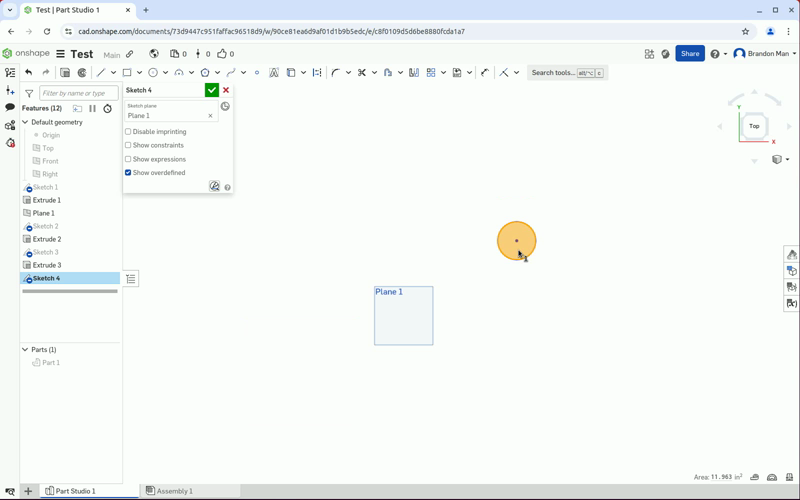
scroll(-6)
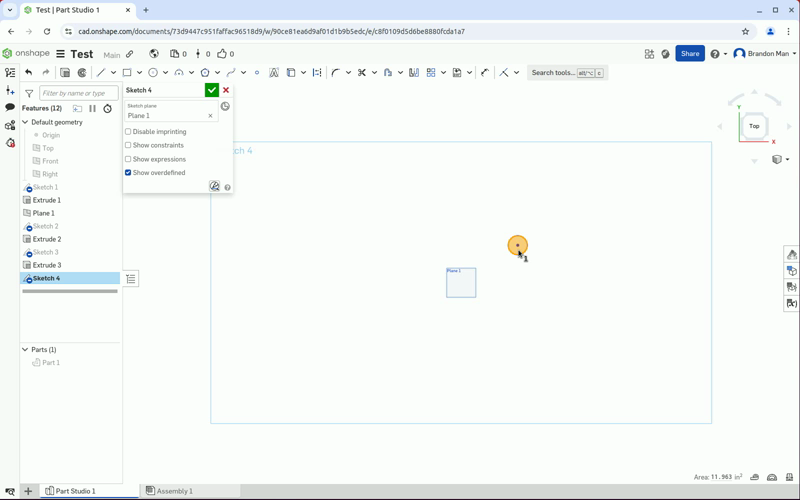
mouse_move(73, 352)
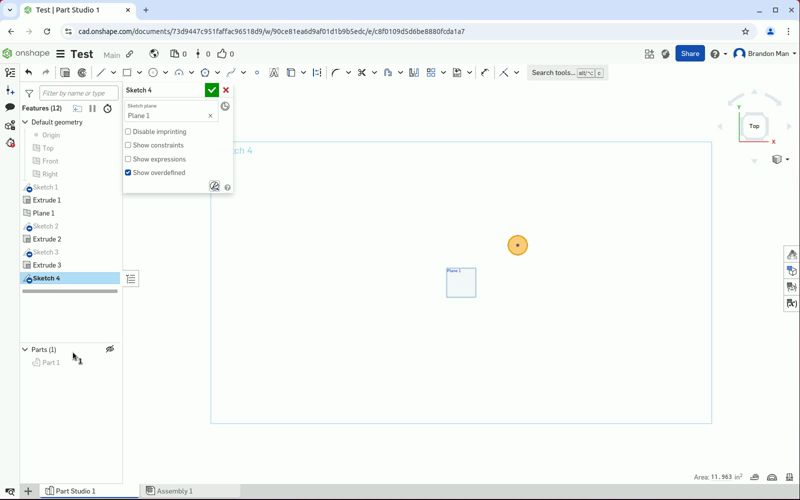
key(shift+y)
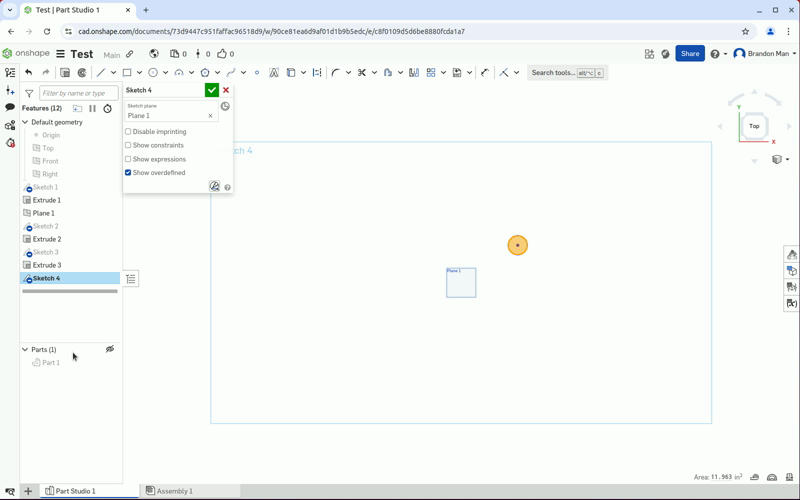
key(shift+e)
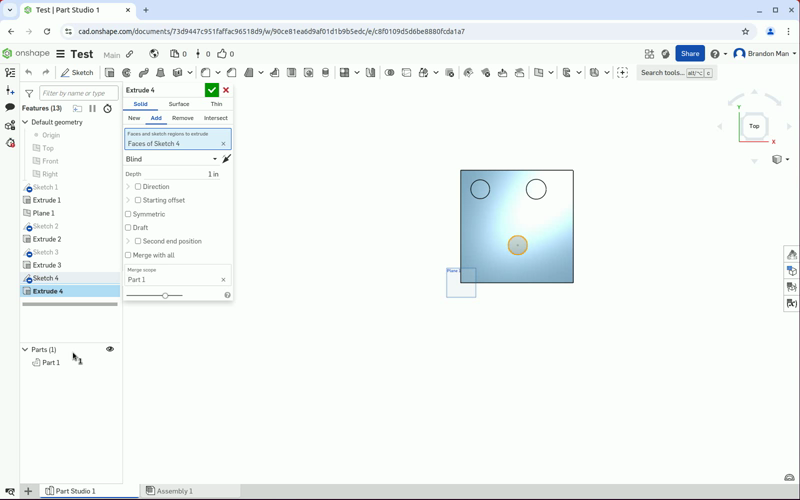
mouse_move(143, 106)
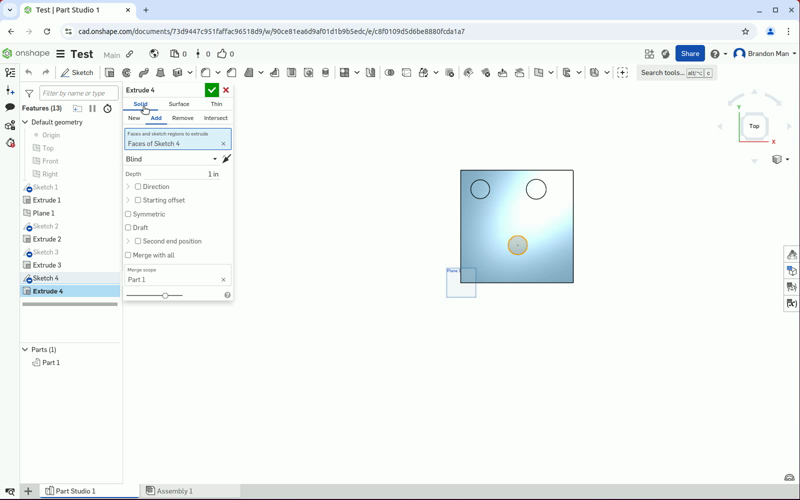
click(143, 106)
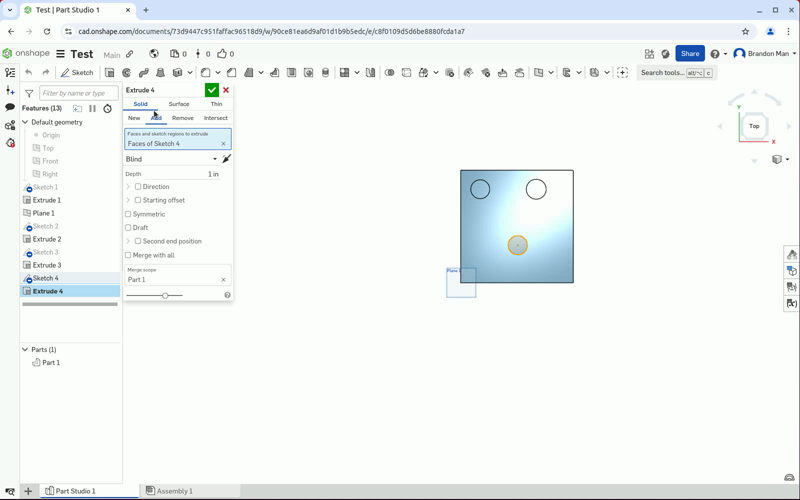
mouse_move(186, 120)
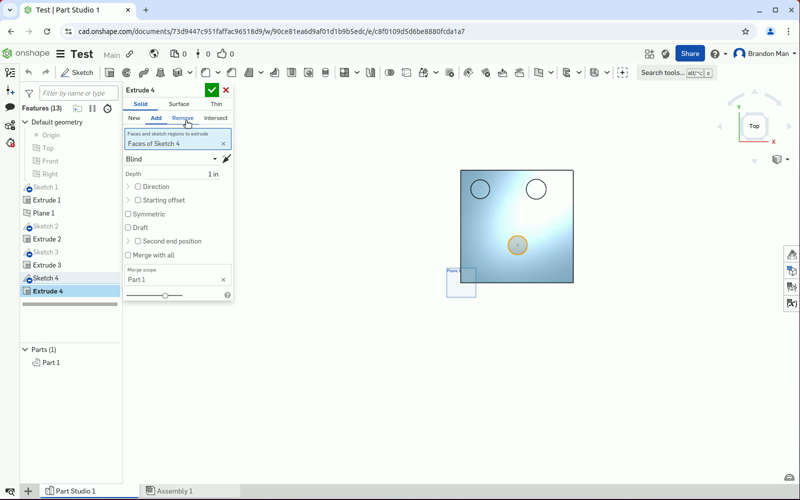
click(186, 120)
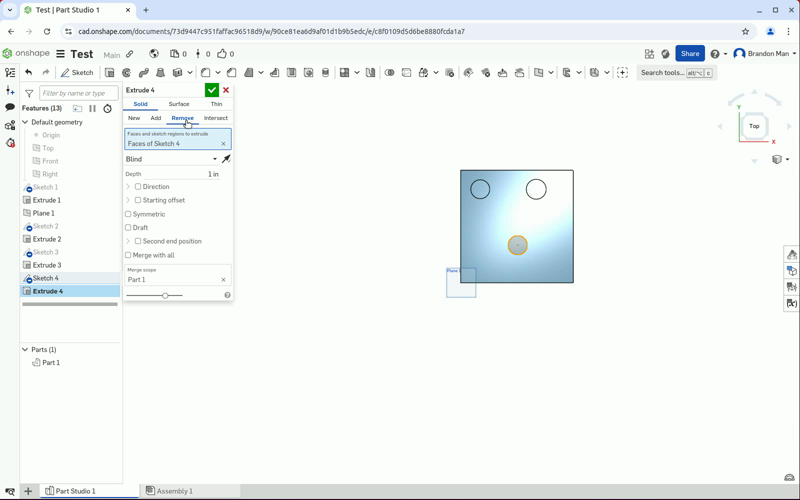
key(tab, 4)
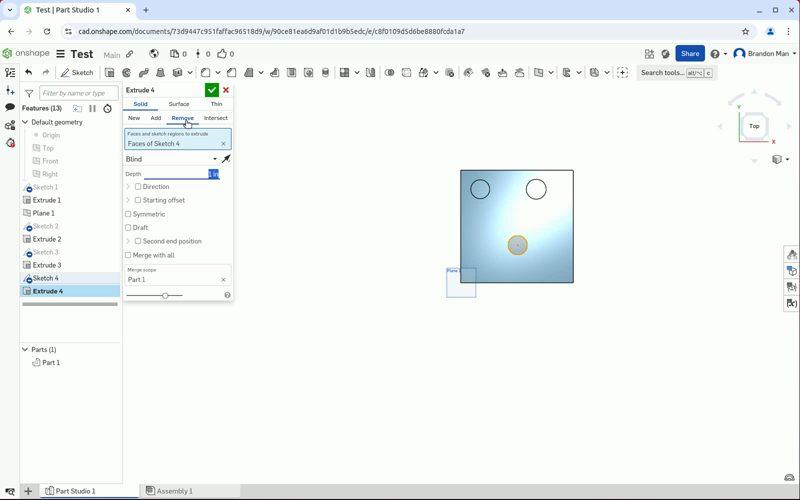
text(3.851)
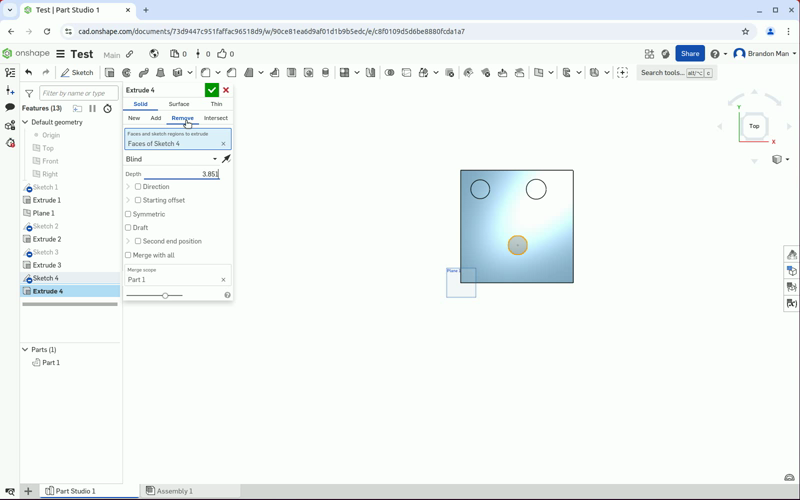
key(tab, 6)
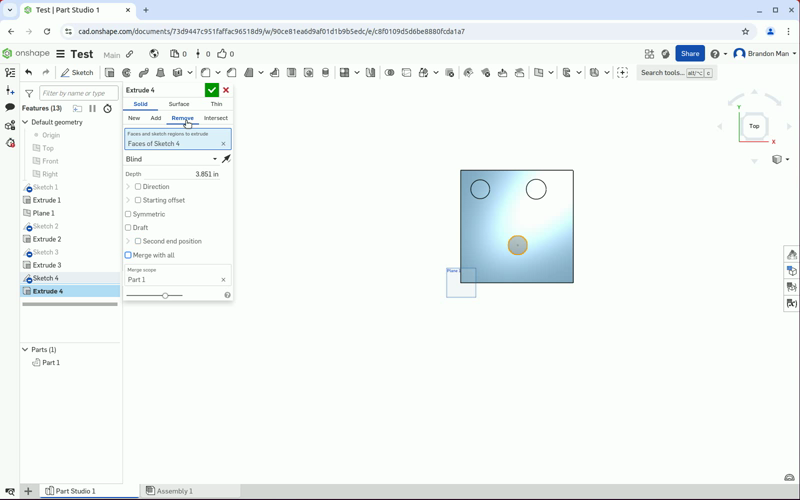
key(space)
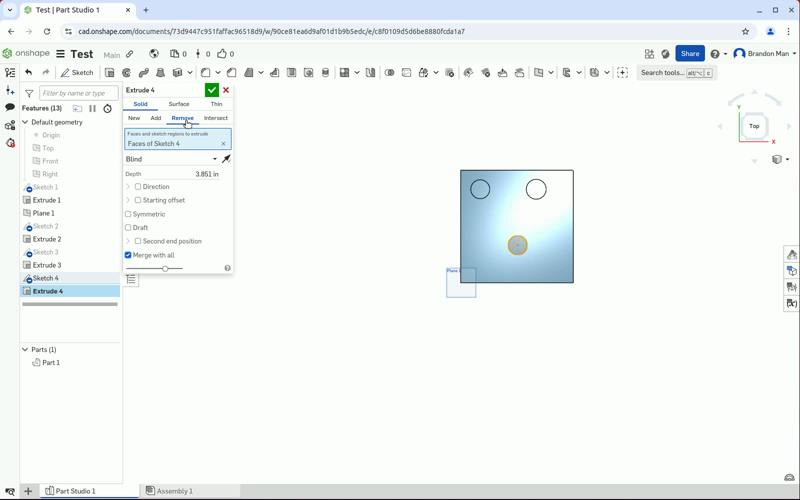
key(enter)
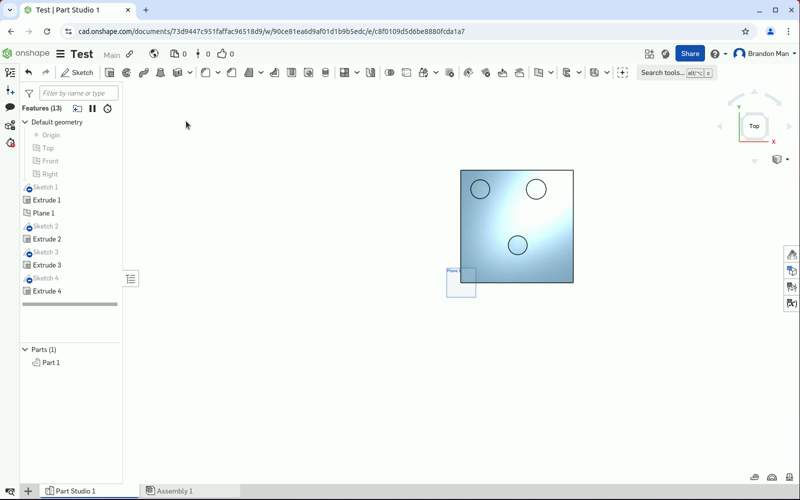
key(shift+h)
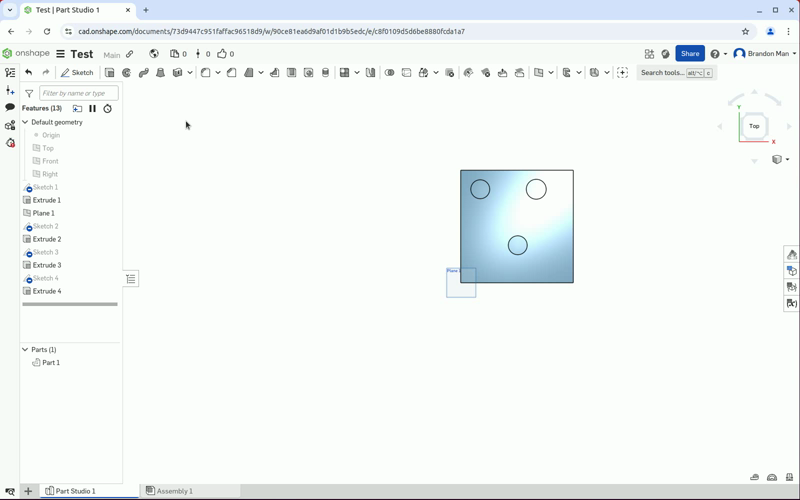
key(shift+h)
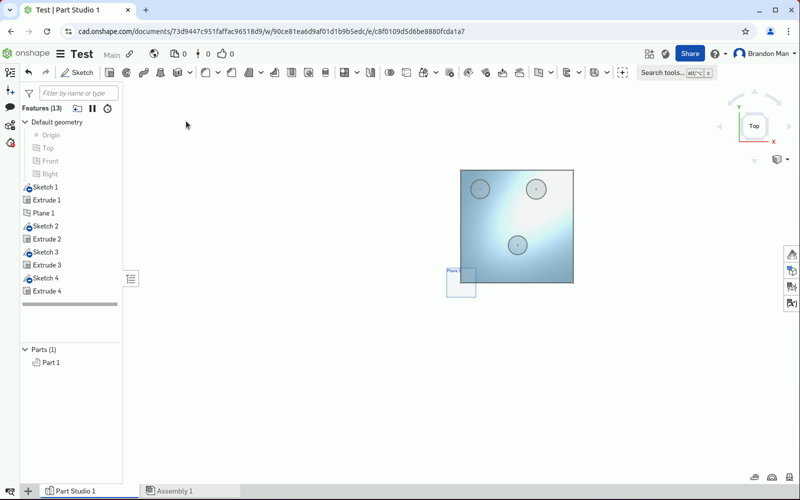
key(shift+7)
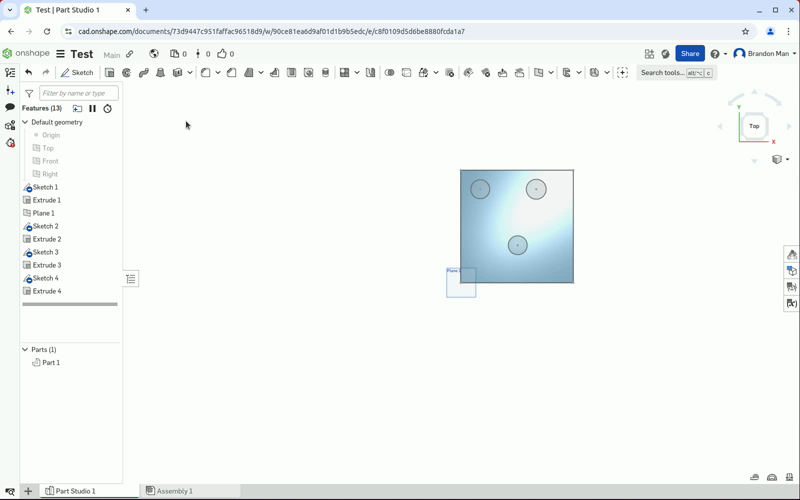
key(up, 3)
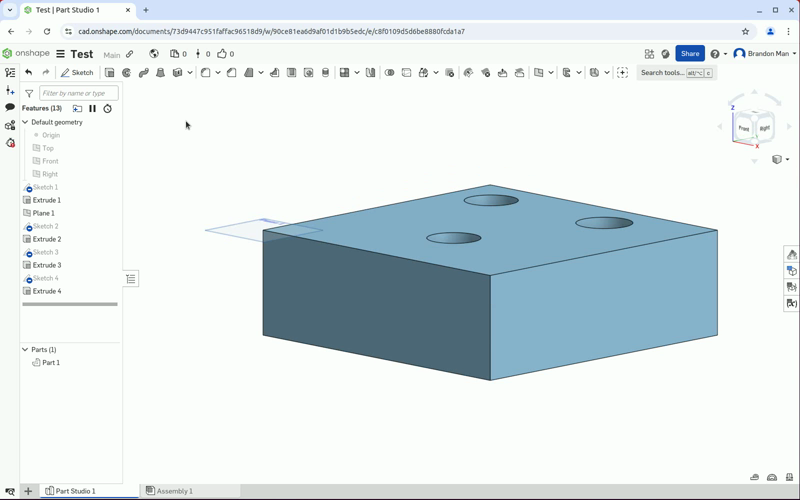
key(left, 3)
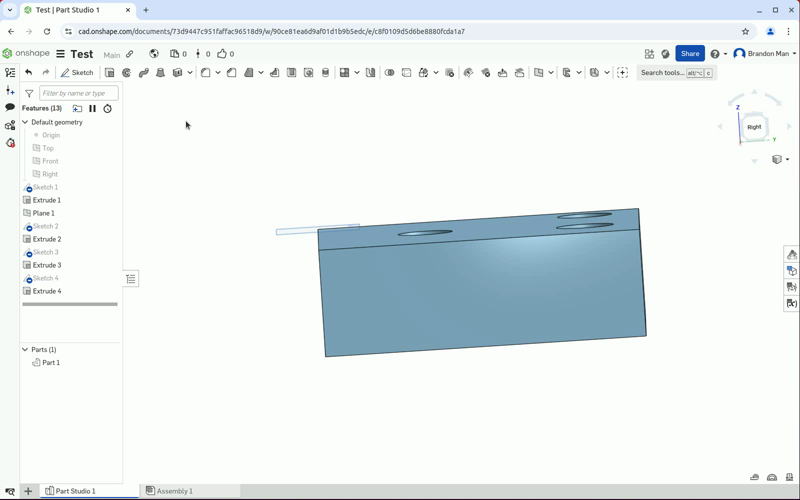
key(right, 3)
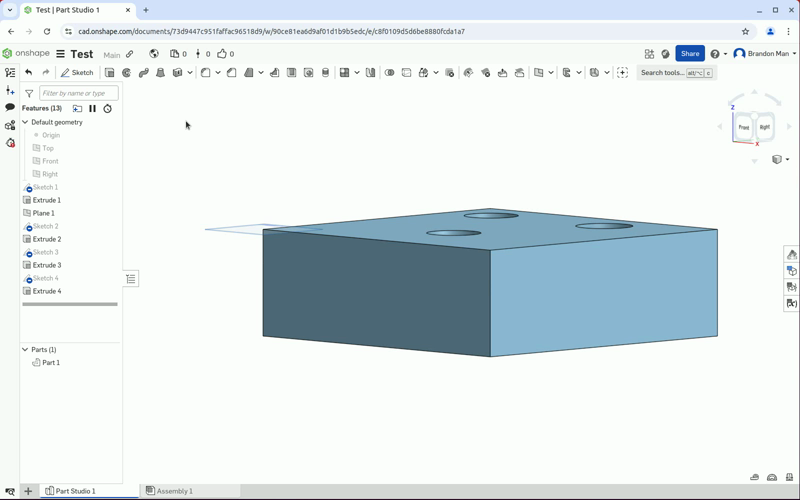
key(down, 3)
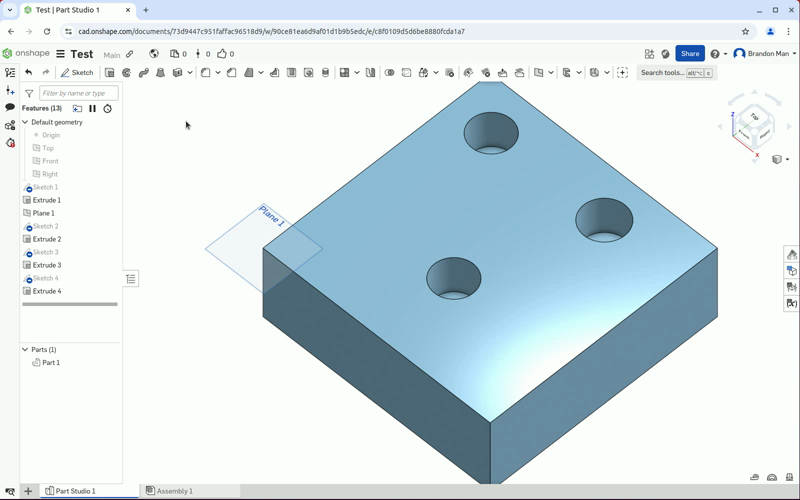
mouse_move(73, 189)
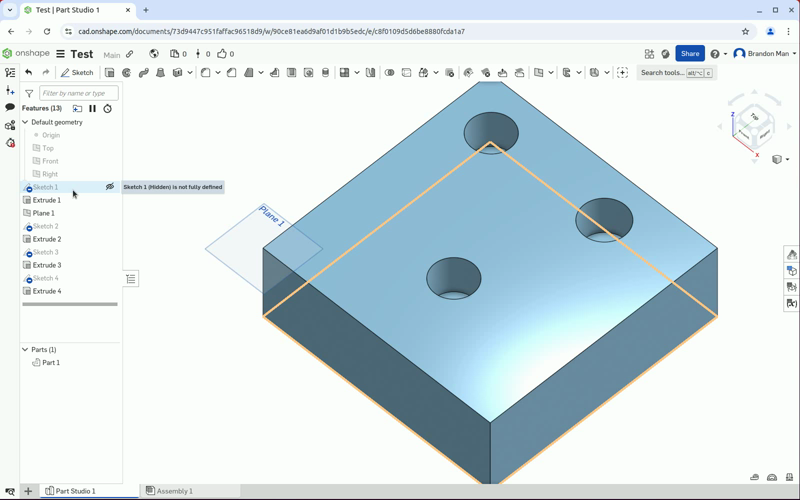
click(73, 189)